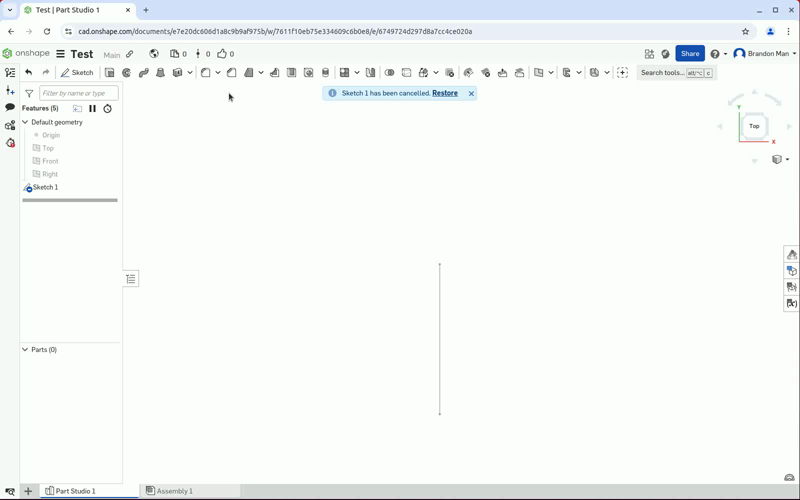
key(shift+h)
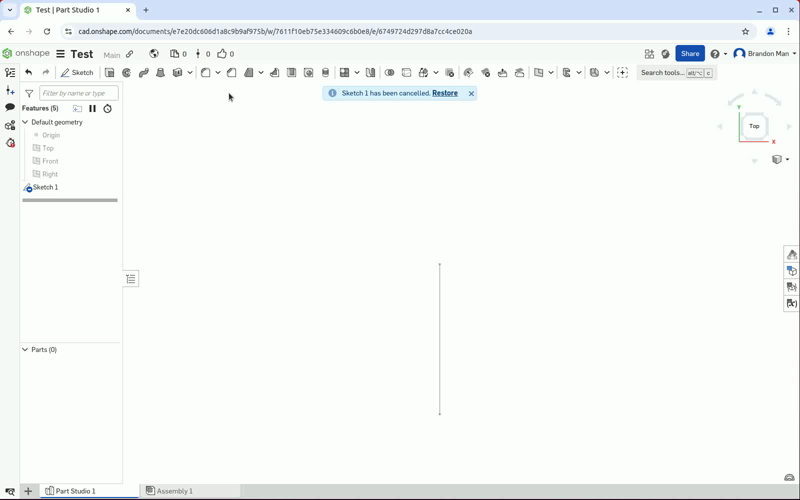
key(shift+s)
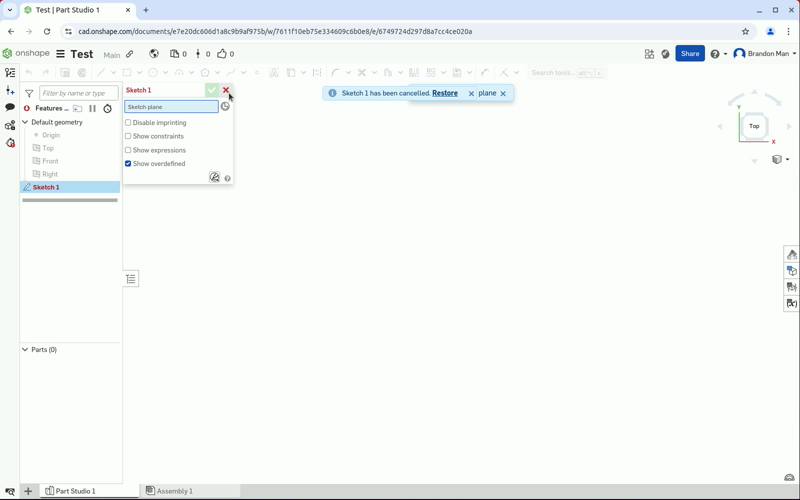
mouse_move(73, 150)
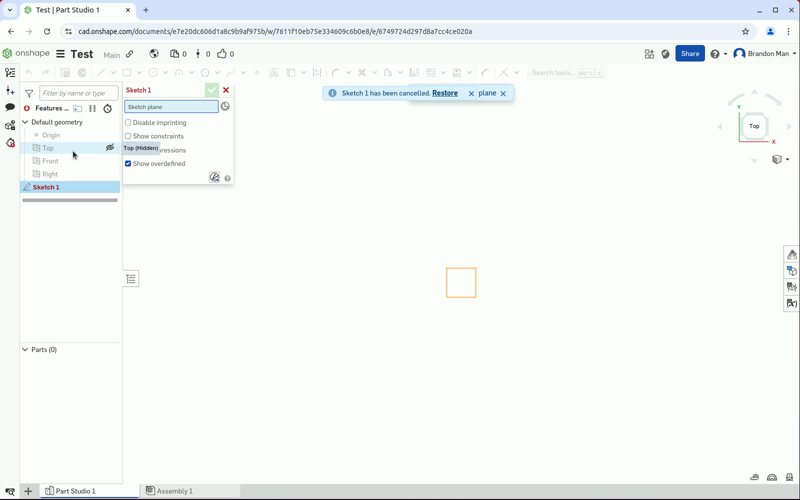
click(73, 150)
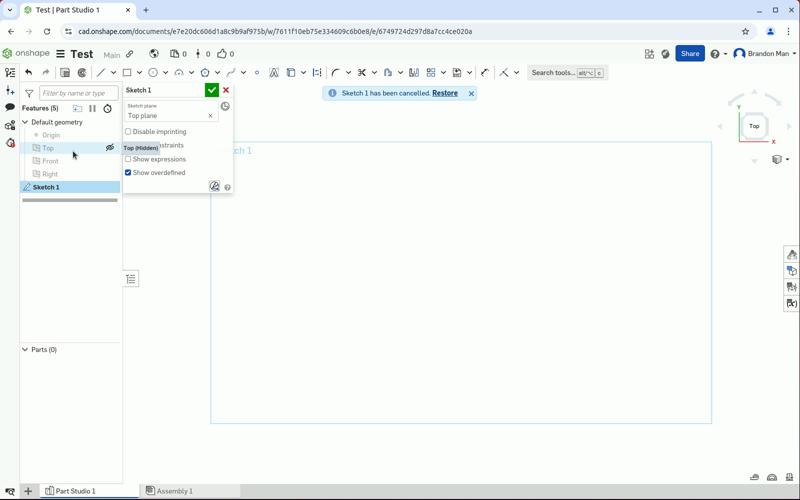
mouse_move(73, 352)
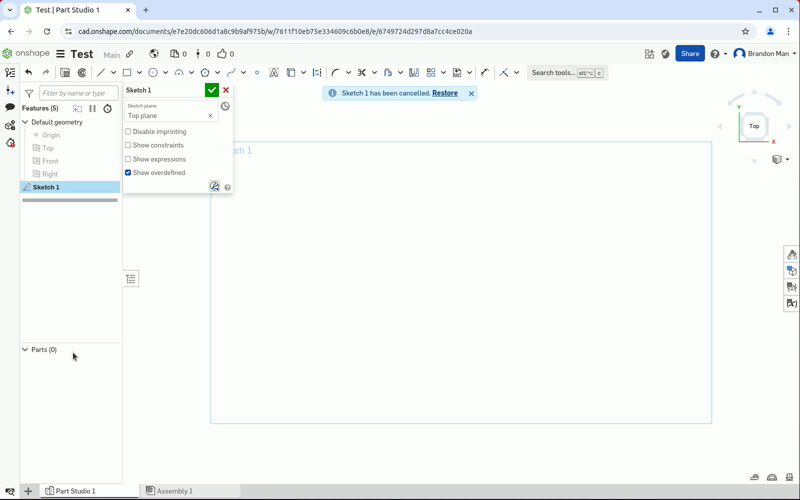
key(y)
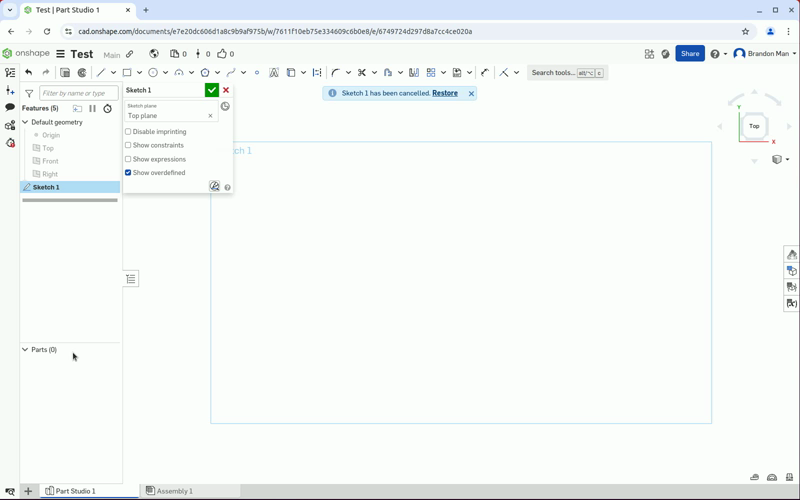
key(l)
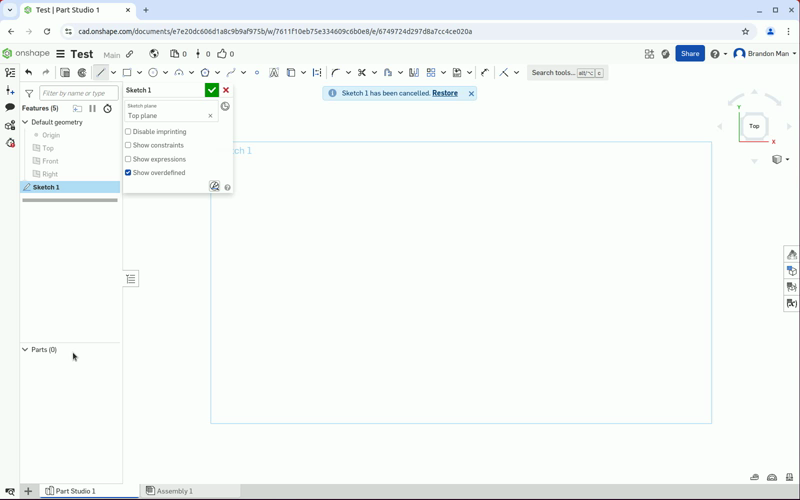
key_down(shift)
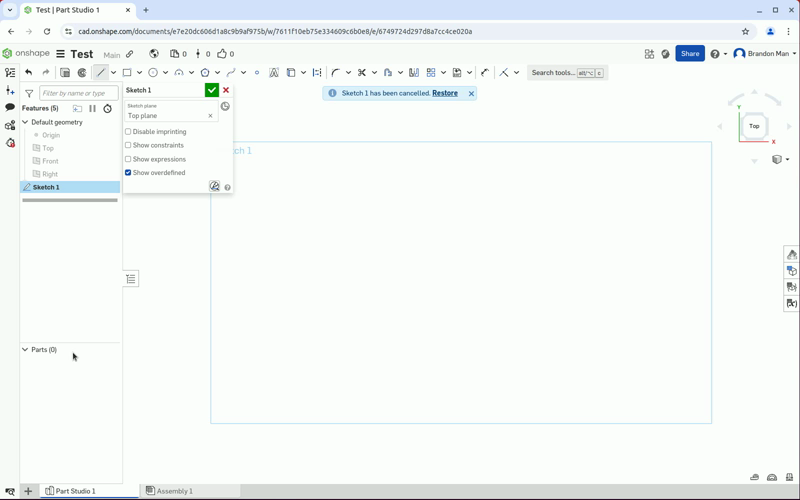
mouse_move(401, 395)
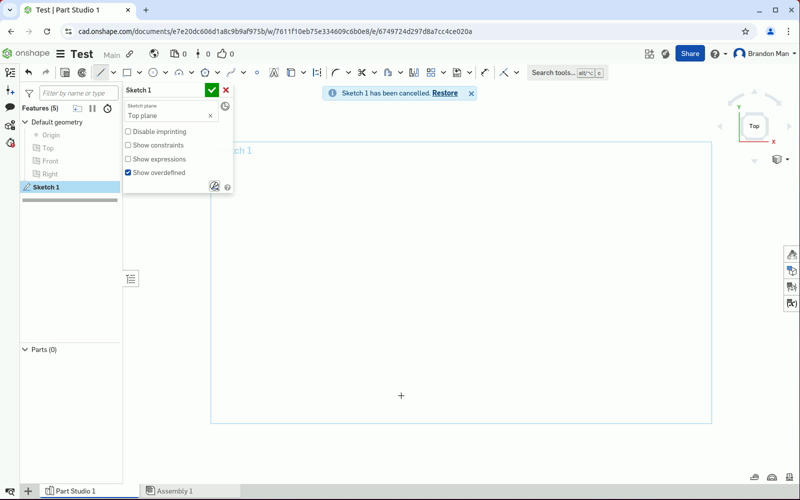
click(401, 395)
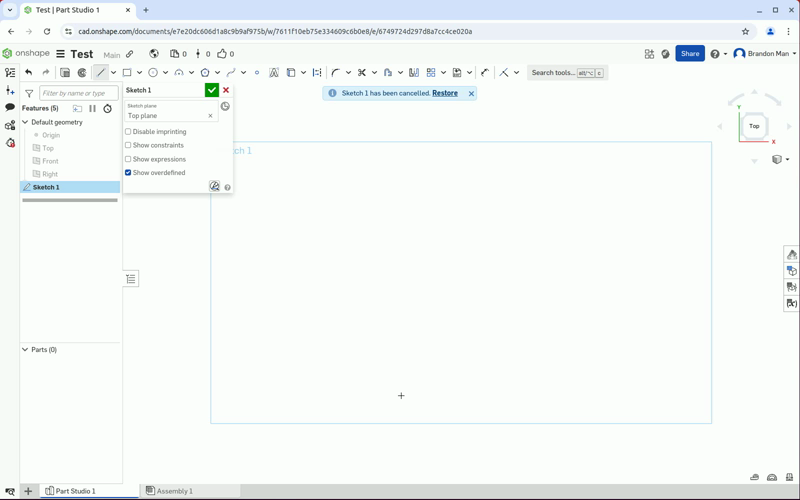
key_up(shift)
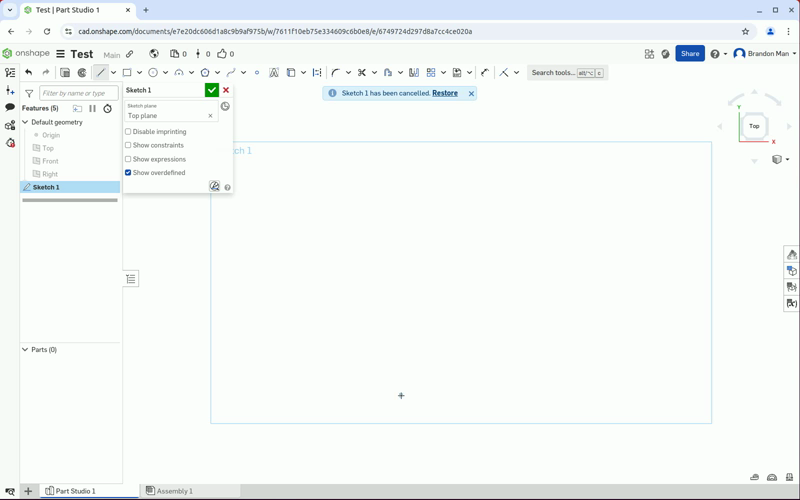
key_down(shift)
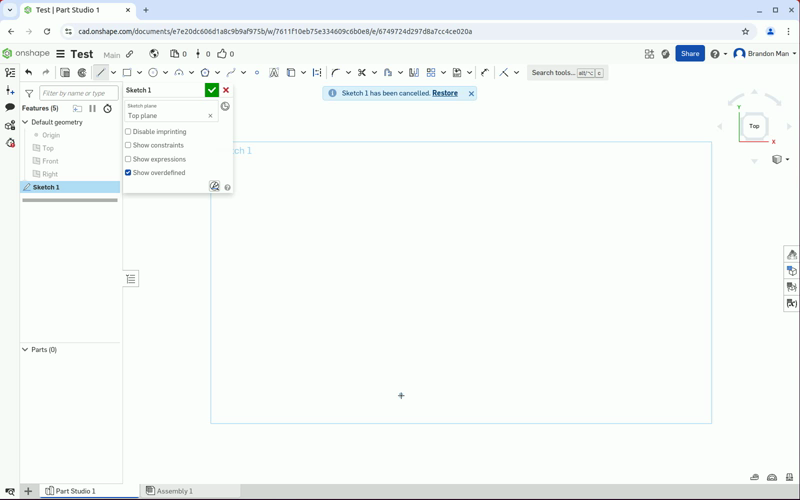
mouse_move(521, 395)
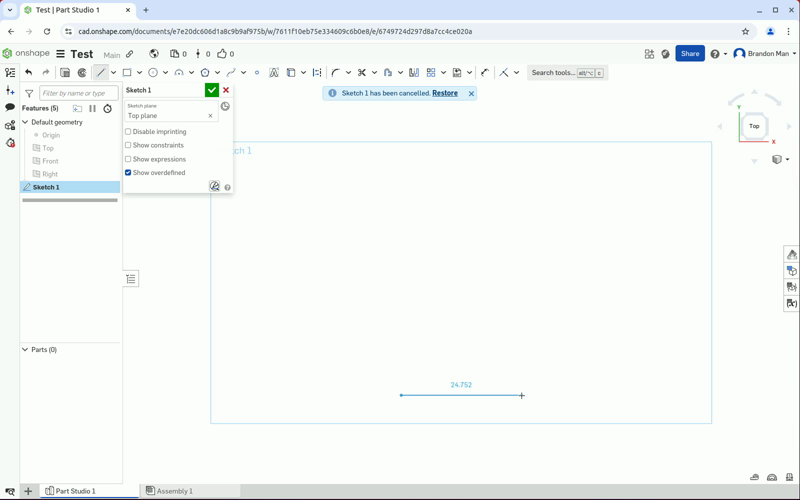
click(521, 395)
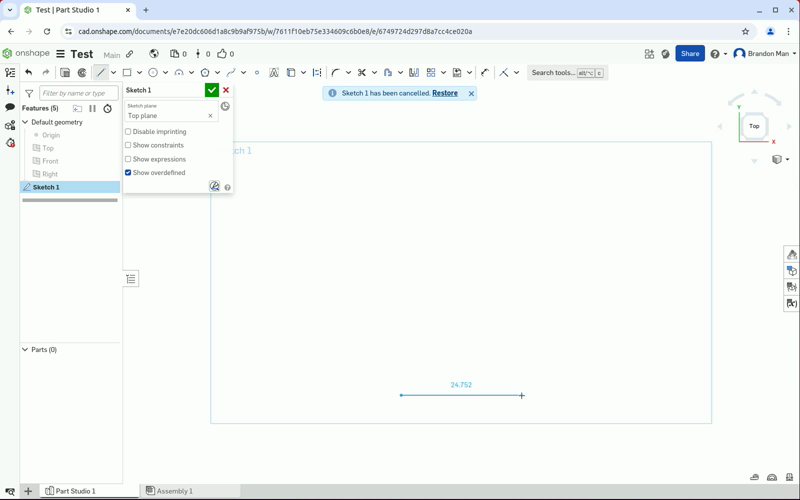
key_up(shift)
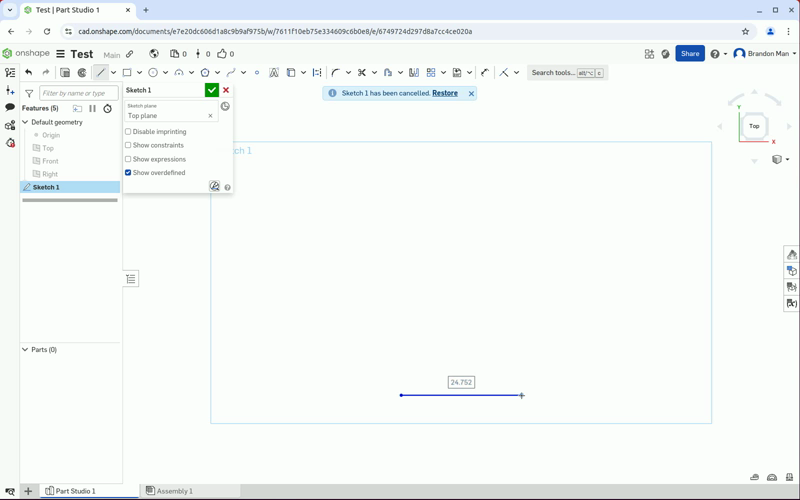
key_down(shift)
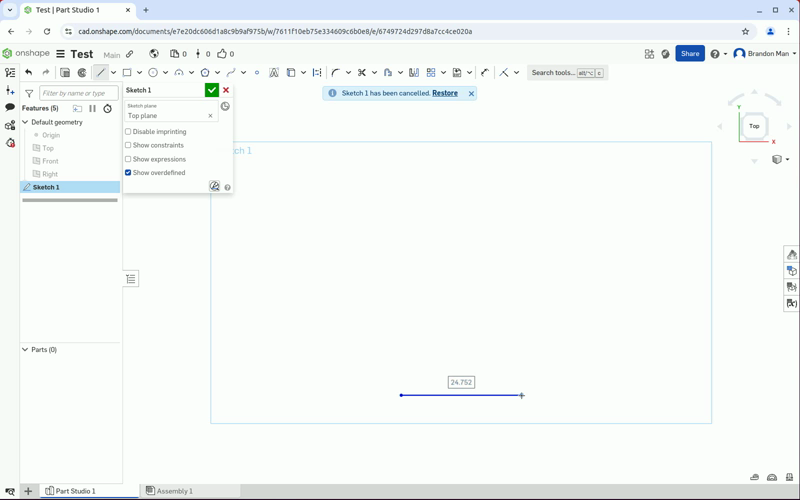
mouse_move(551, 395)
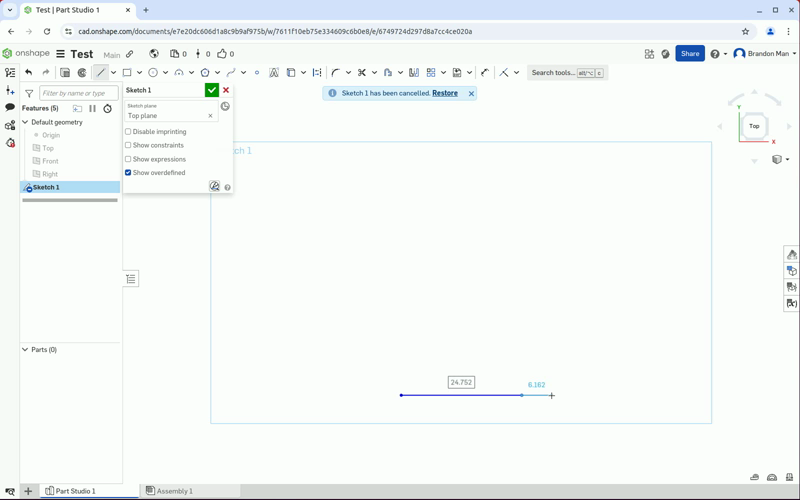
mouse_move(521, 382)
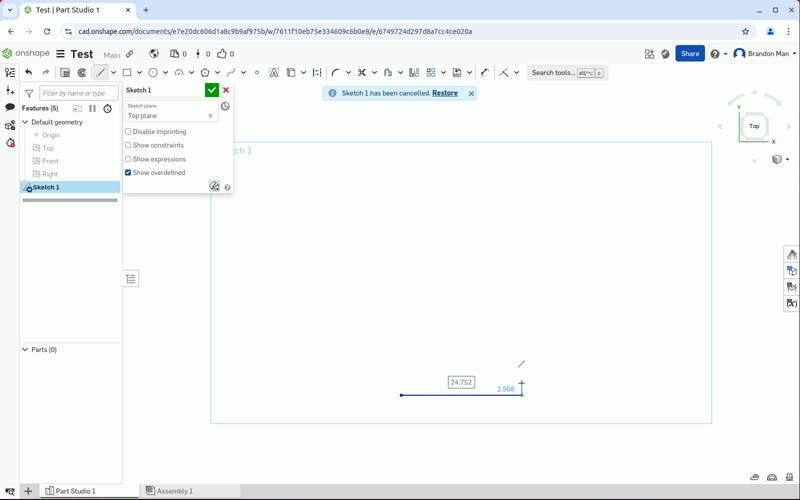
click(521, 382)
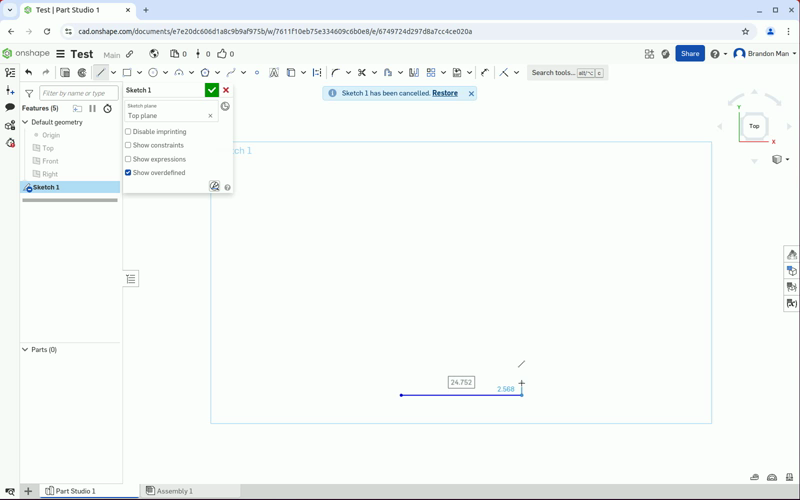
key_up(shift)
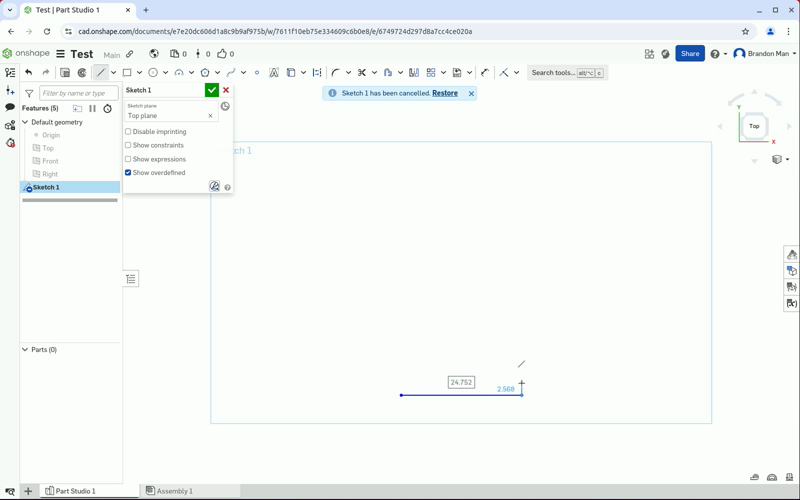
key_down(shift)
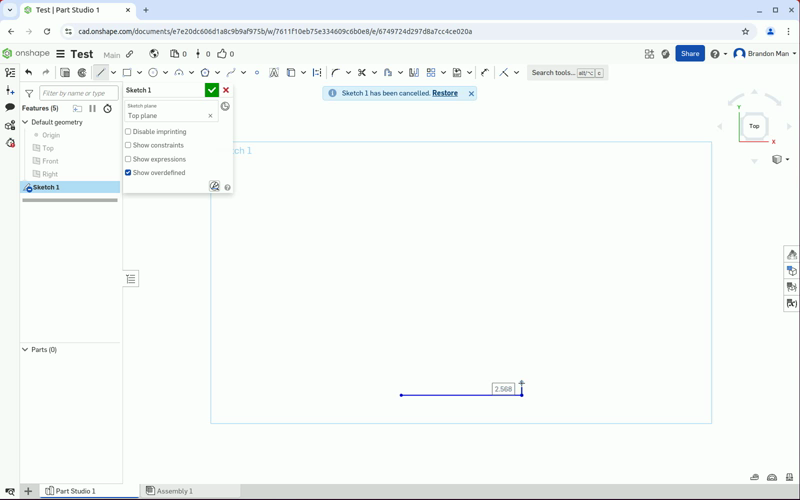
mouse_move(551, 382)
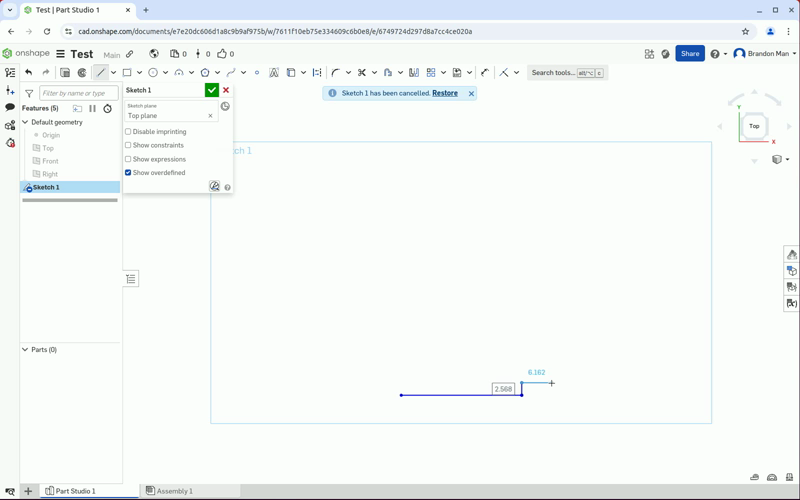
mouse_move(501, 382)
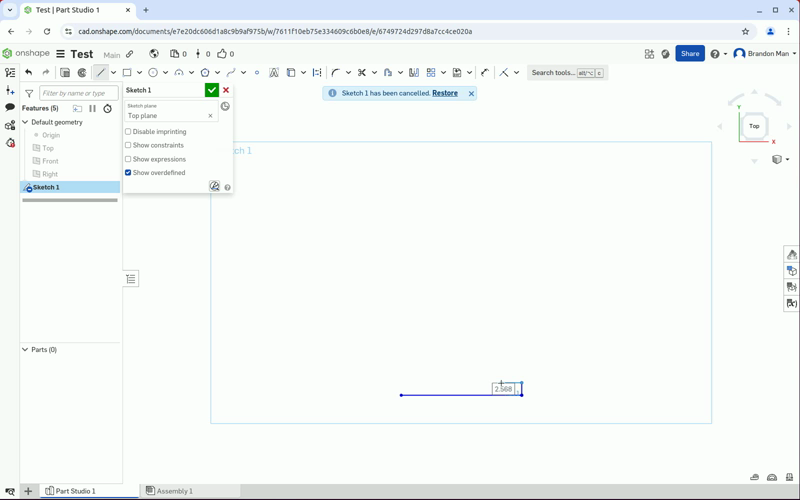
click(501, 382)
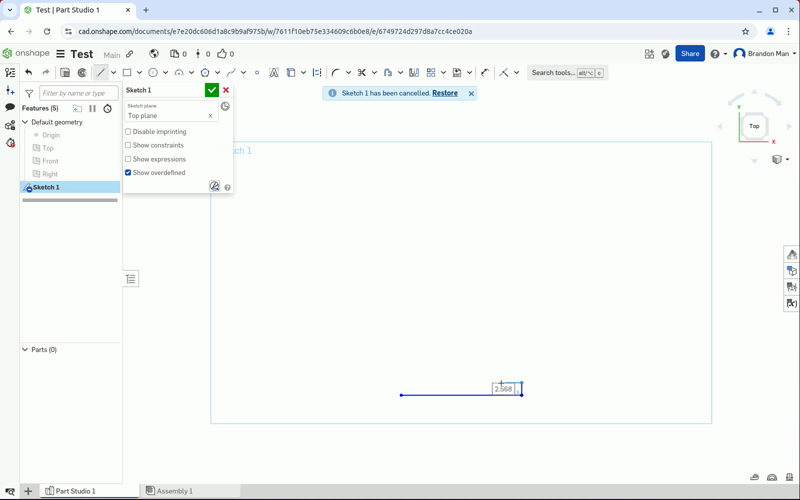
key_up(shift)
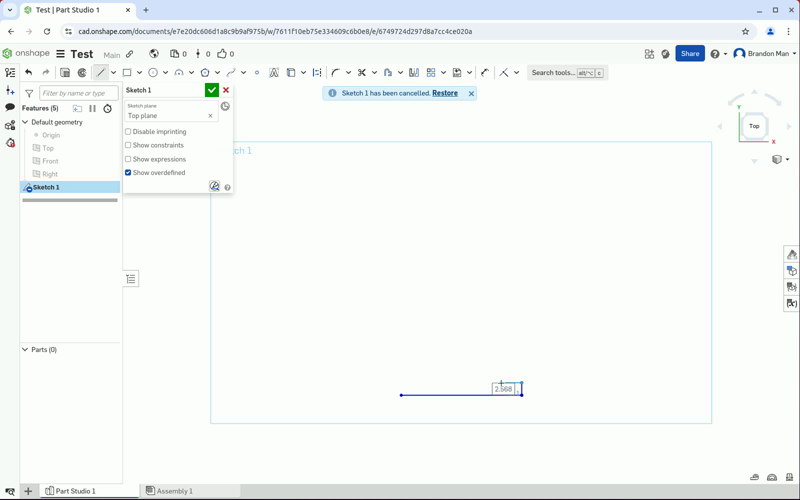
key_down(shift)
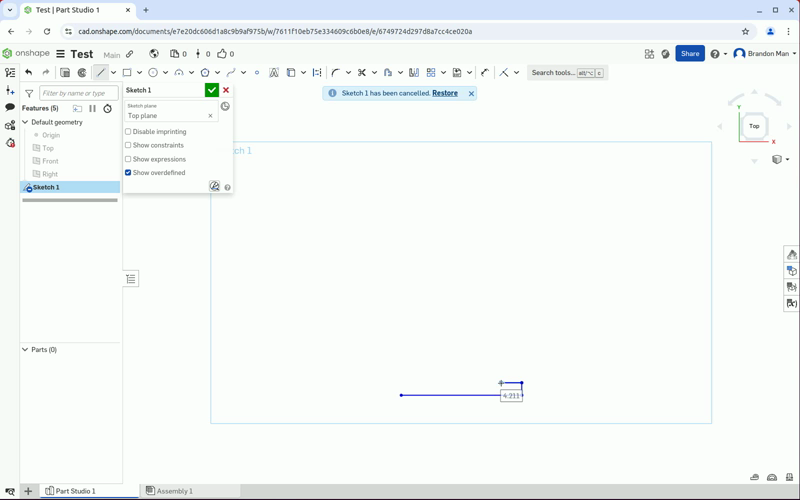
mouse_move(501, 282)
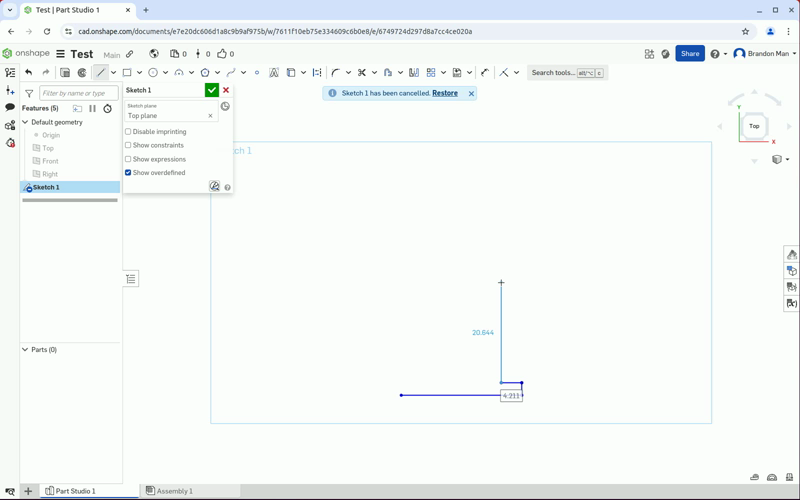
click(501, 282)
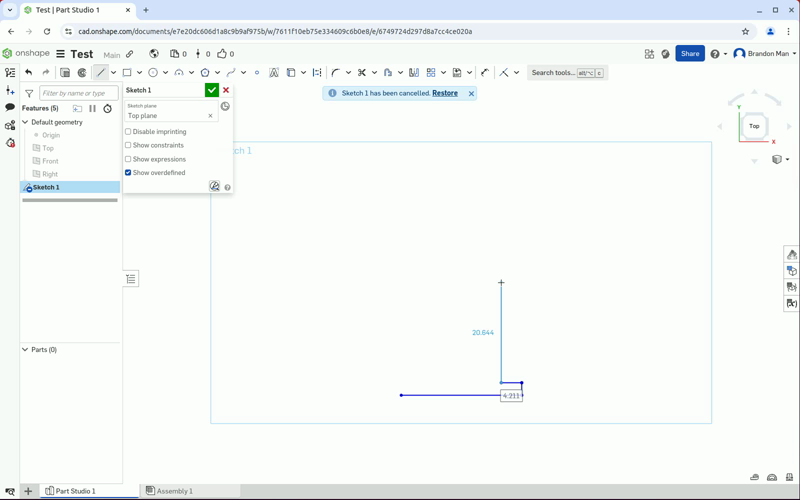
key_up(shift)
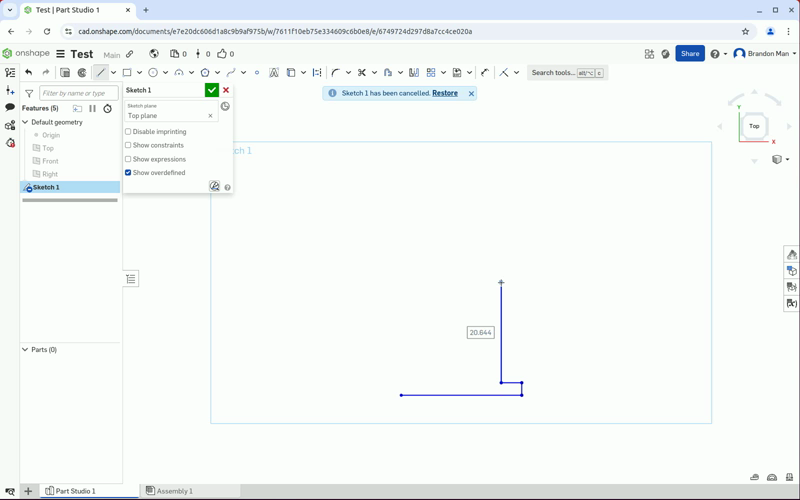
key_down(shift)
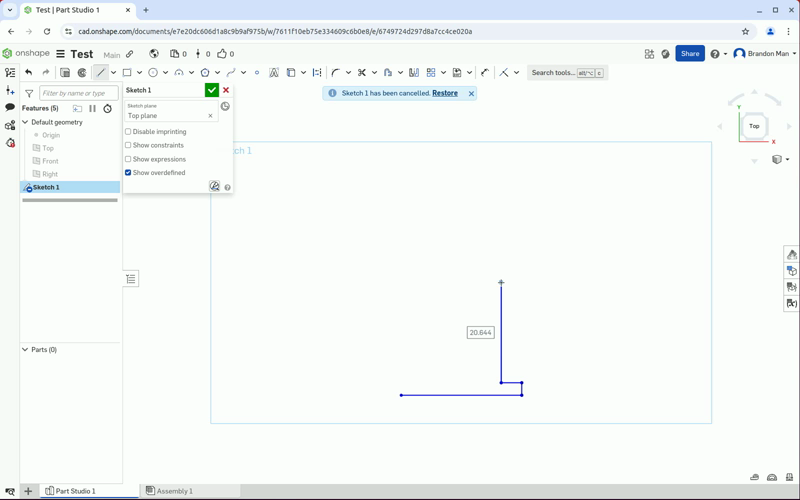
mouse_move(531, 282)
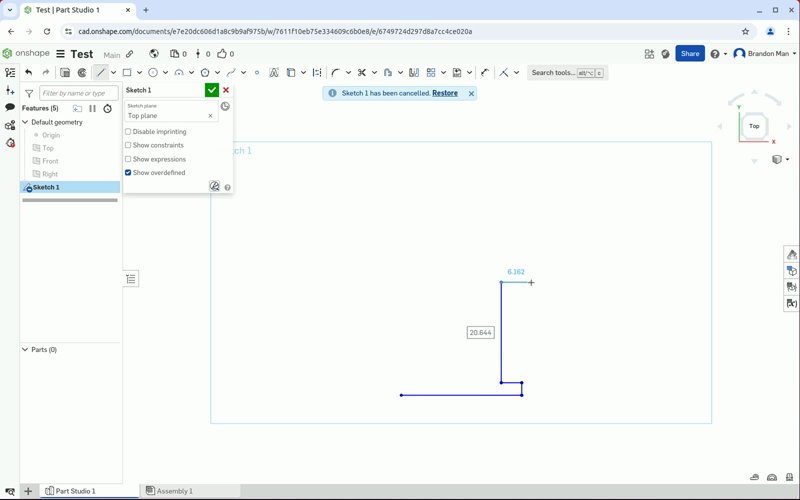
mouse_move(478, 282)
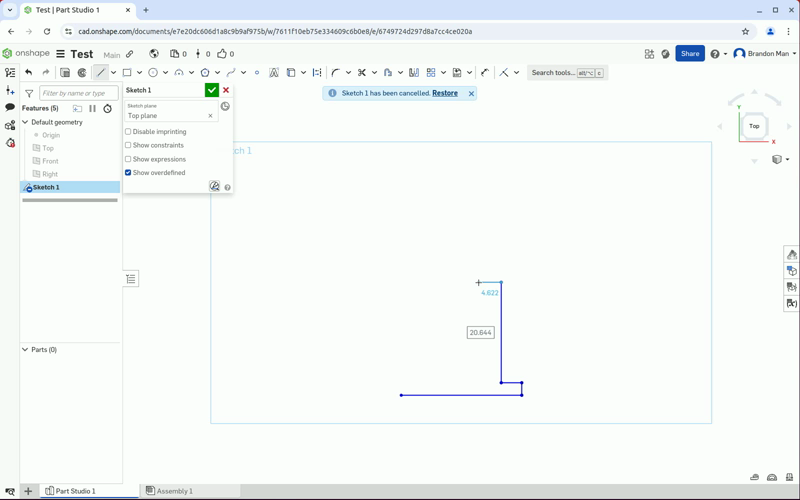
click(478, 282)
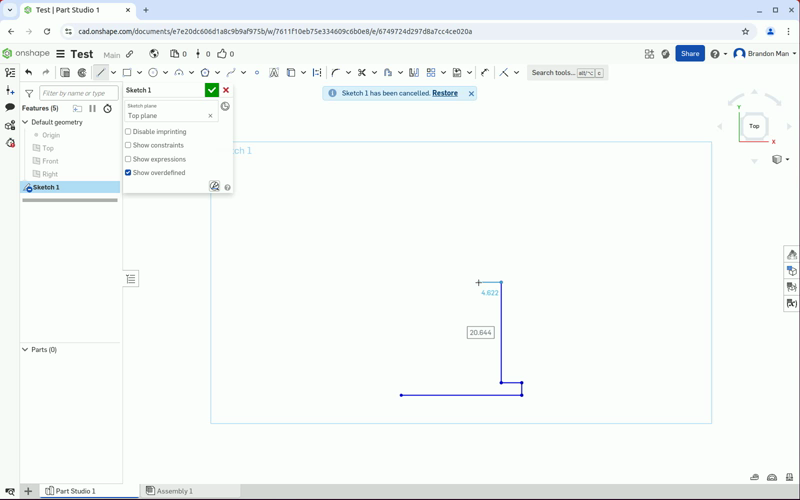
key_up(shift)
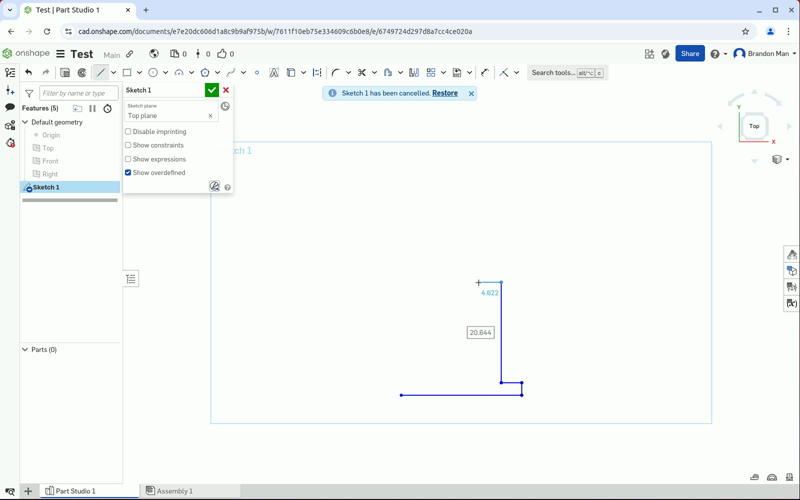
key(esc)
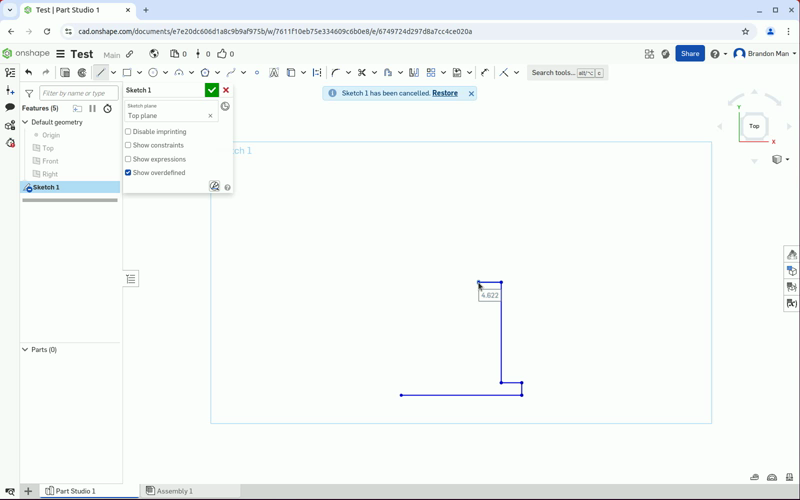
key(a)
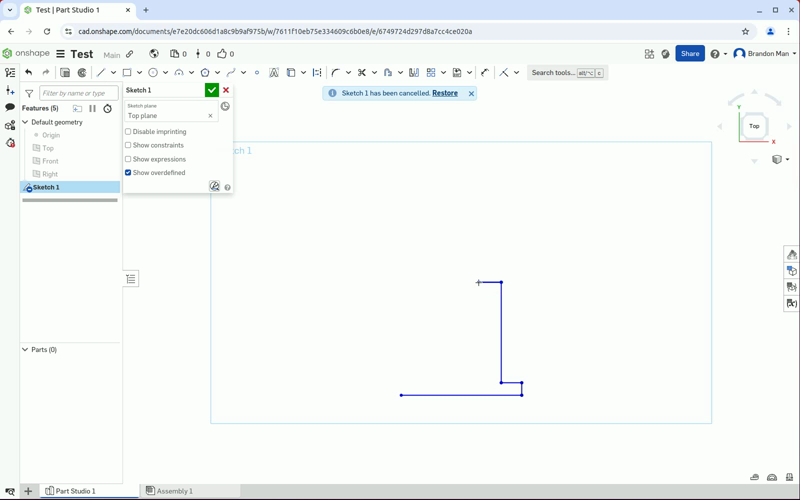
mouse_move(478, 282)
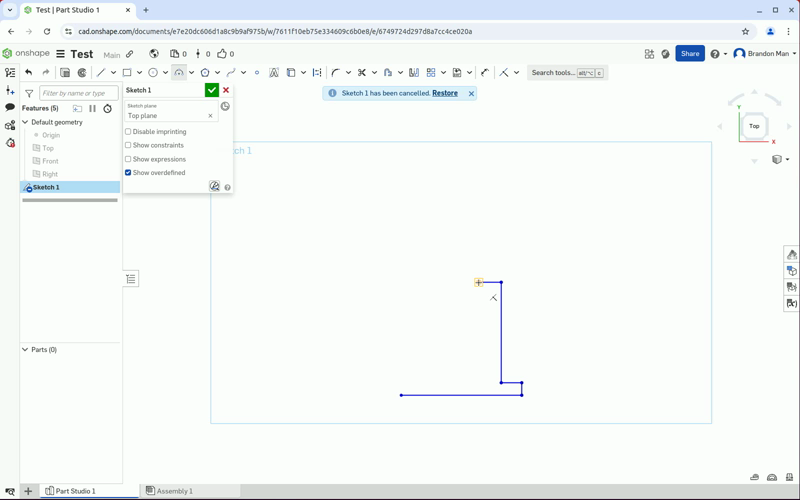
click(478, 282)
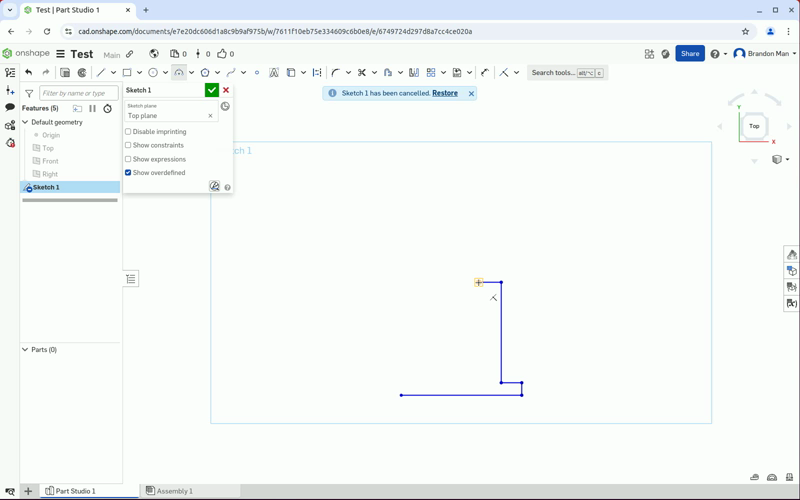
key_down(shift)
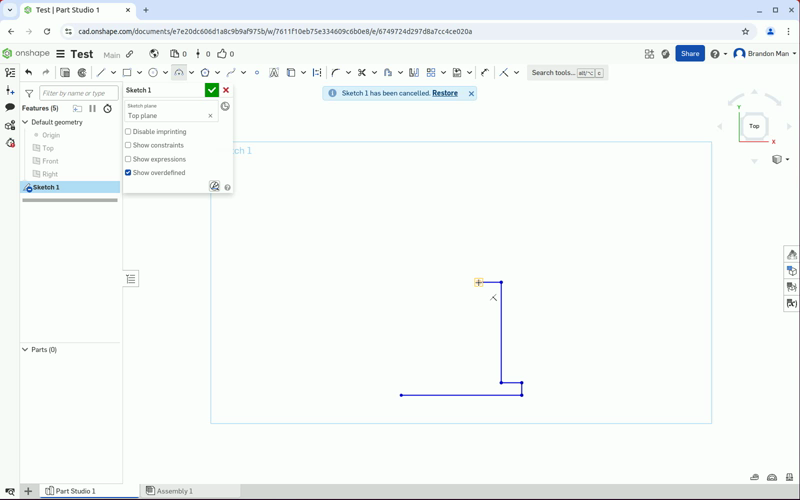
mouse_move(444, 282)
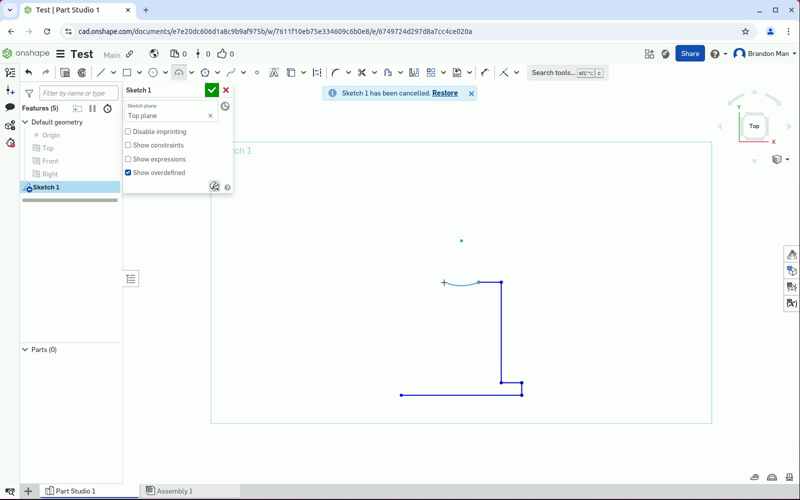
click(444, 282)
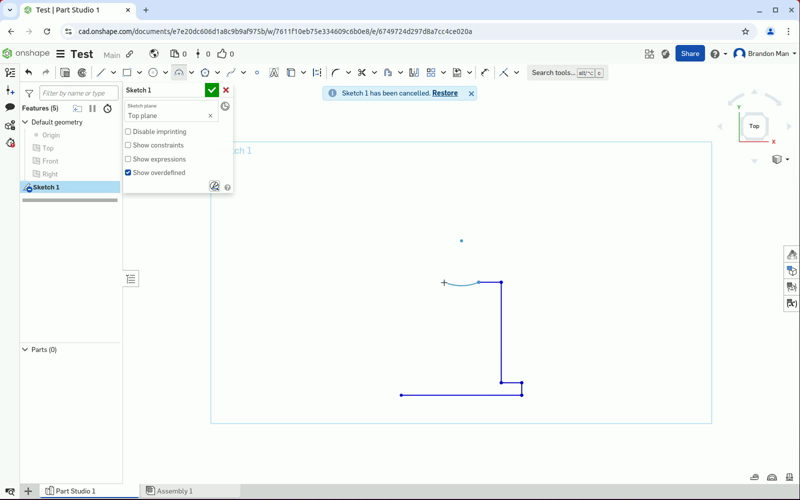
mouse_move(461, 299)
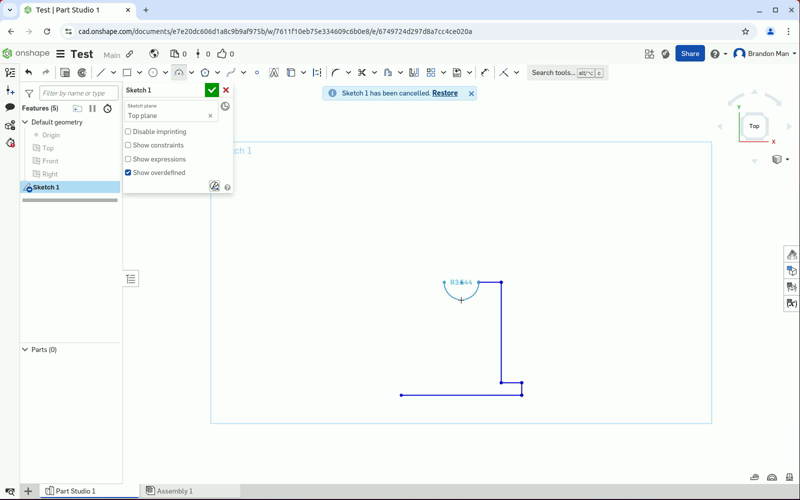
click(461, 299)
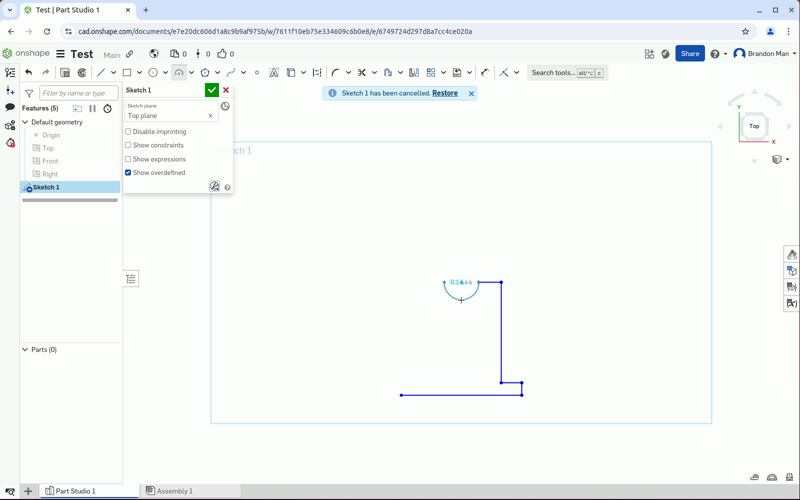
key_up(shift)
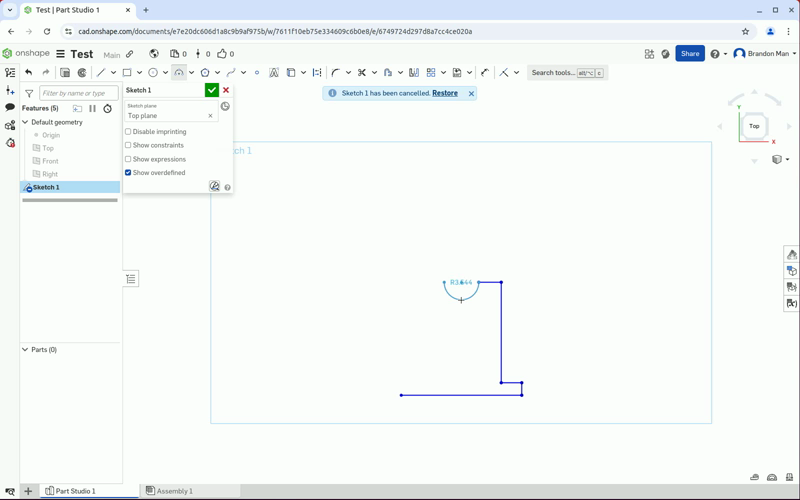
key(esc)
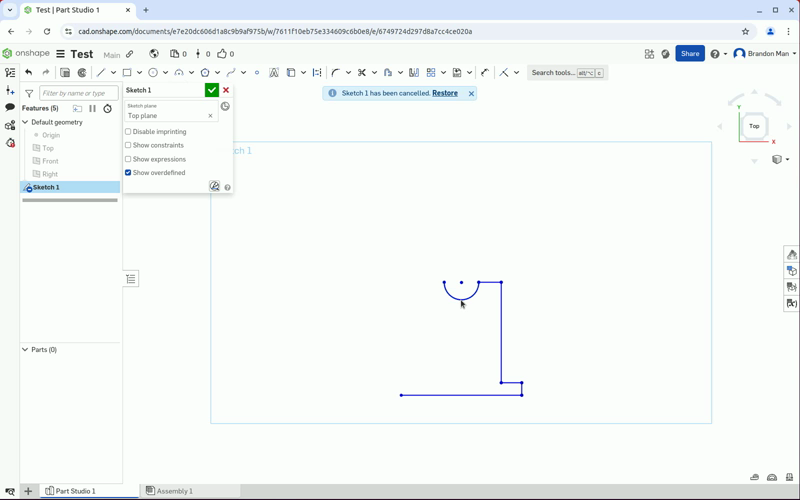
key(l)
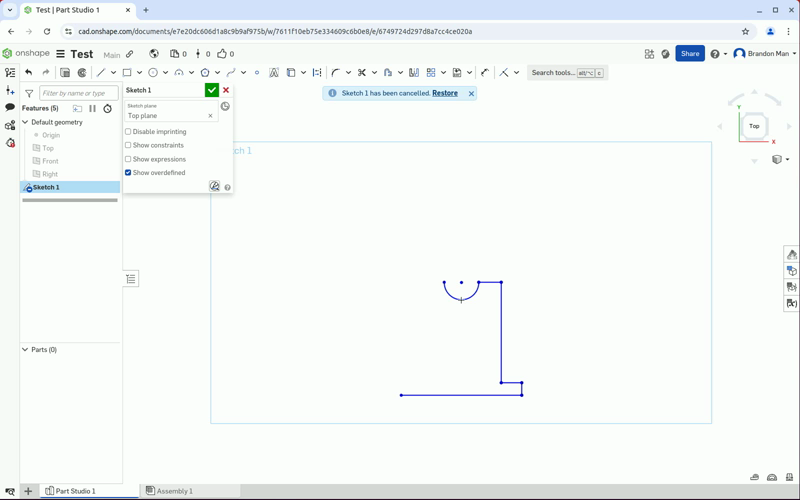
mouse_move(444, 282)
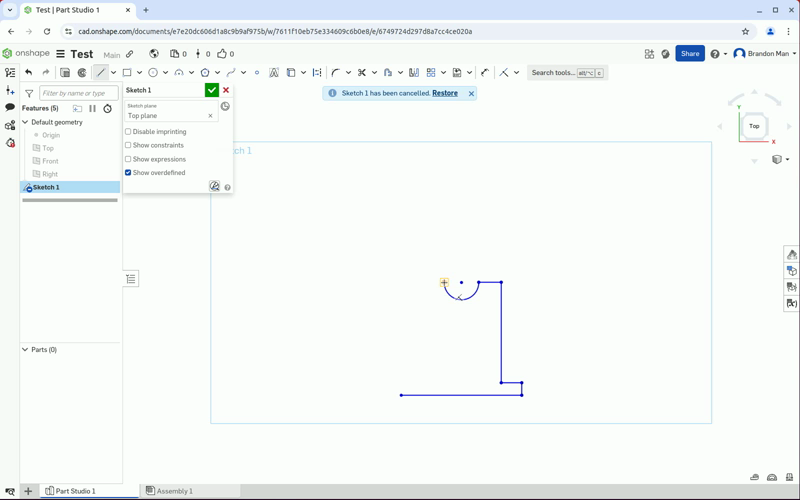
click(444, 282)
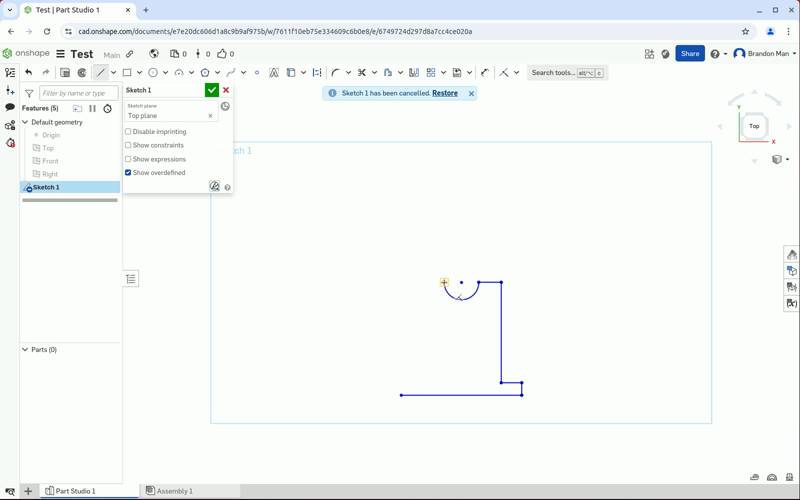
key_down(shift)
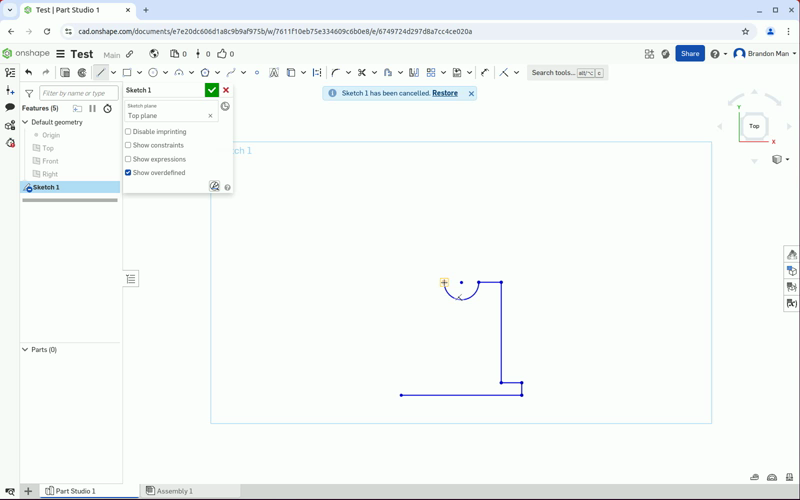
mouse_move(474, 282)
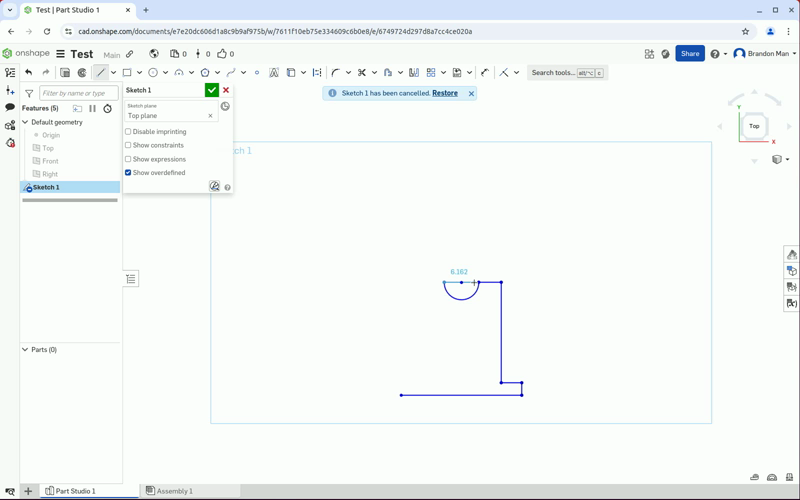
mouse_move(421, 282)
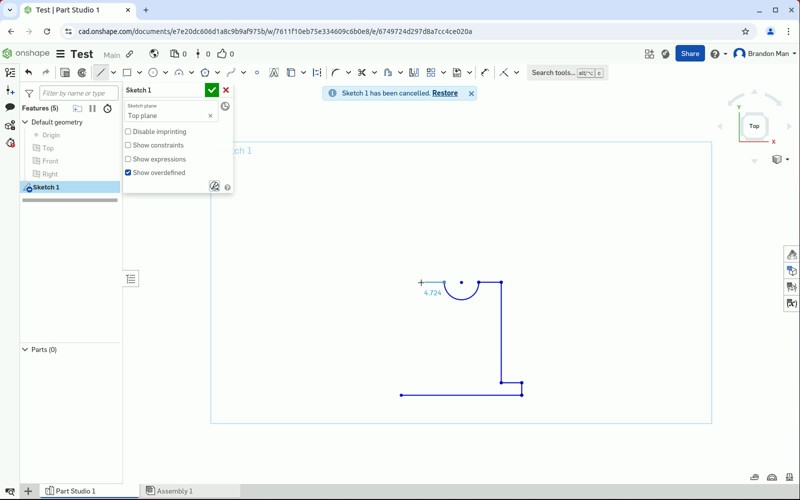
click(421, 282)
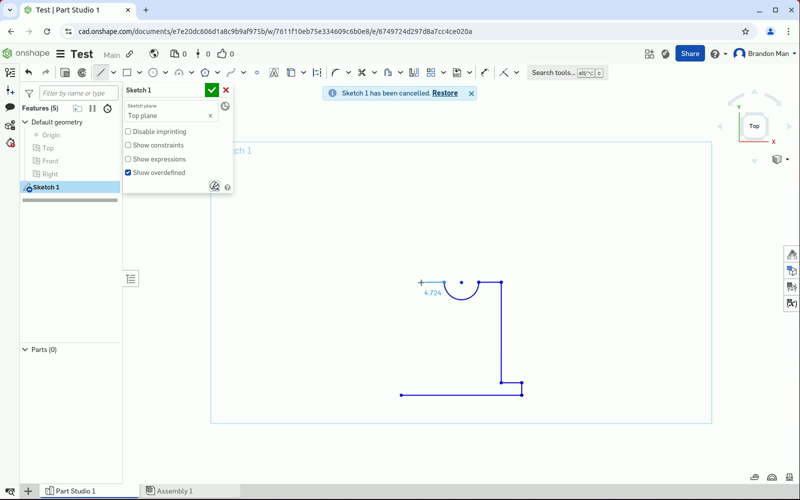
key_up(shift)
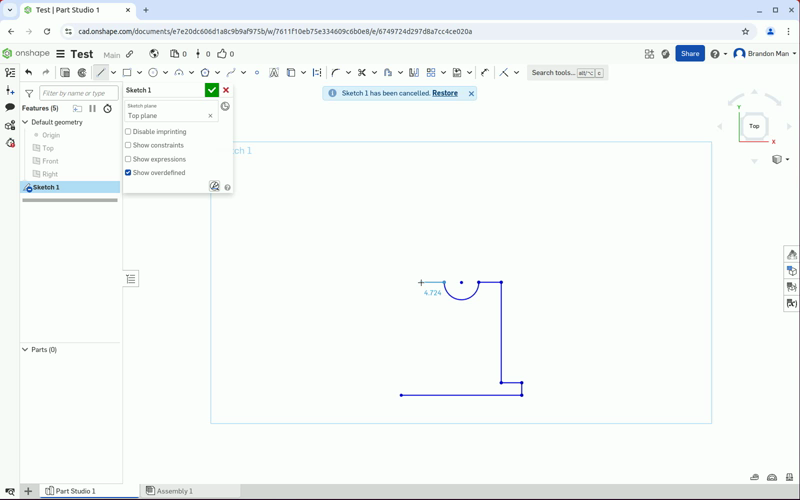
key_down(shift)
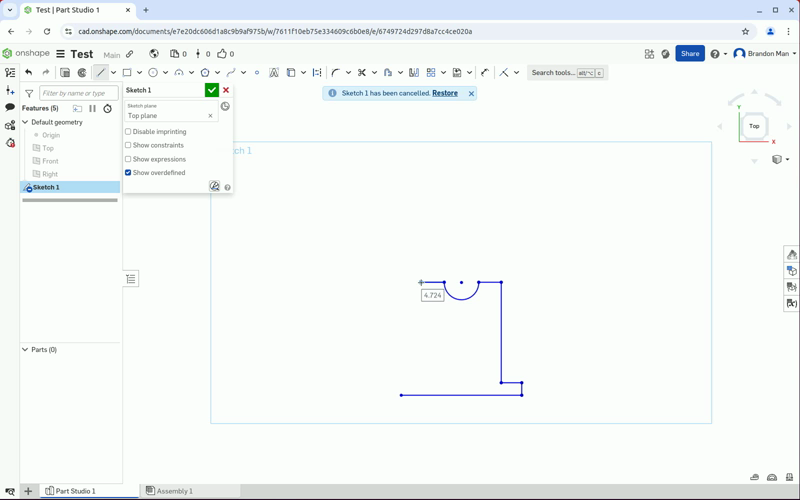
mouse_move(421, 382)
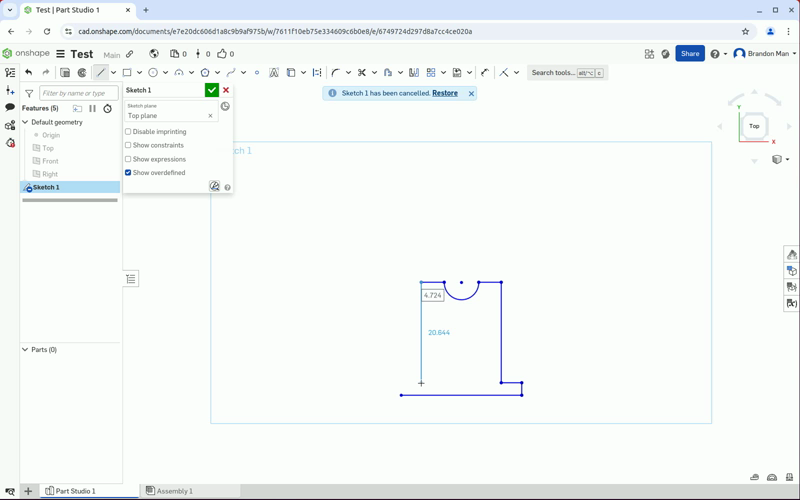
click(421, 382)
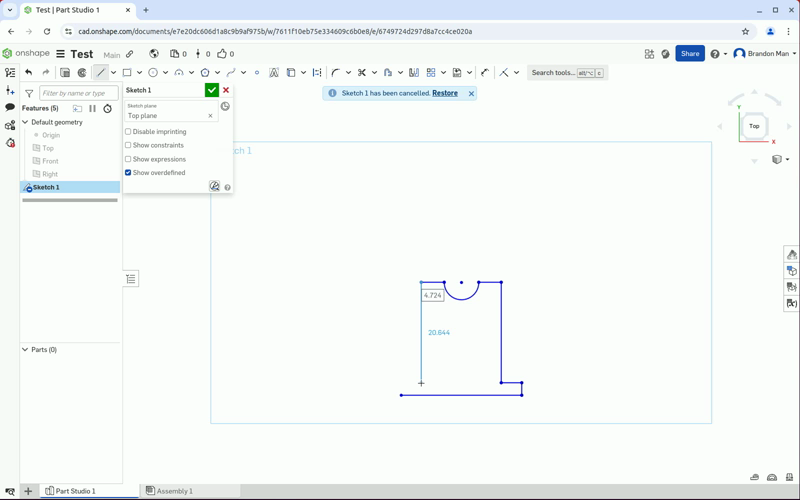
key_up(shift)
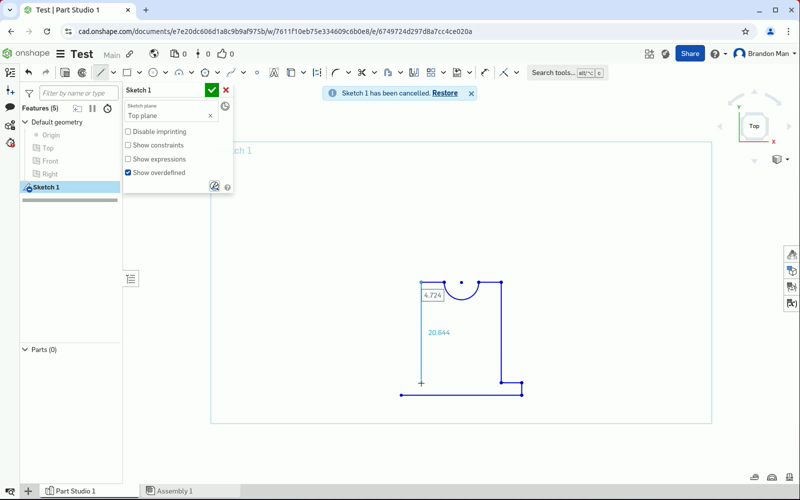
key_down(shift)
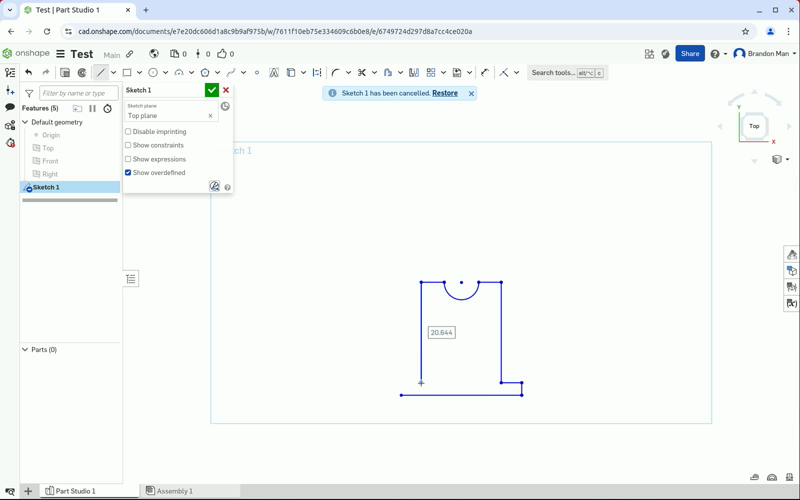
mouse_move(451, 382)
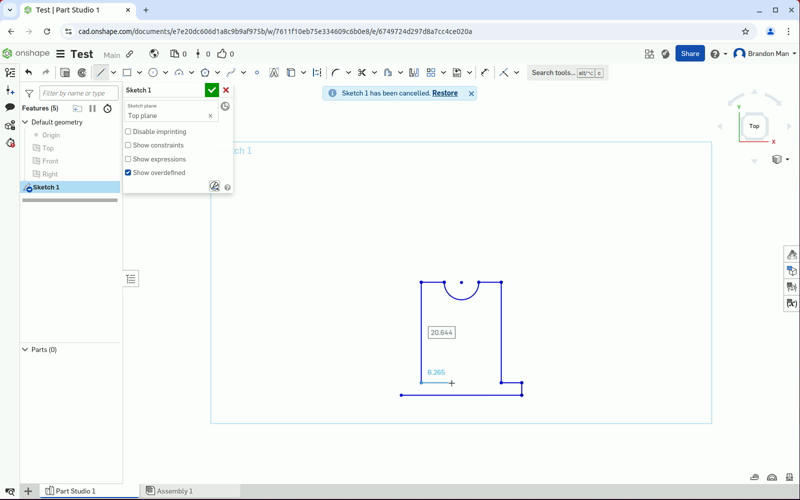
mouse_move(401, 382)
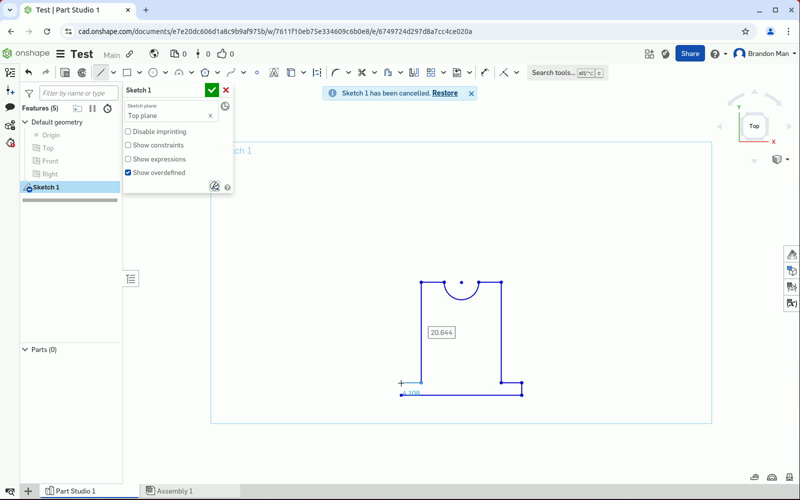
click(401, 382)
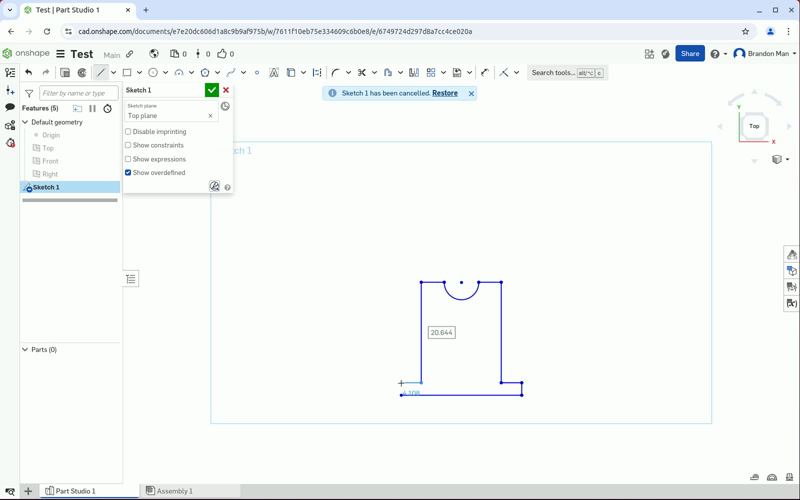
key_up(shift)
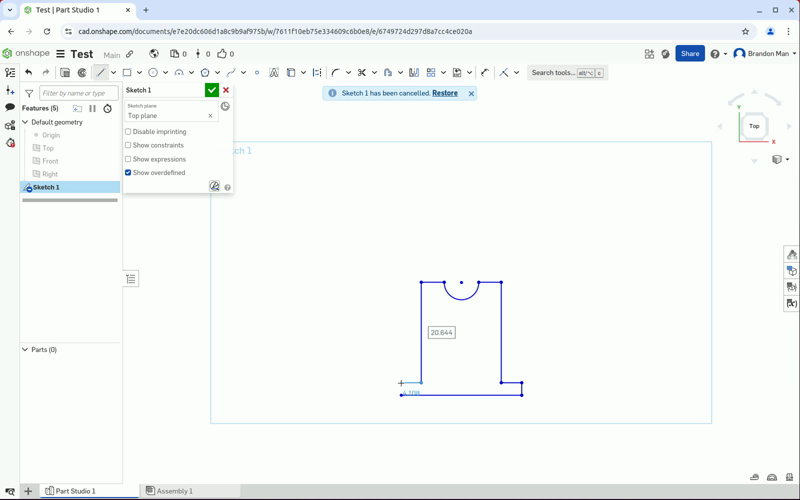
mouse_move(431, 382)
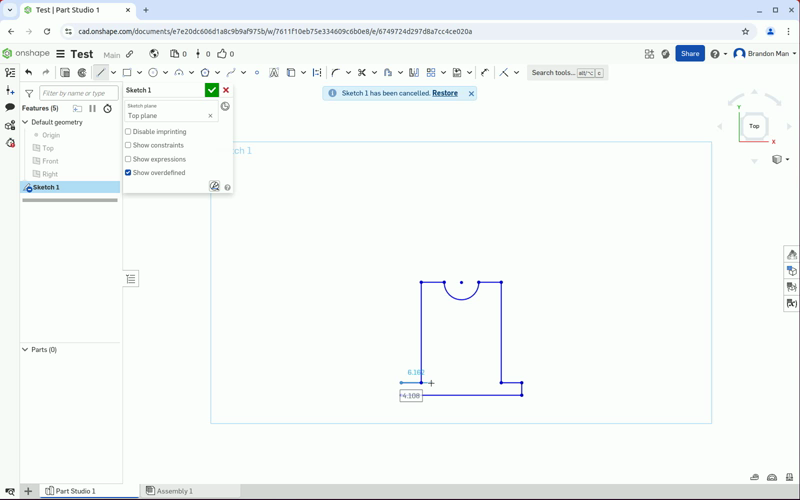
key_down(shift)
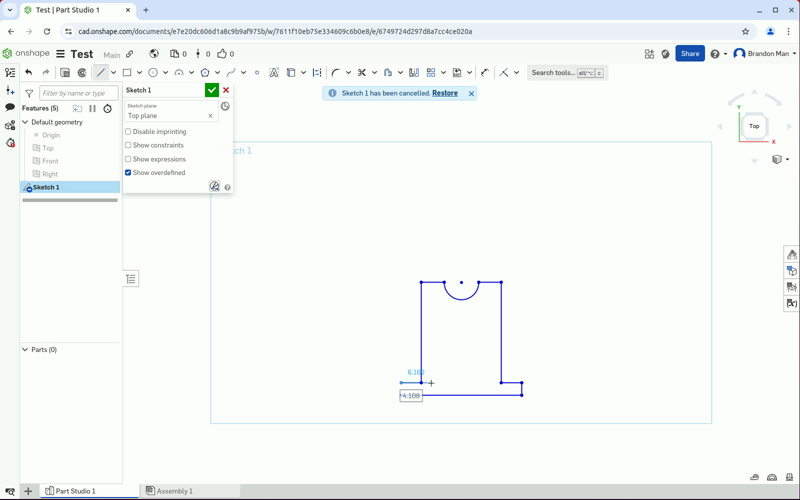
mouse_move(401, 395)
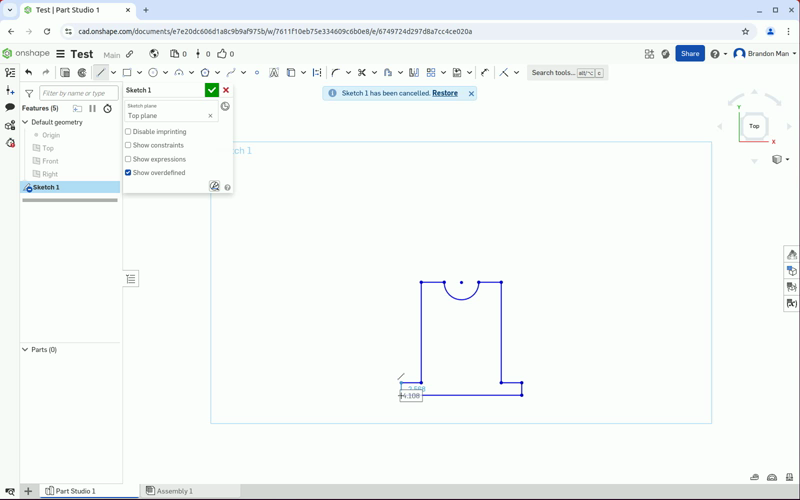
key_up(shift)
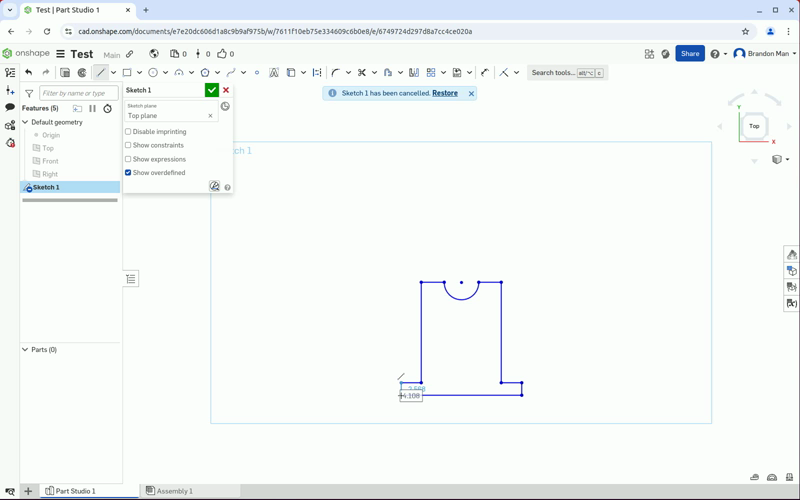
click(401, 395)
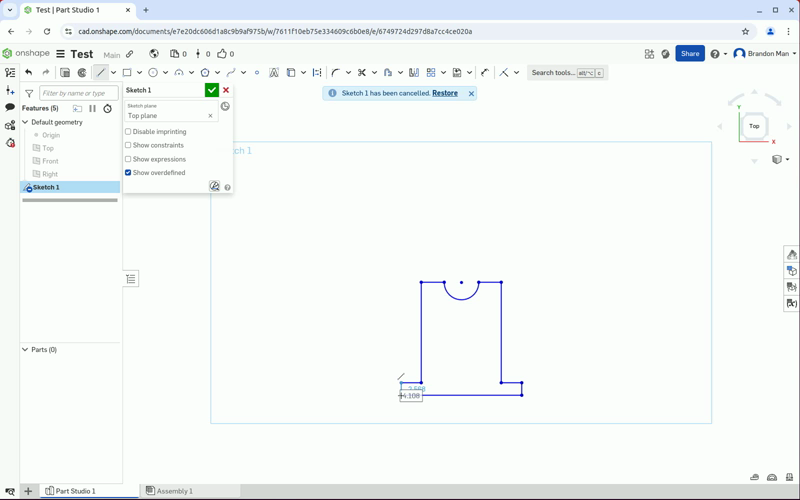
key(esc)
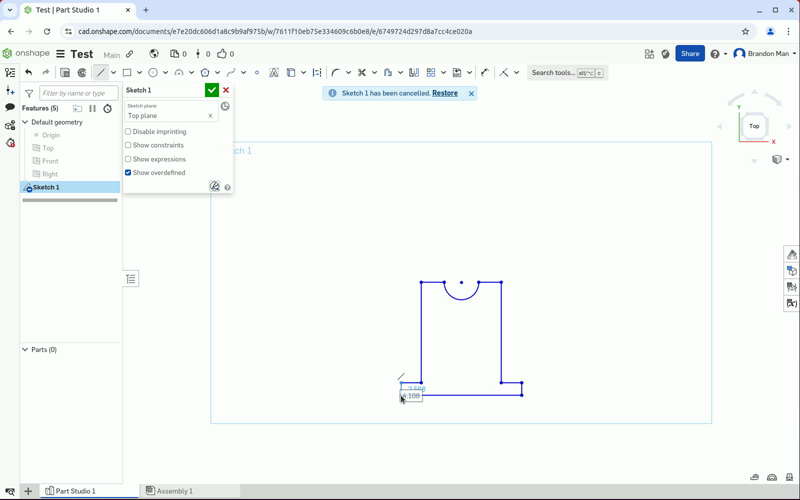
mouse_move(435, 293)
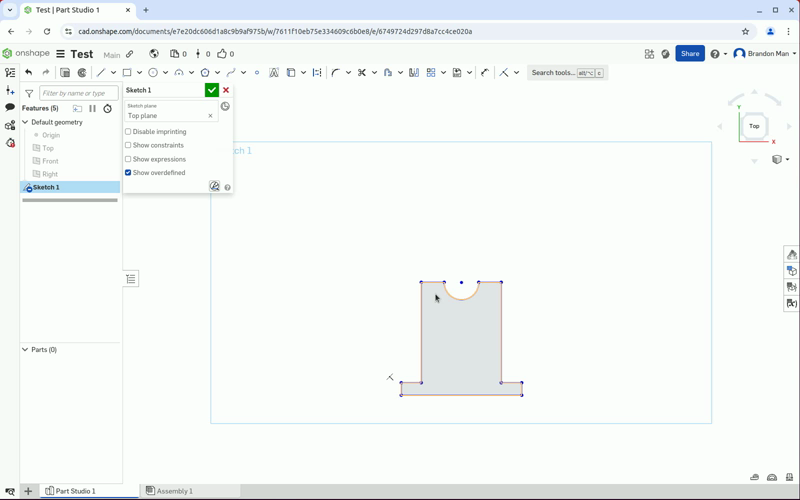
scroll(6)
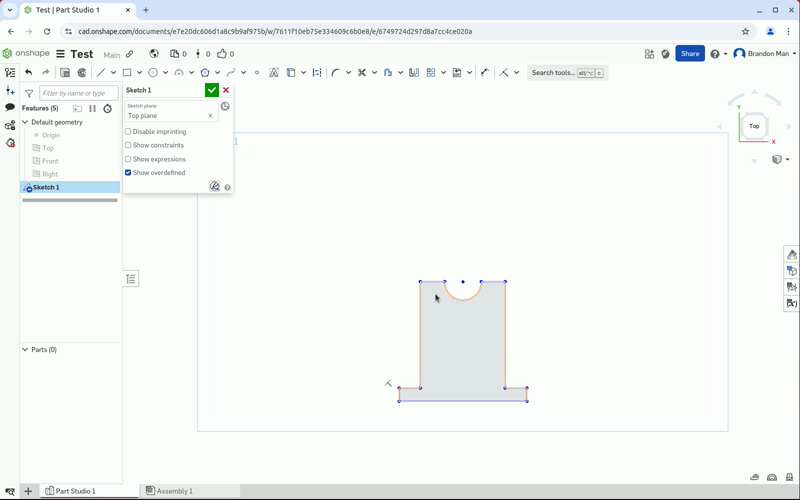
scroll(6)
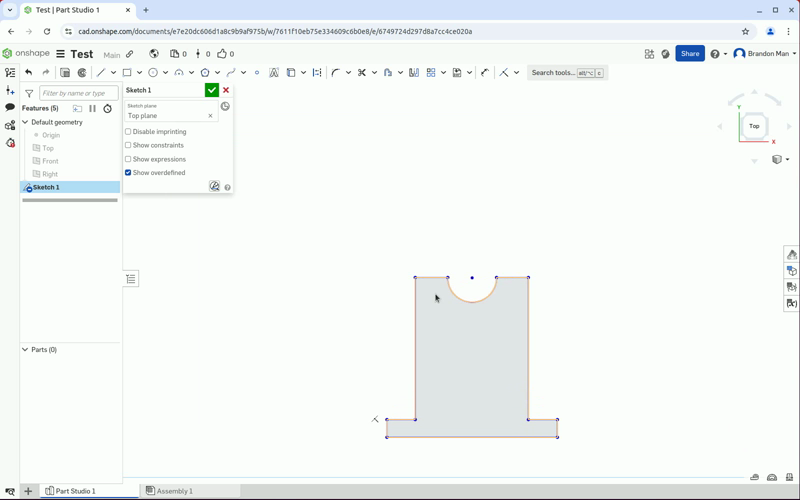
scroll(6)
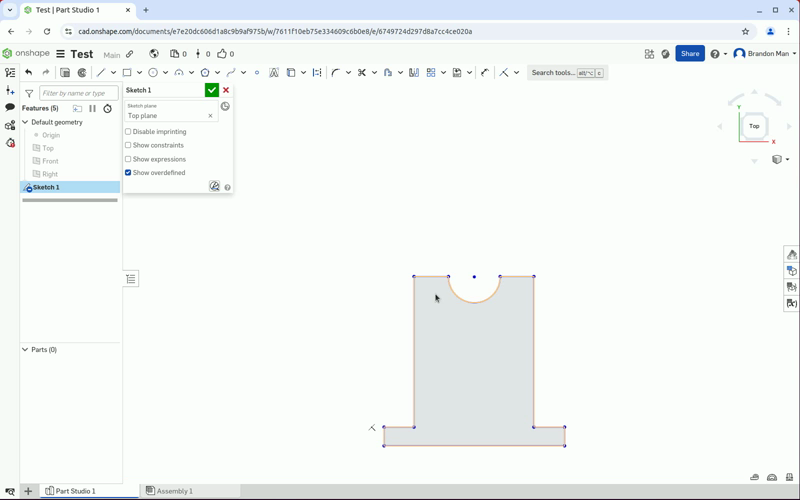
scroll(6)
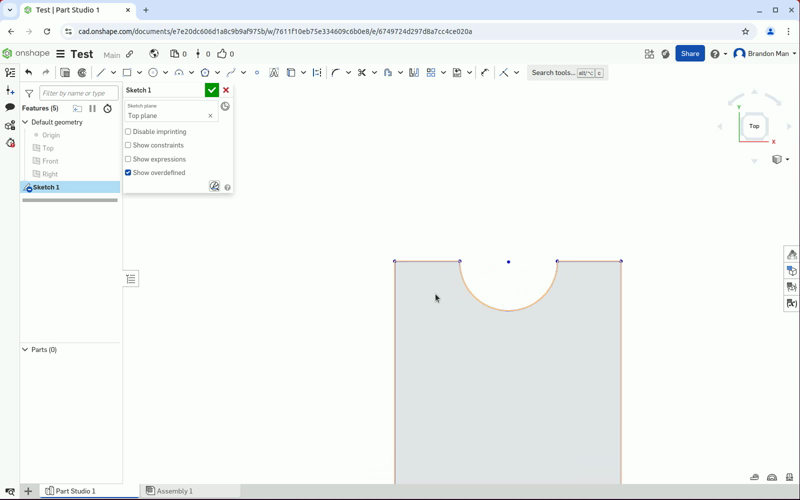
scroll(6)
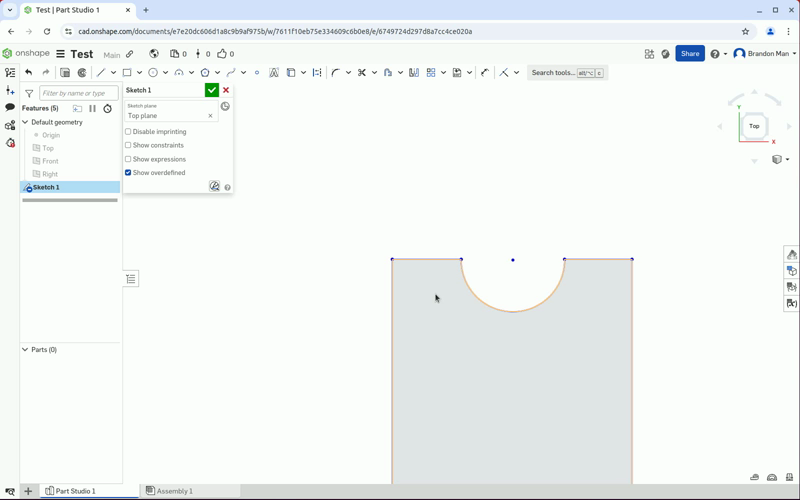
scroll(6)
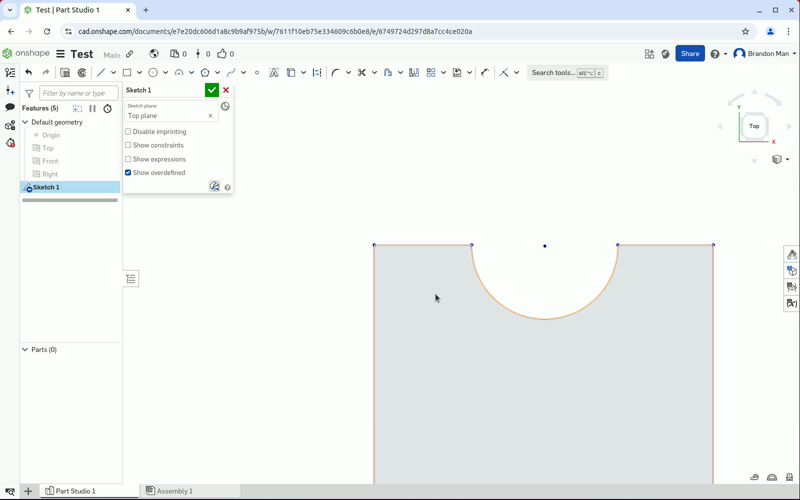
scroll(6)
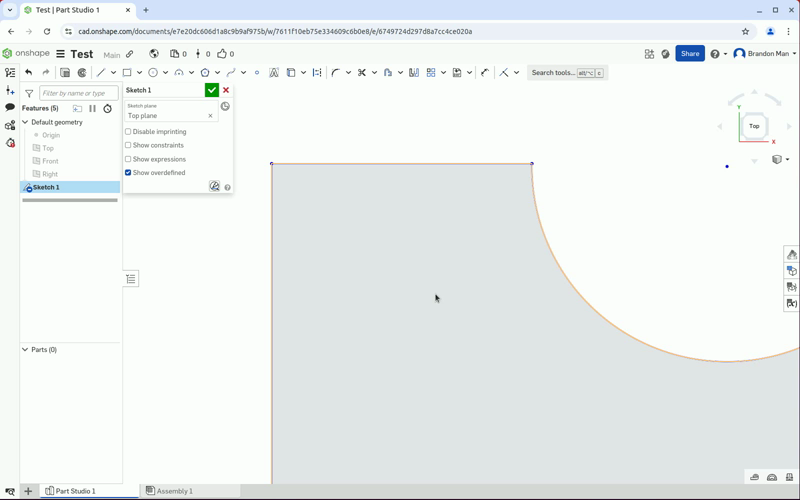
click(435, 293)
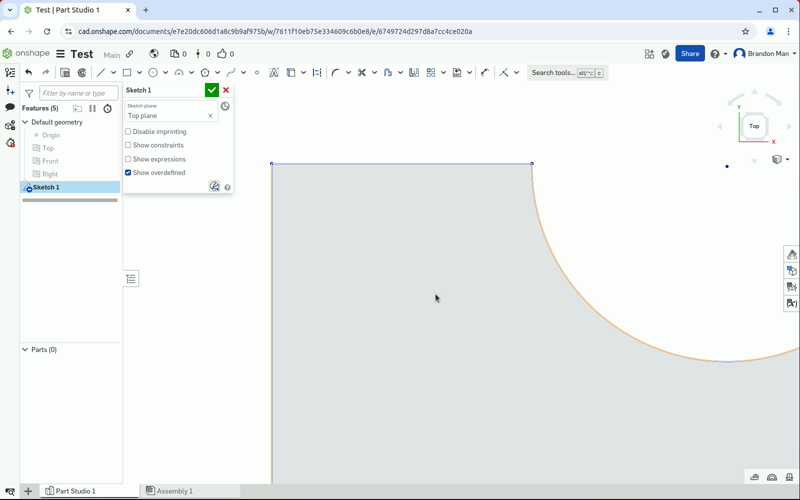
scroll(-6)
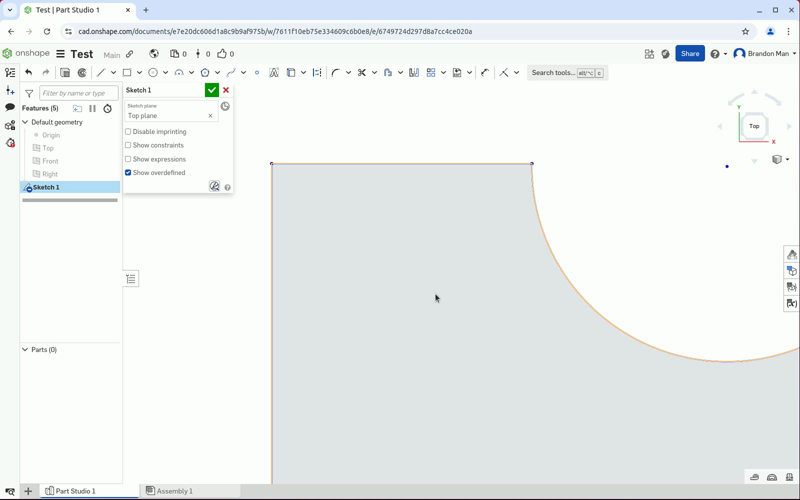
scroll(-6)
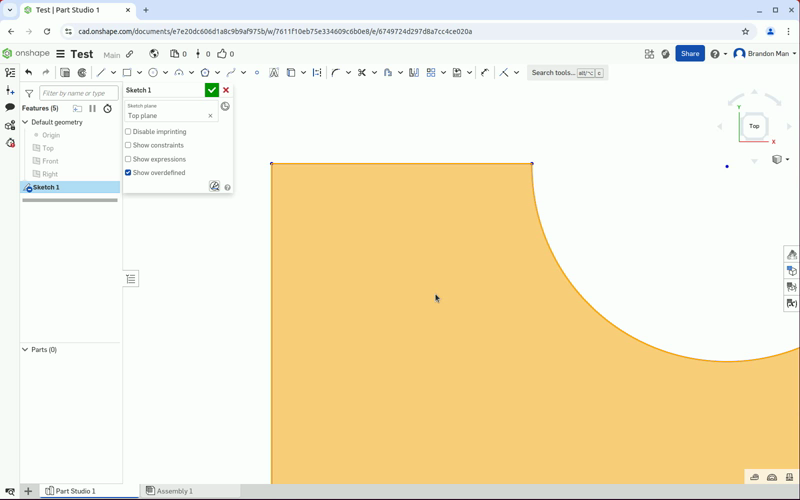
scroll(-6)
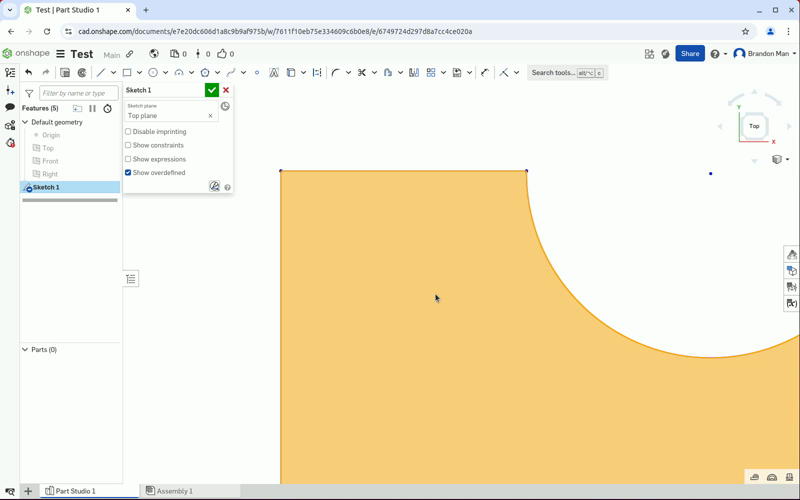
scroll(-6)
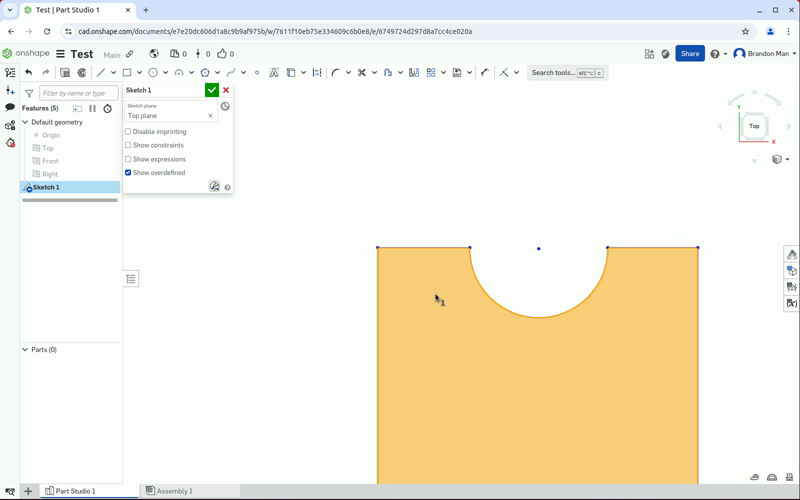
scroll(-6)
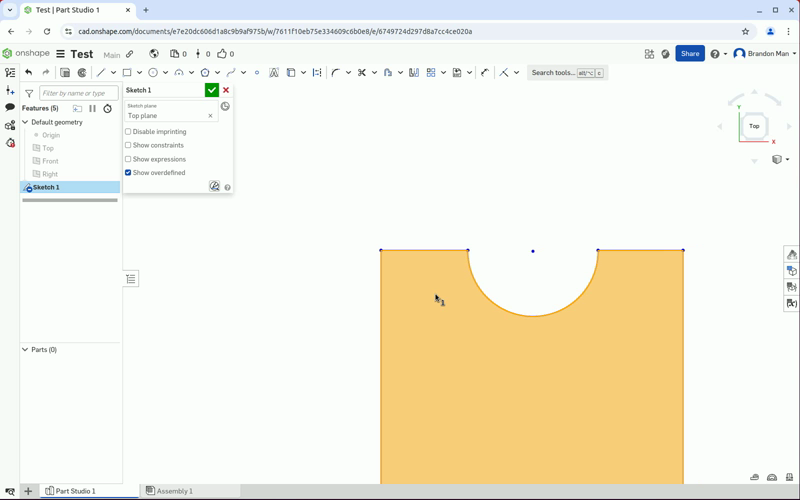
scroll(-6)
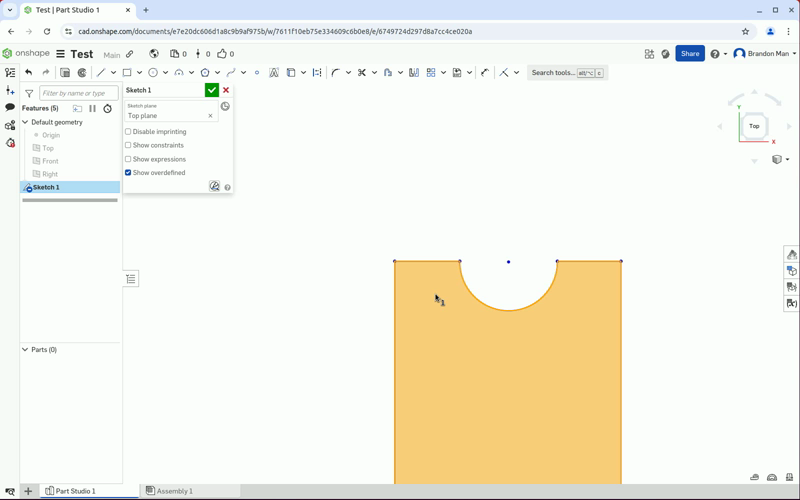
scroll(-6)
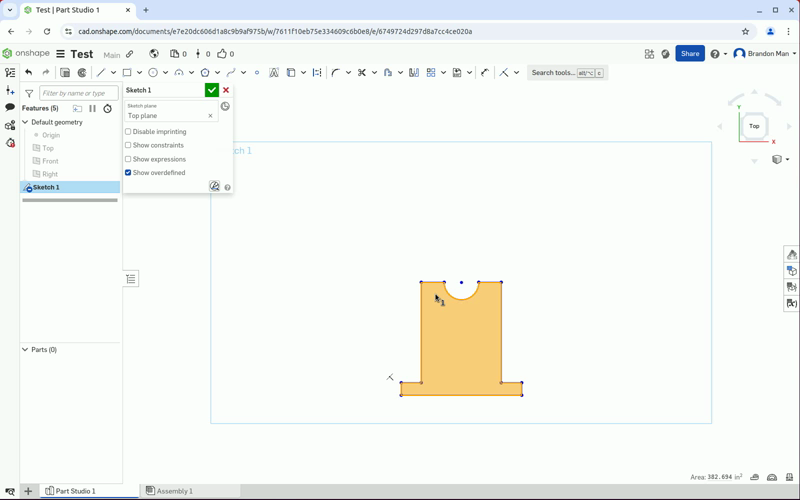
mouse_move(73, 352)
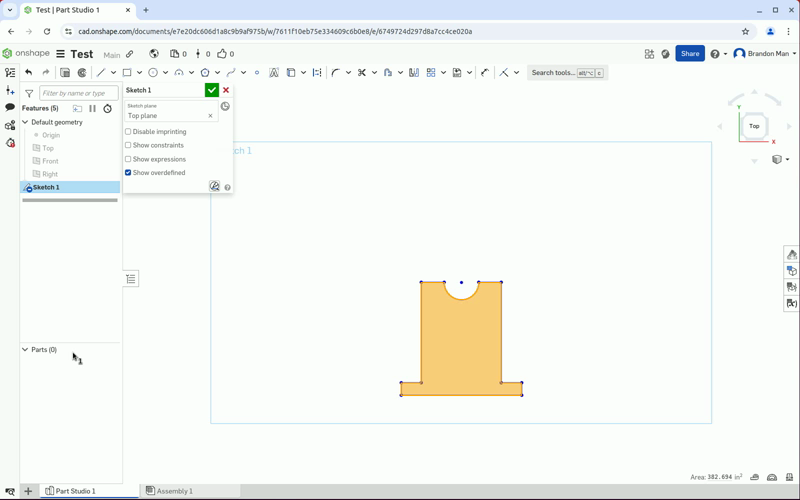
key(shift+y)
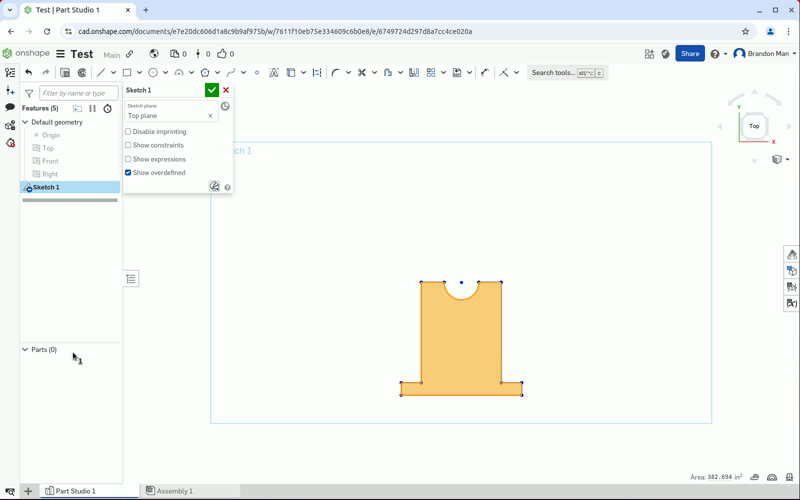
key(shift+e)
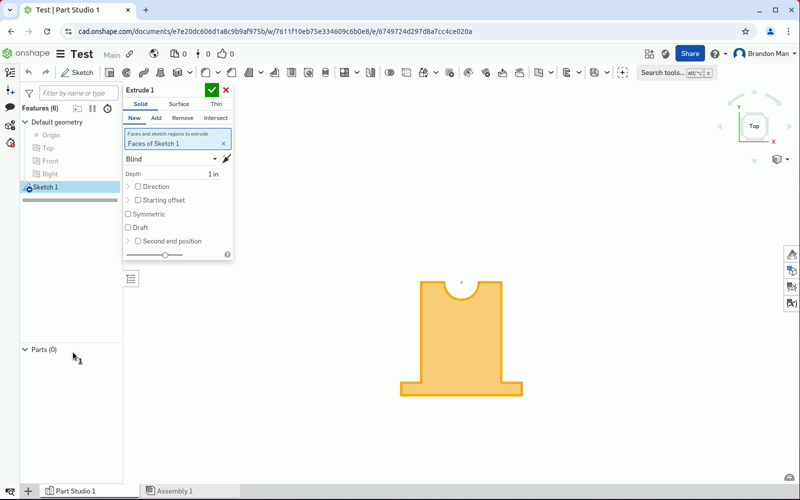
mouse_move(143, 106)
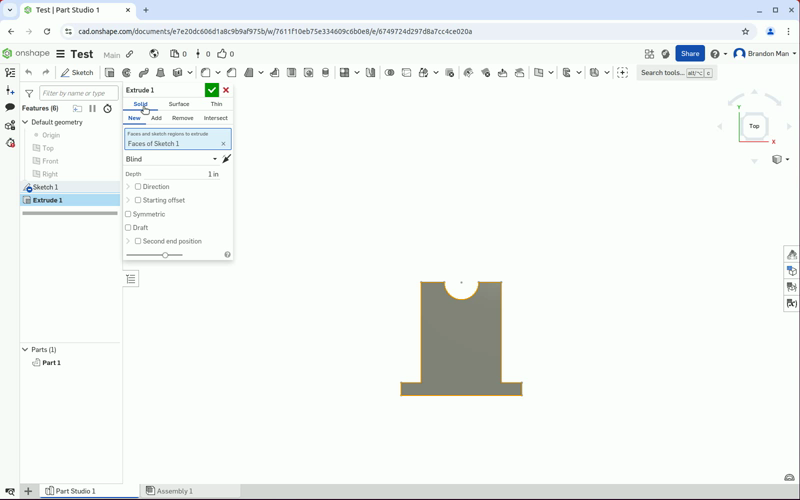
click(143, 106)
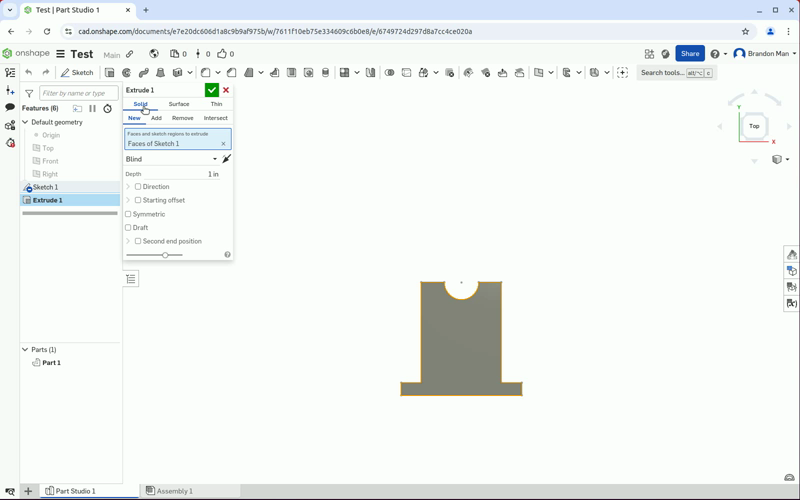
mouse_move(137, 120)
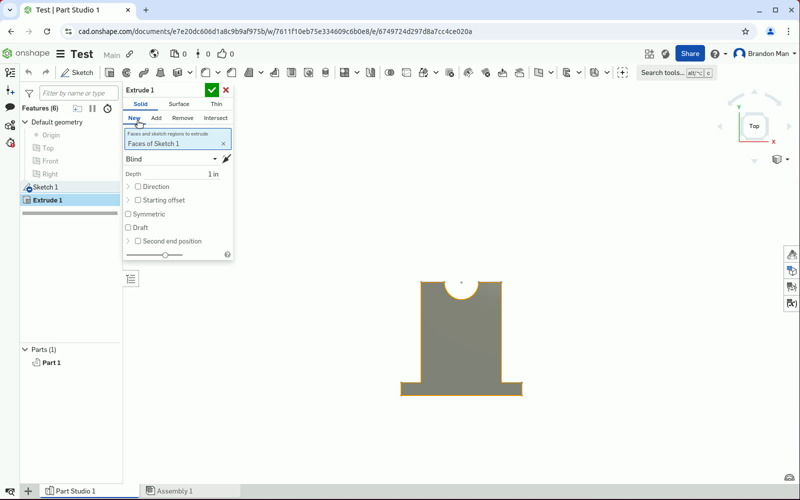
click(137, 120)
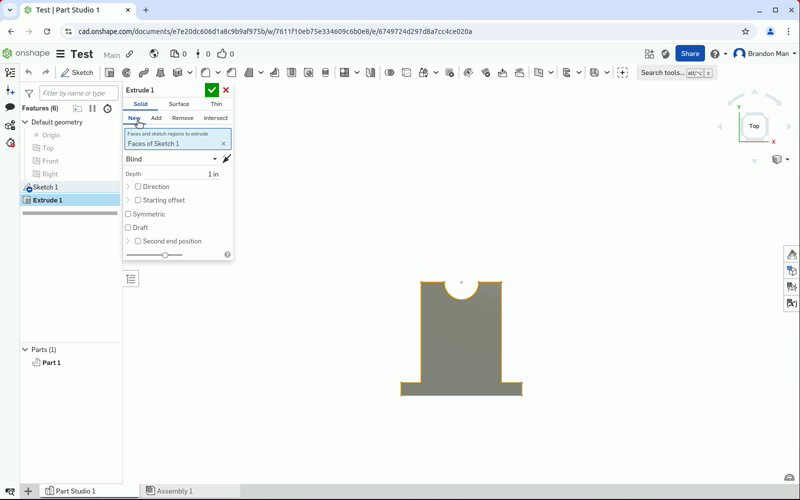
key(tab, 4)
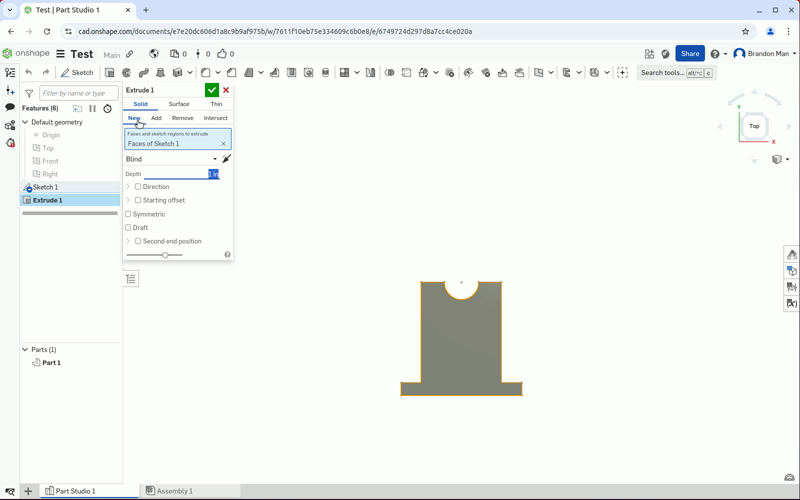
text(3.37)
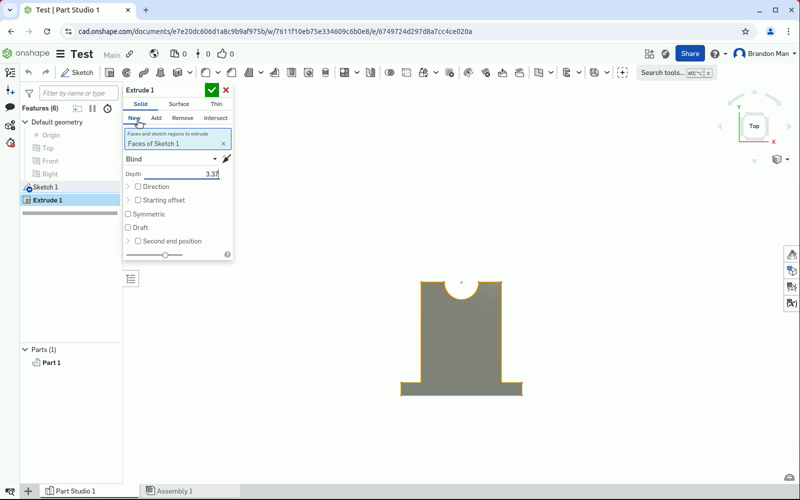
key(enter)
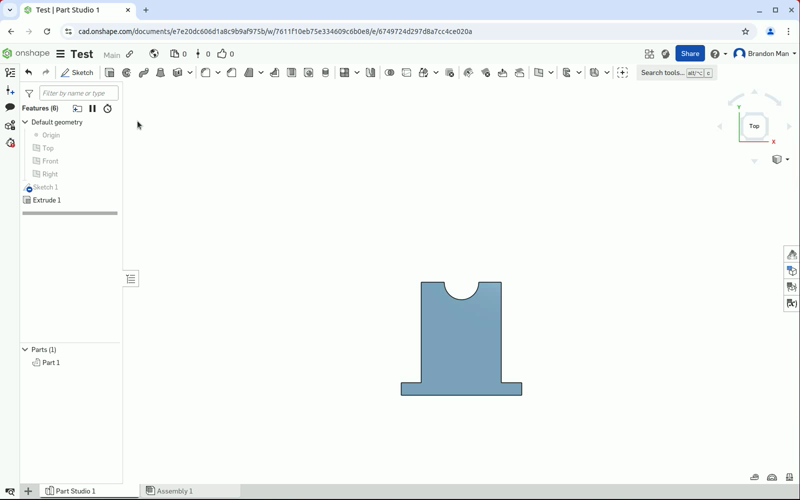
key(shift+h)
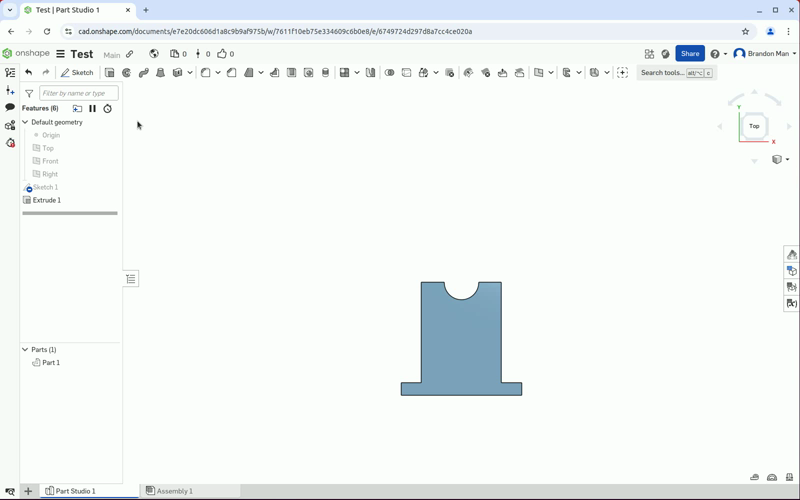
key(shift+h)
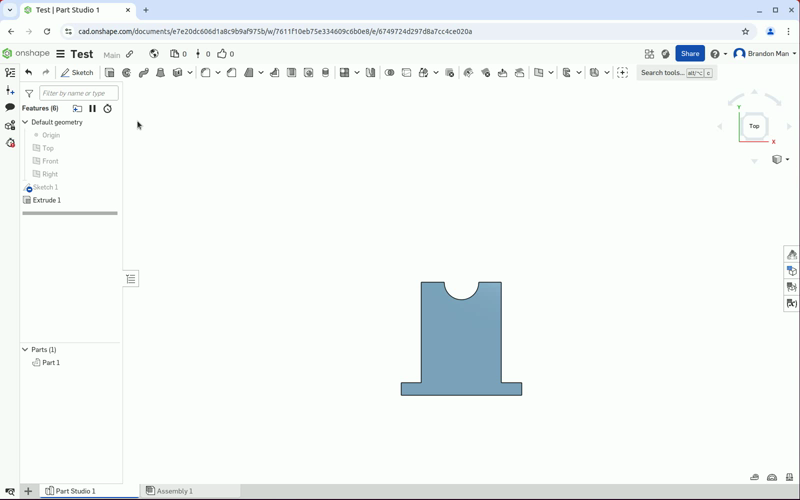
mouse_move(73, 189)
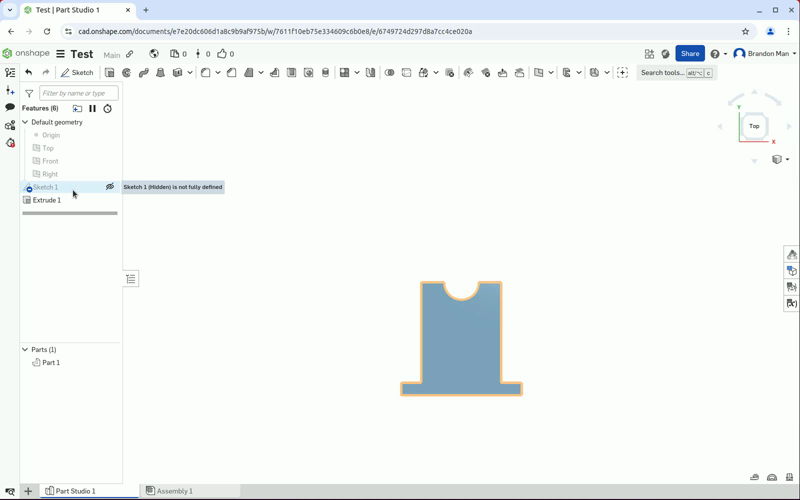
click(73, 189)
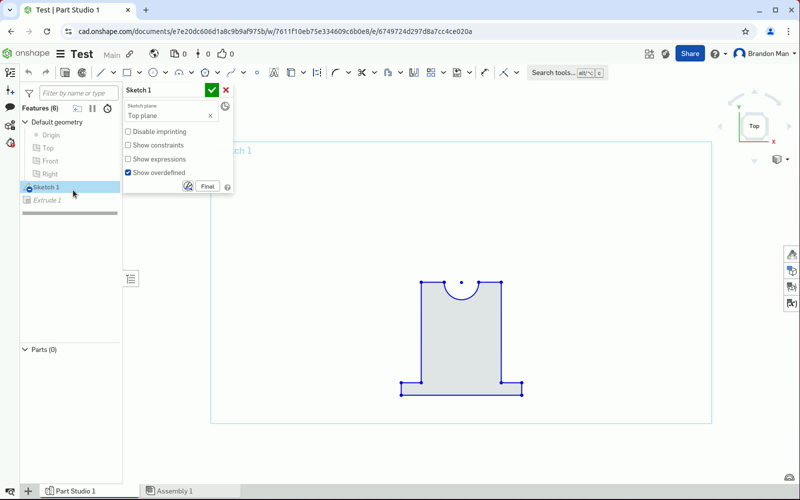
mouse_move(229, 92)
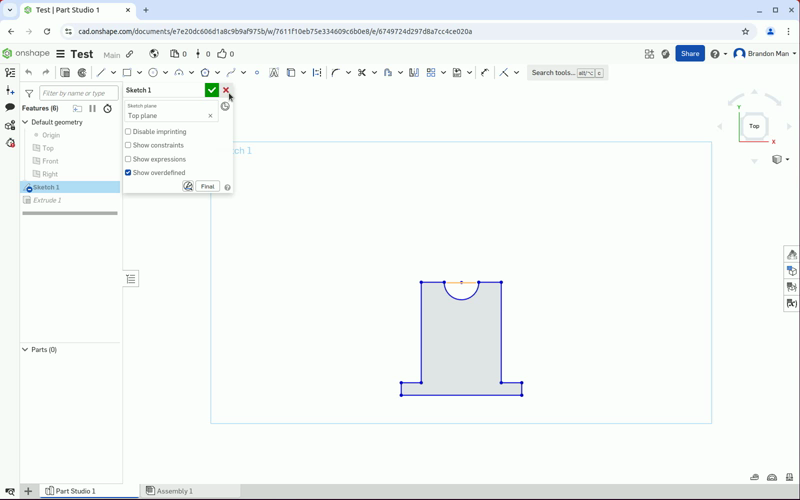
click(229, 92)
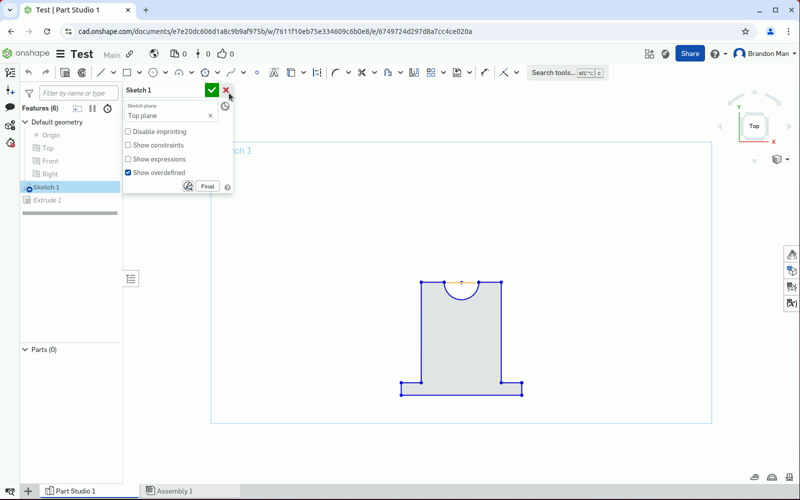
key(shift+s)
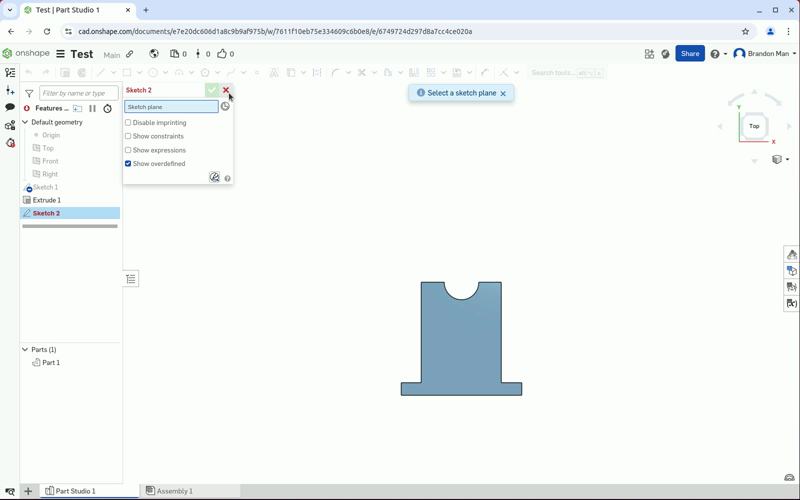
mouse_move(73, 150)
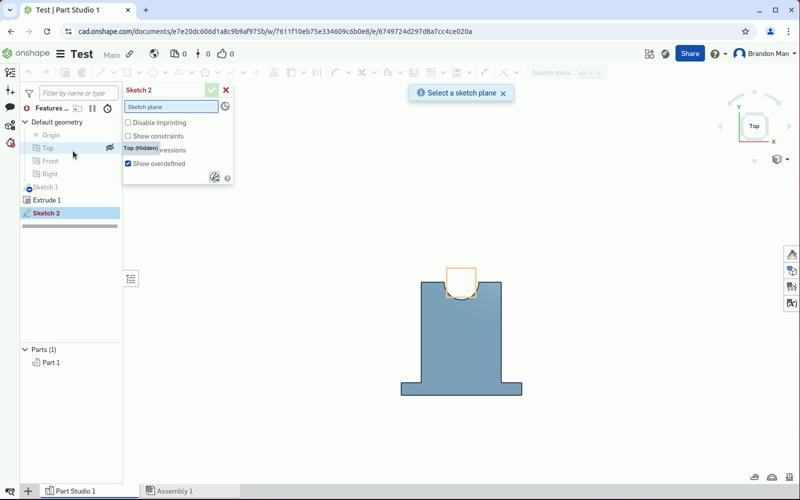
click(73, 150)
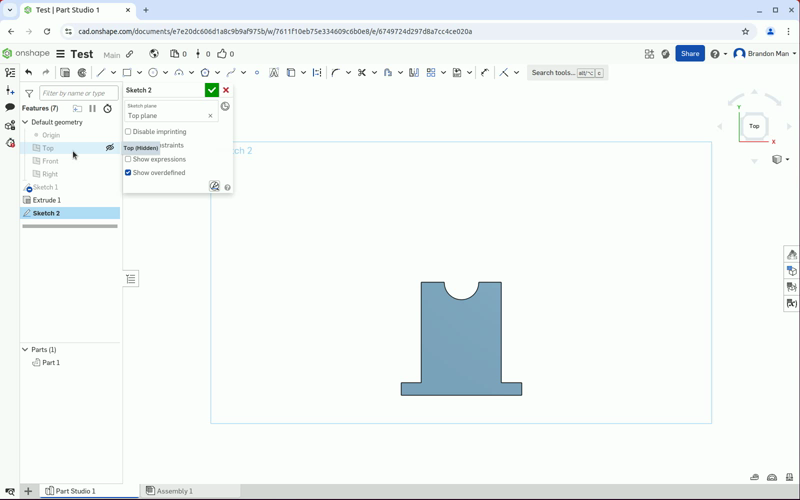
mouse_move(73, 352)
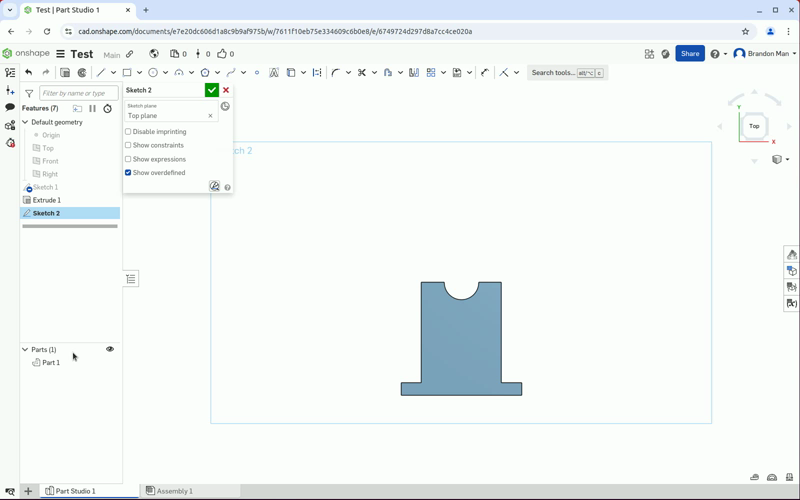
key(y)
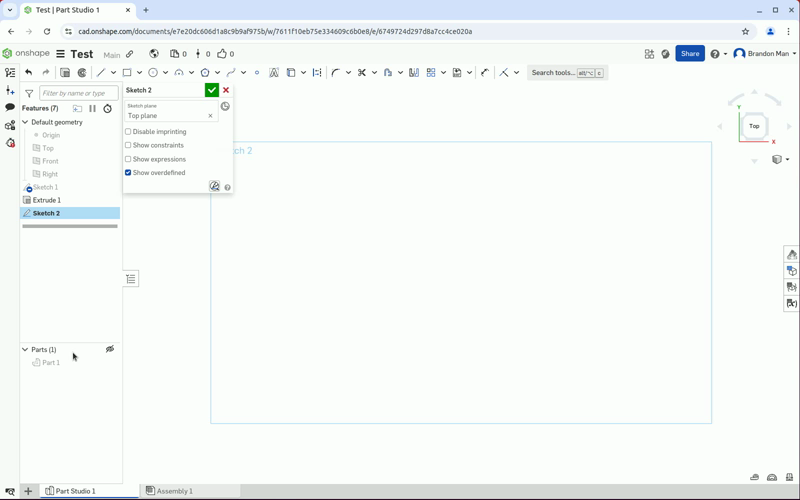
key(l)
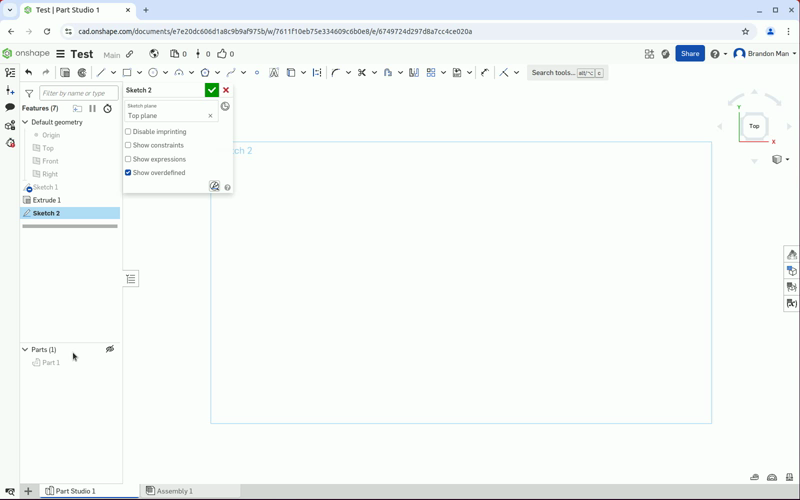
key_down(shift)
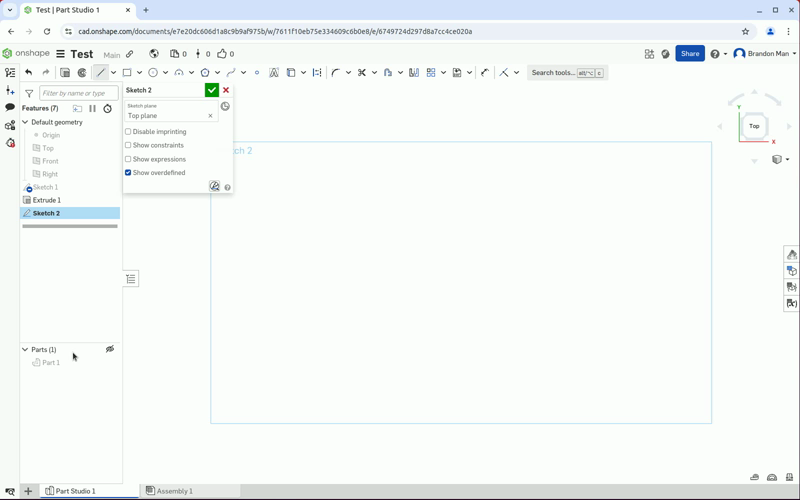
mouse_move(420, 282)
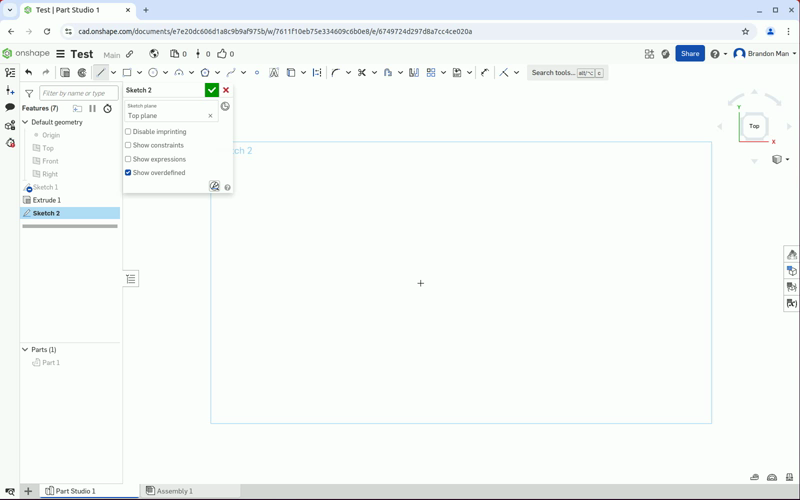
click(420, 282)
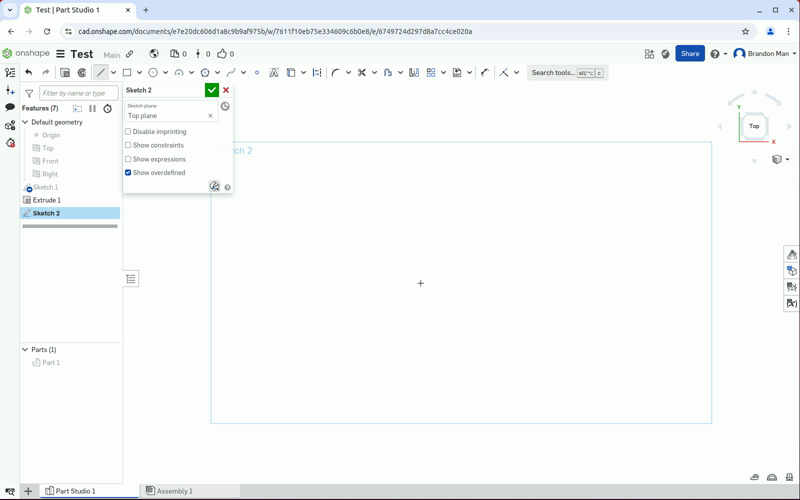
key_up(shift)
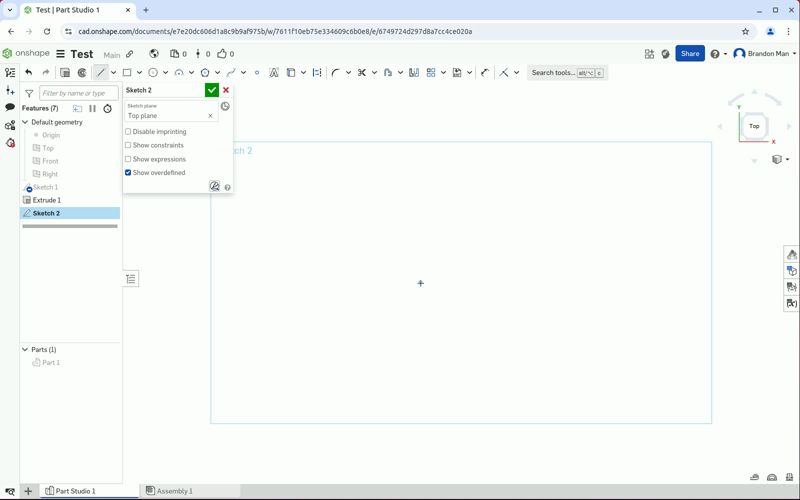
key_down(shift)
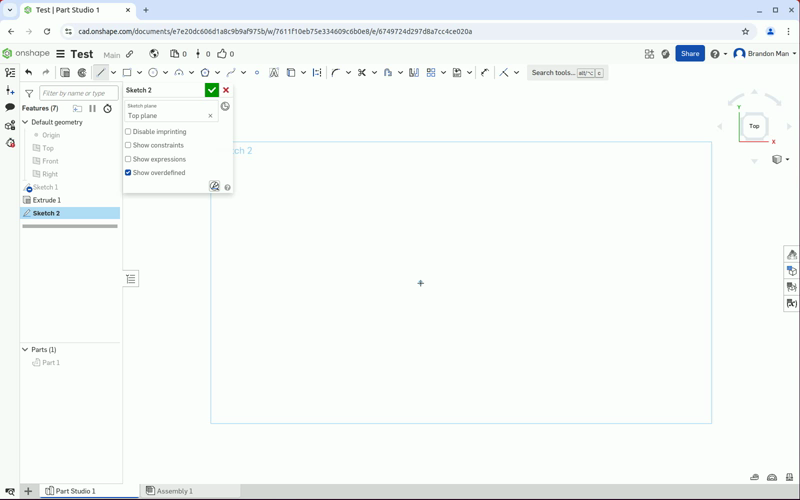
mouse_move(450, 282)
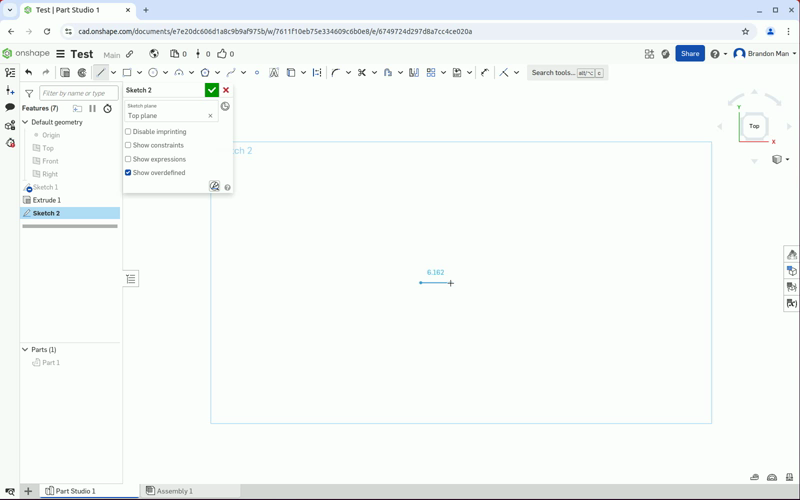
mouse_move(443, 282)
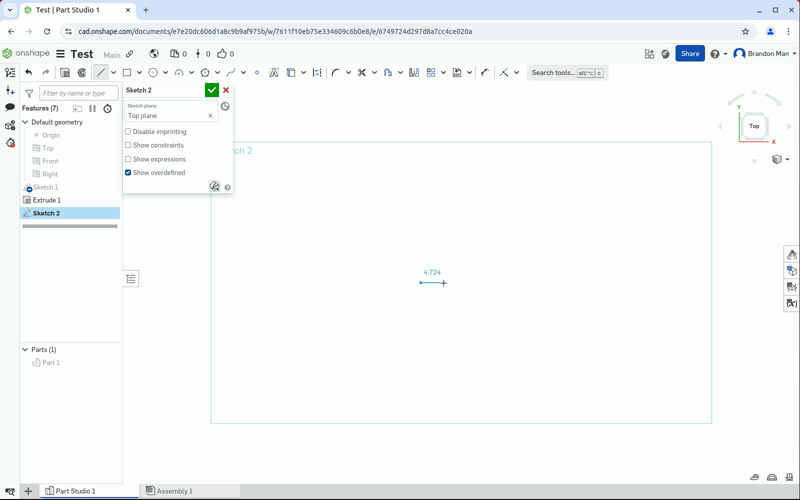
click(443, 282)
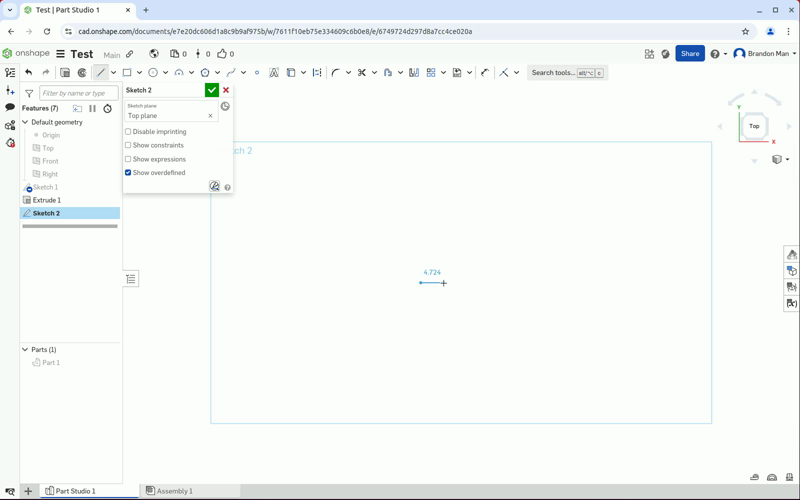
key_up(shift)
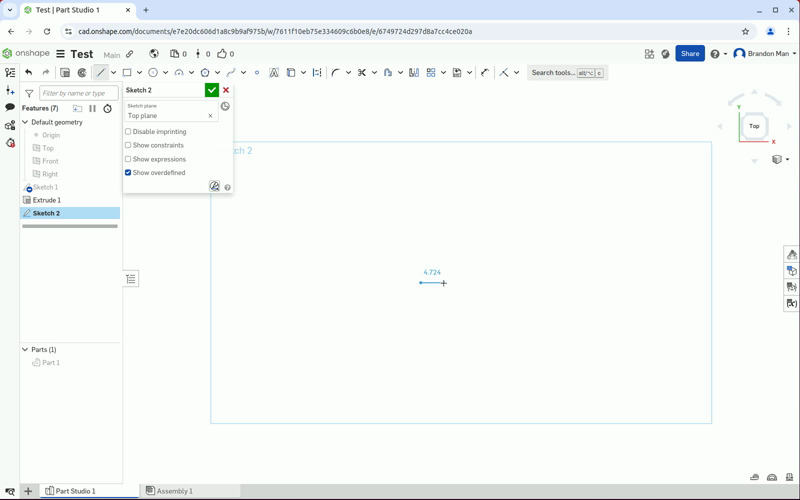
key(esc)
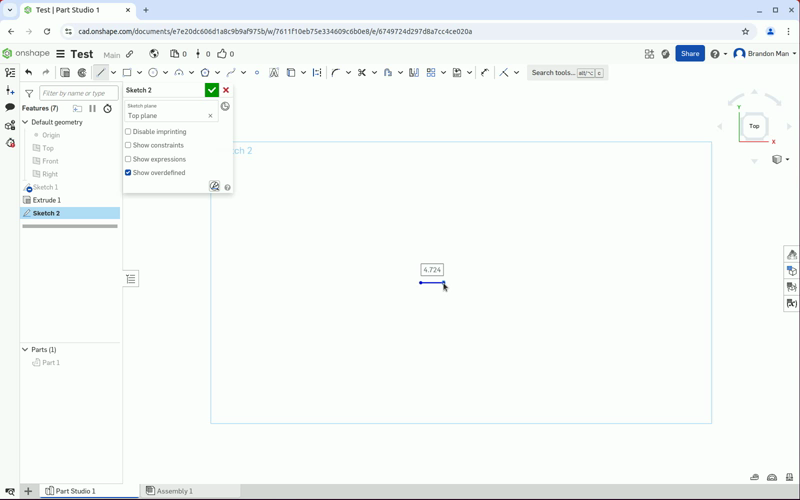
key(a)
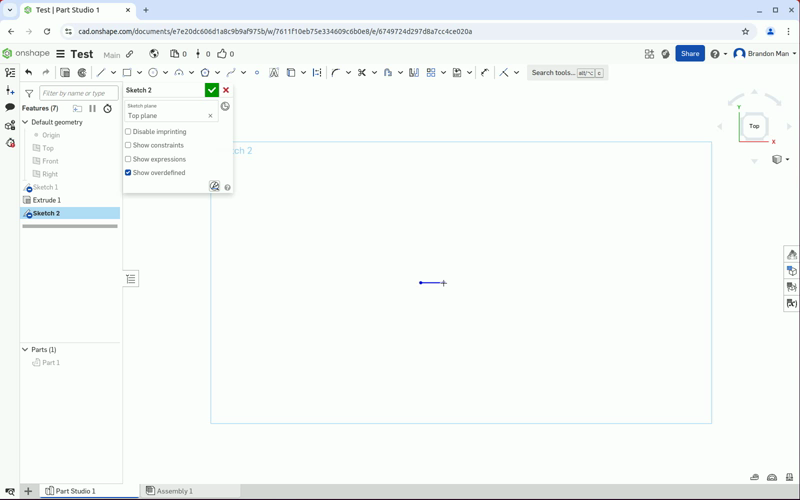
mouse_move(443, 282)
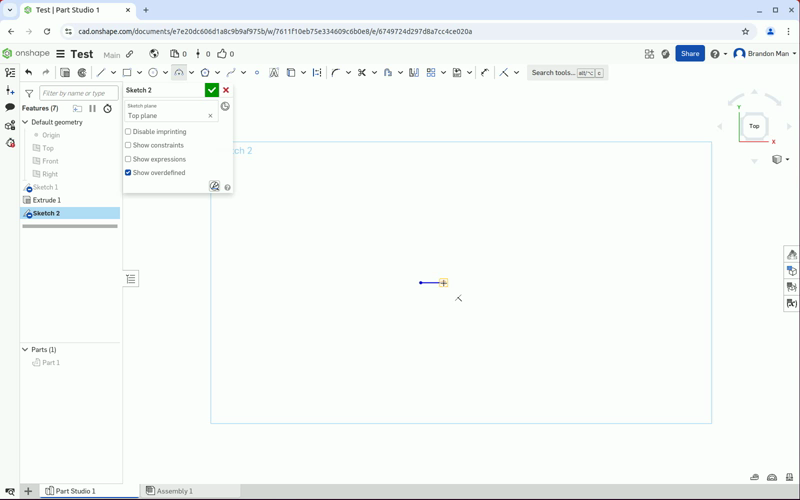
click(443, 282)
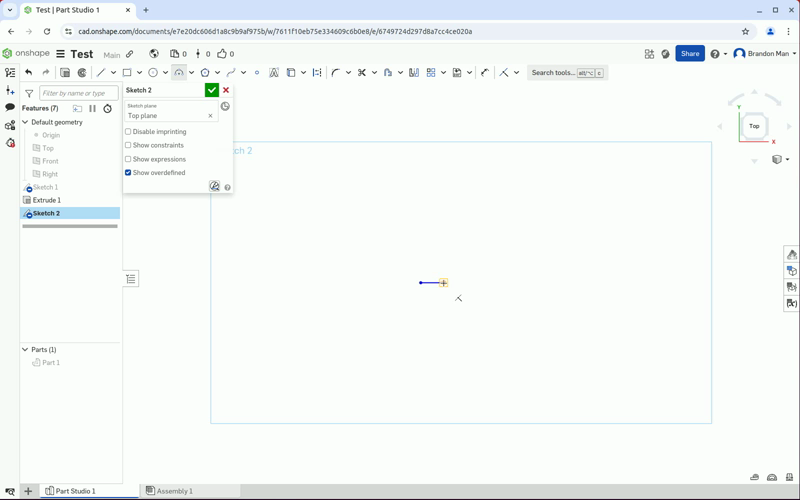
key_down(shift)
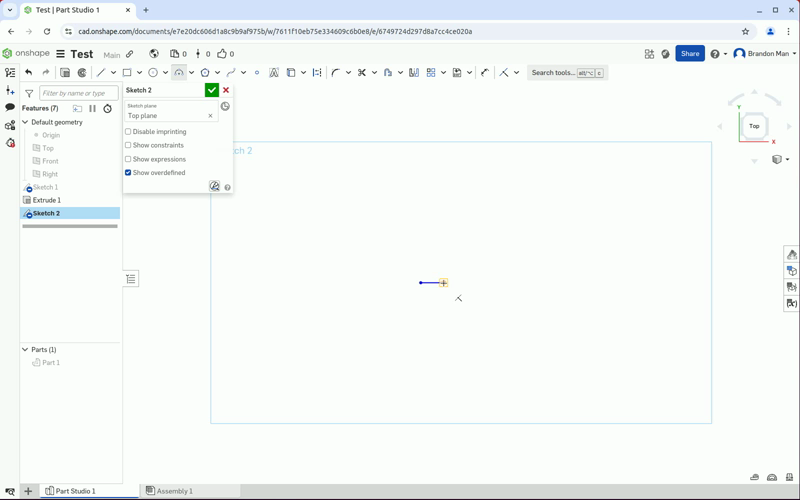
mouse_move(478, 282)
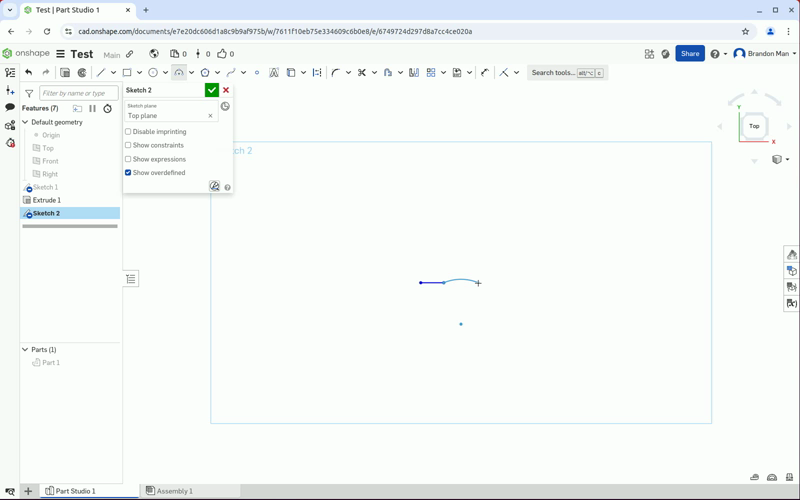
click(478, 282)
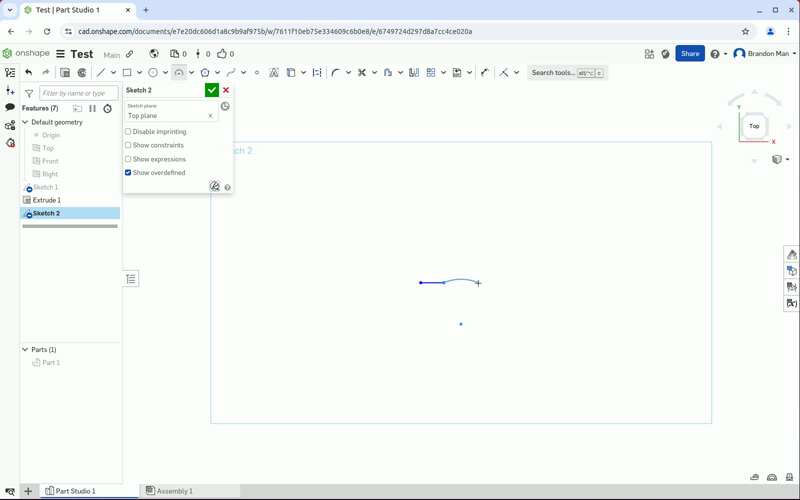
mouse_move(460, 265)
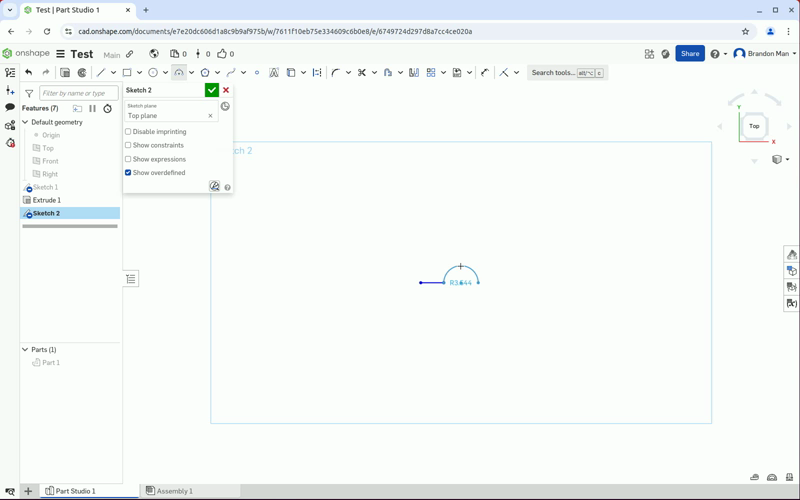
click(460, 265)
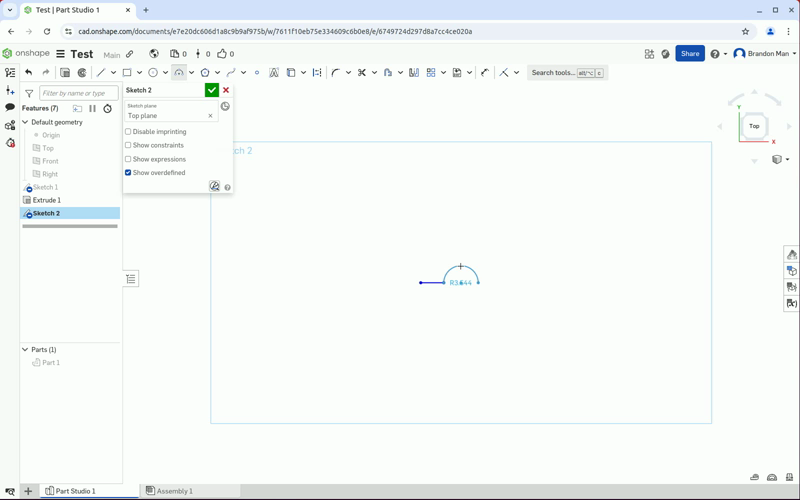
key_up(shift)
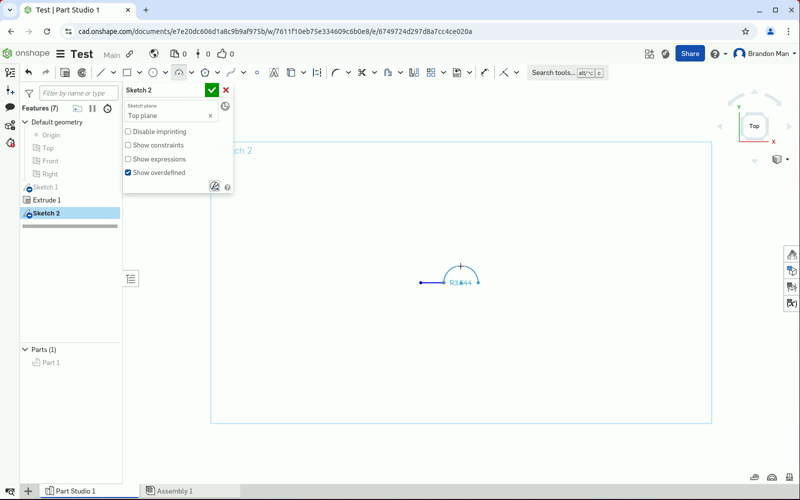
key(esc)
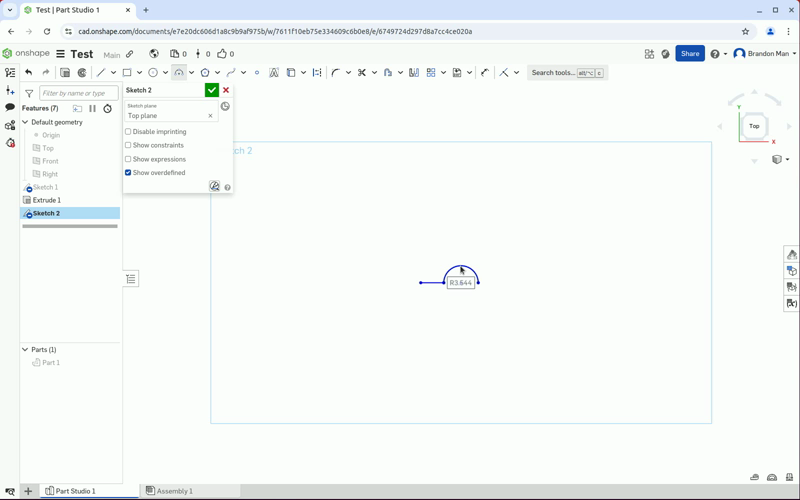
key(l)
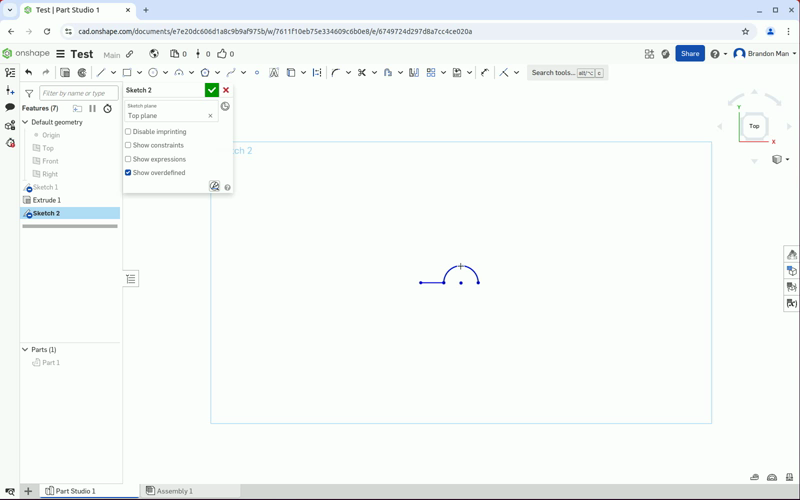
mouse_move(478, 282)
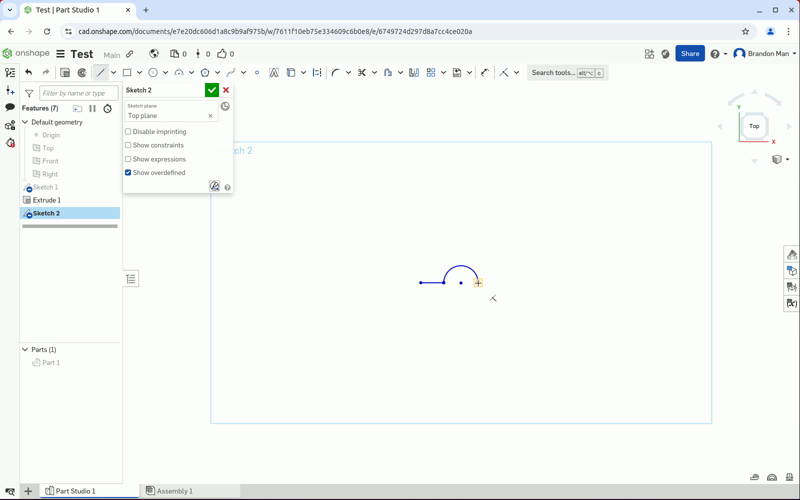
click(478, 282)
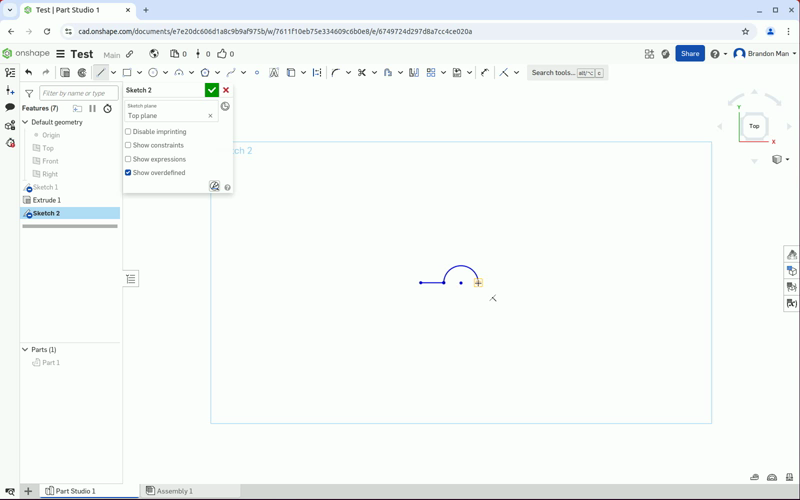
key_down(shift)
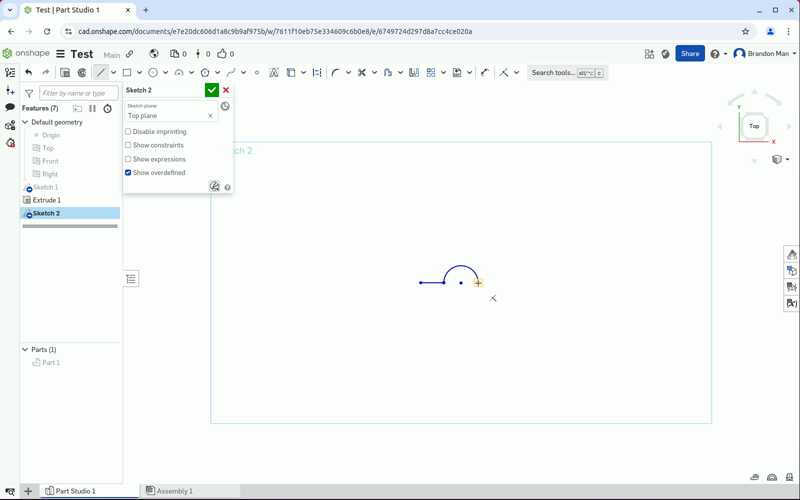
mouse_move(508, 282)
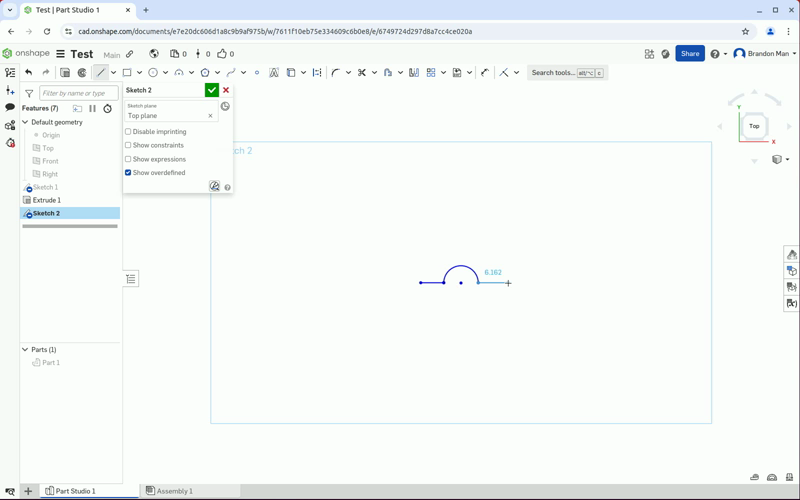
mouse_move(501, 282)
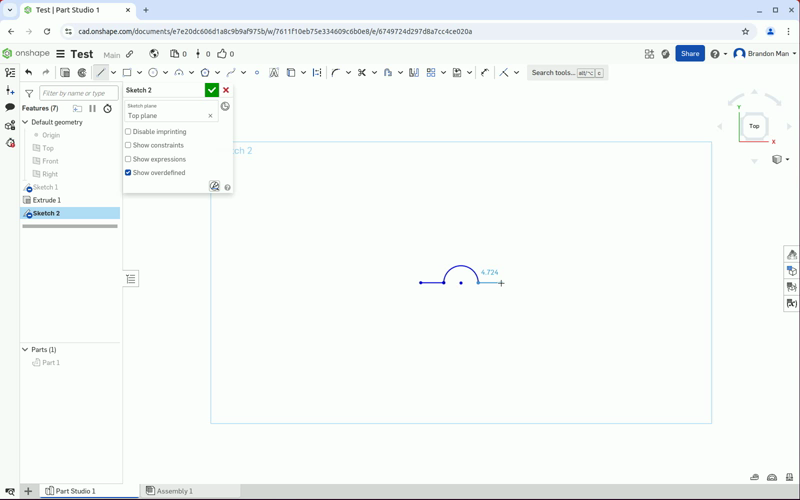
click(501, 282)
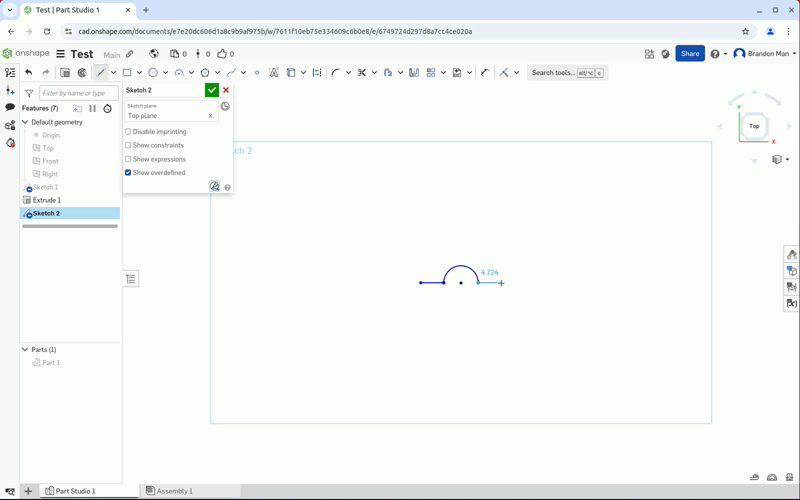
key_up(shift)
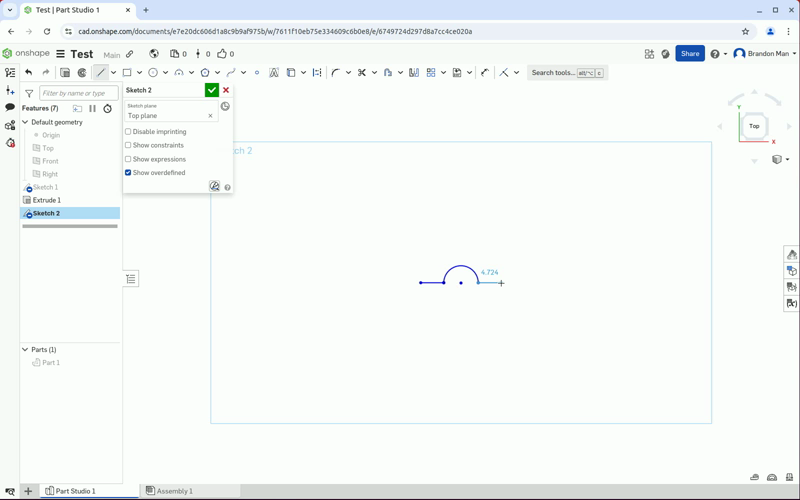
key(esc)
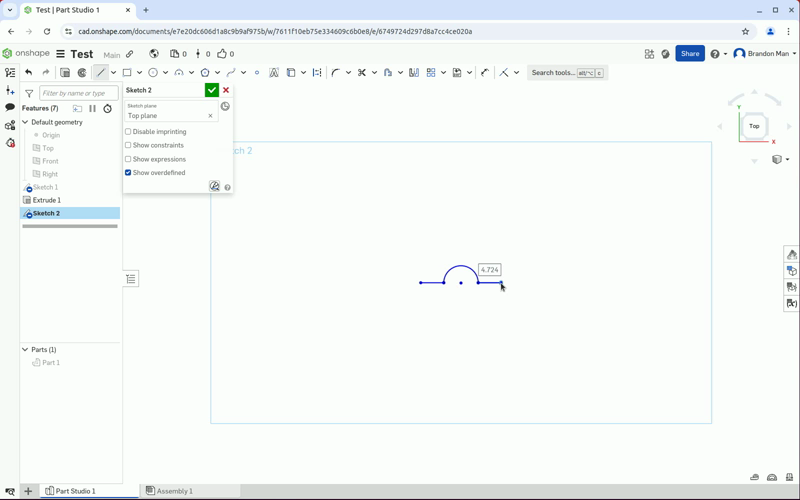
key(a)
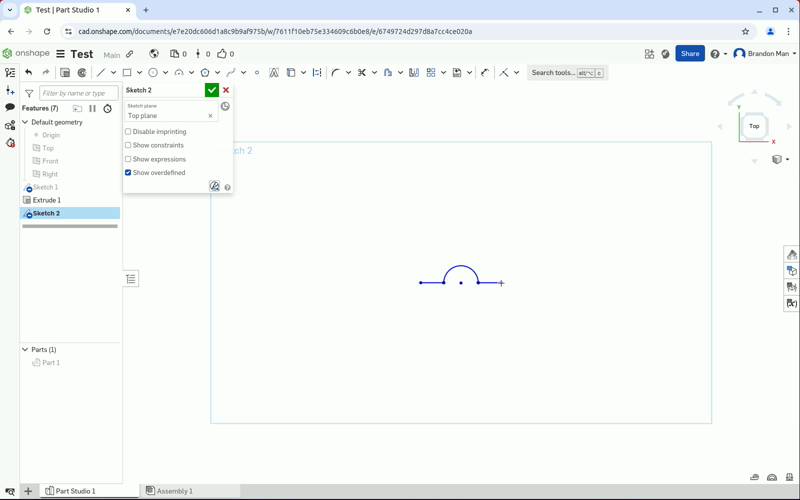
mouse_move(501, 282)
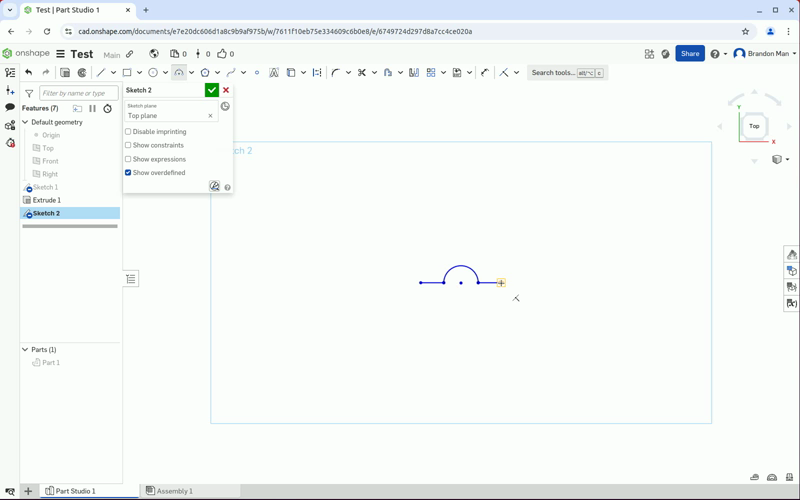
click(501, 282)
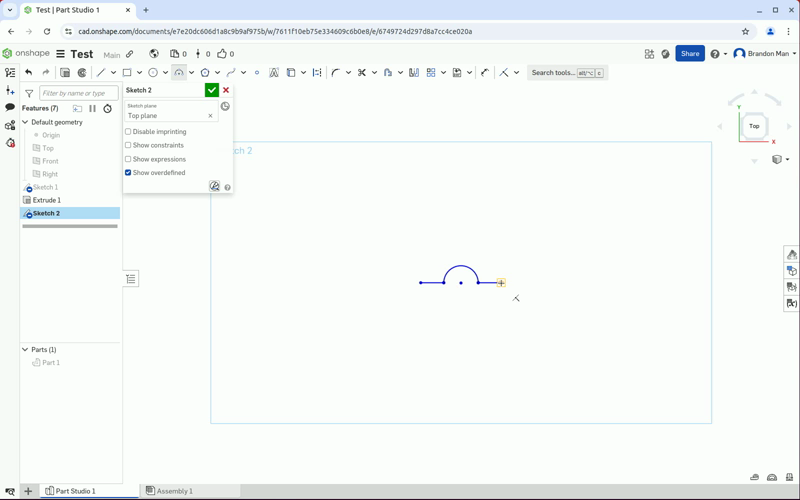
mouse_move(420, 282)
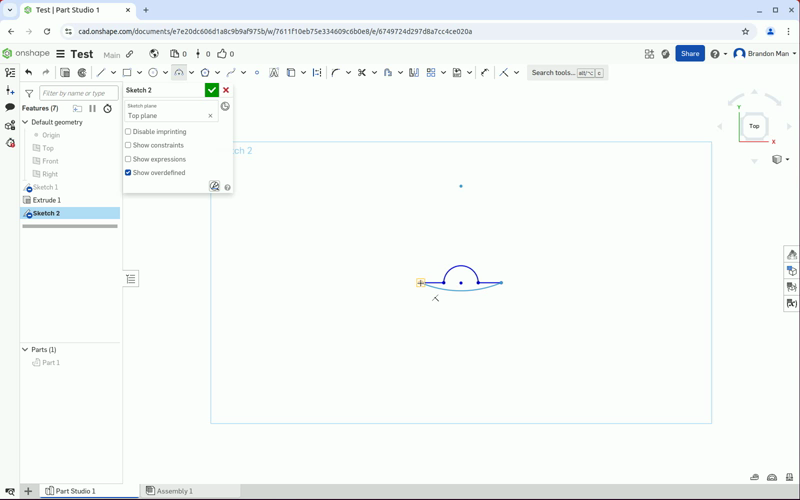
click(420, 282)
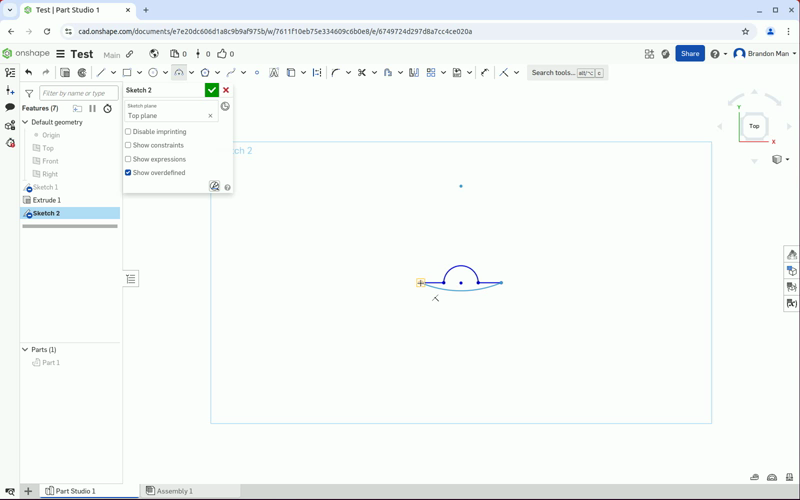
key_down(shift)
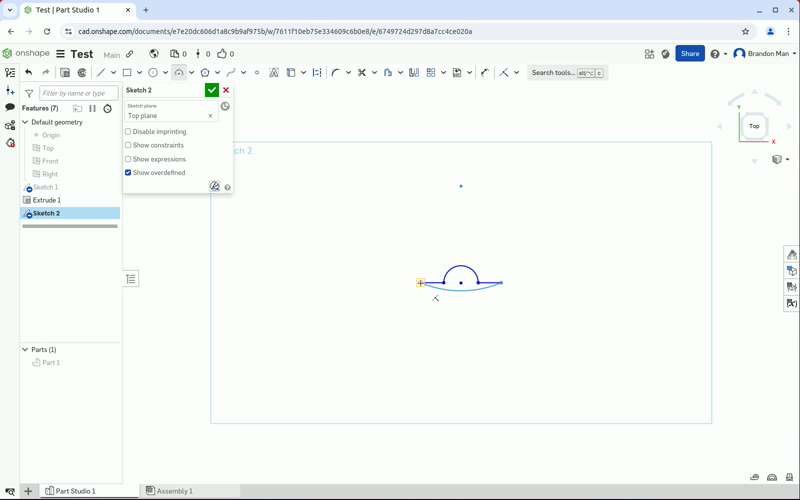
mouse_move(460, 243)
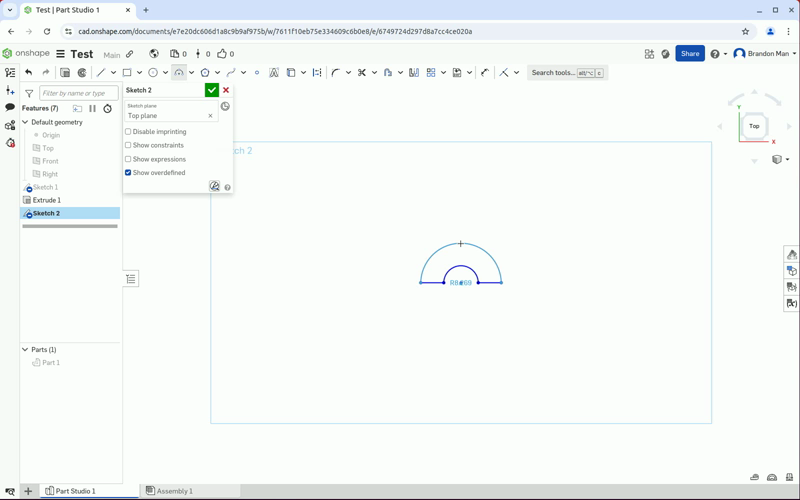
click(460, 243)
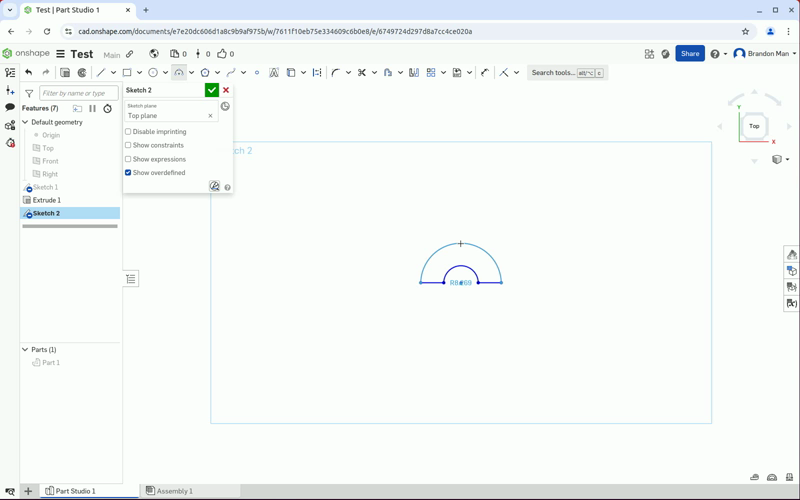
key_up(shift)
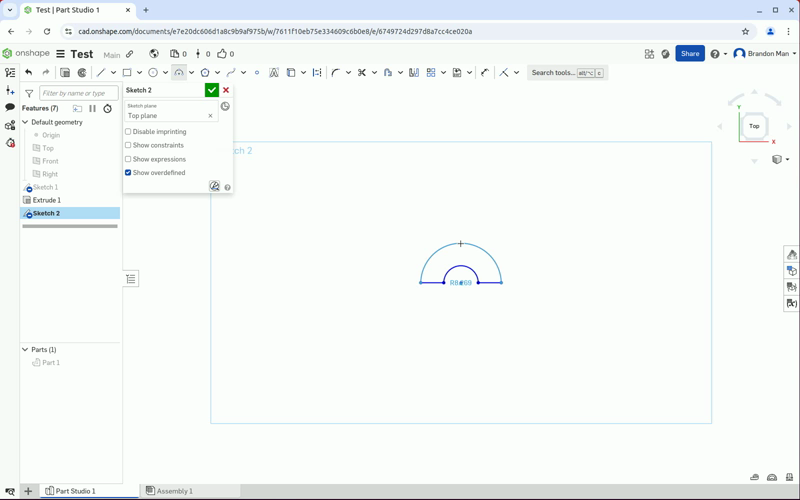
key(esc)
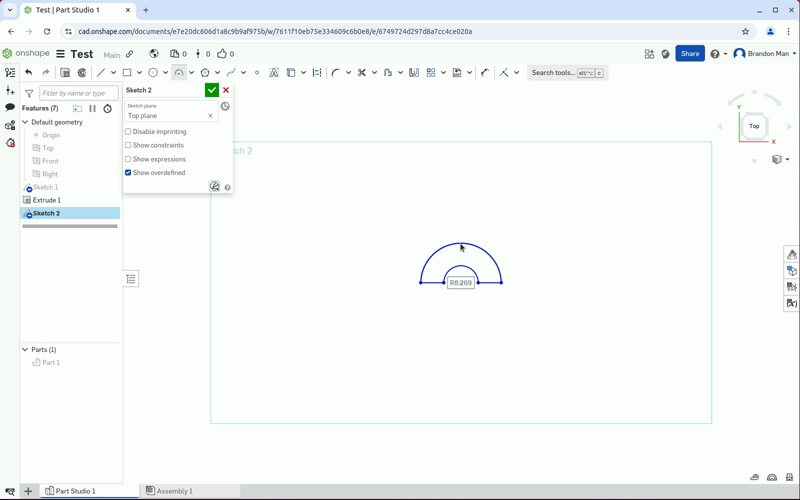
mouse_move(427, 272)
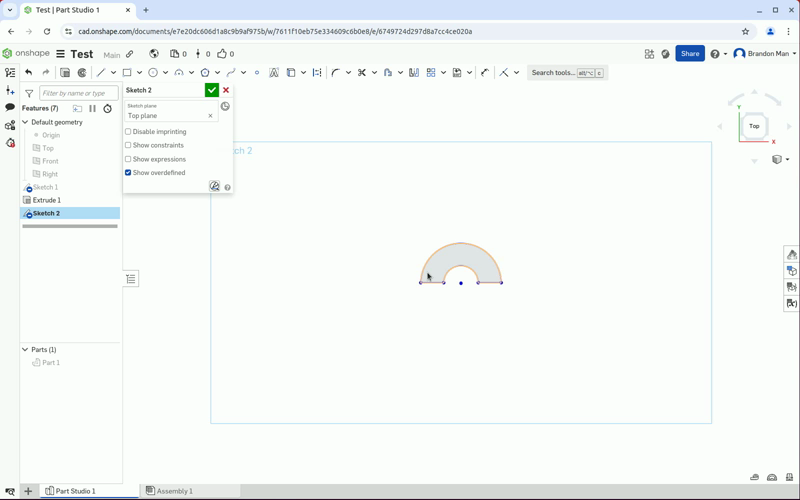
scroll(6)
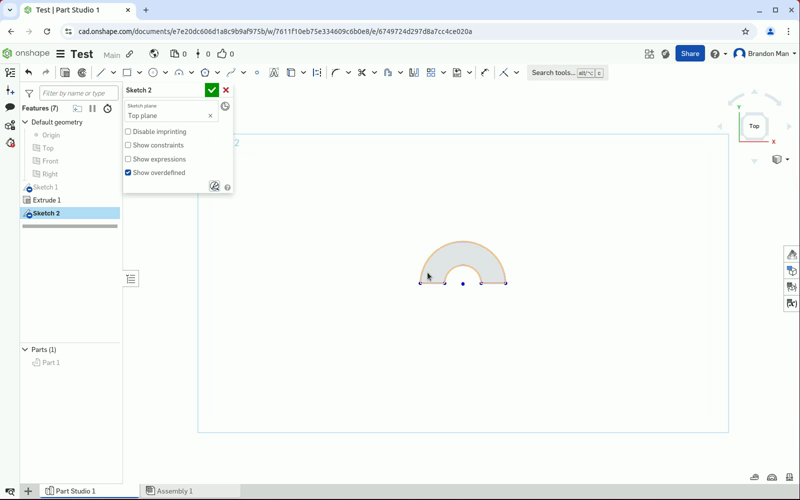
scroll(6)
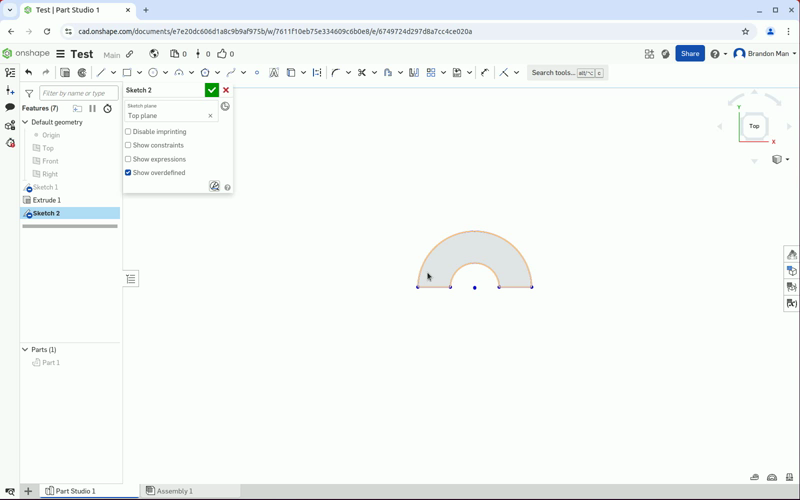
scroll(6)
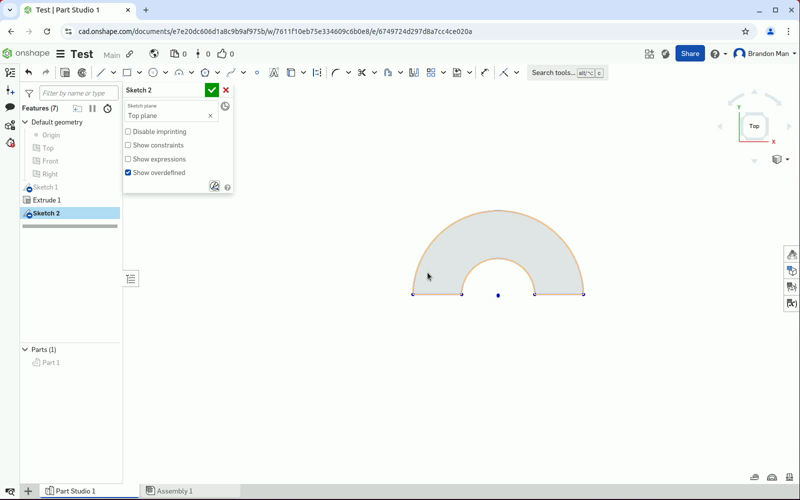
scroll(6)
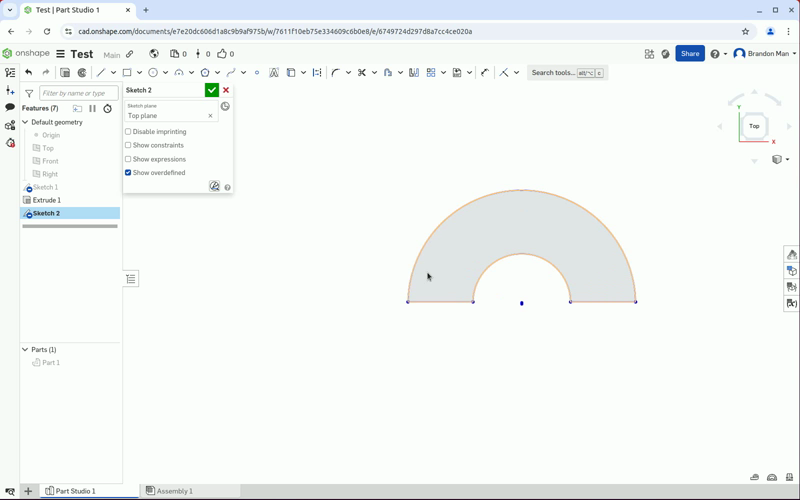
scroll(6)
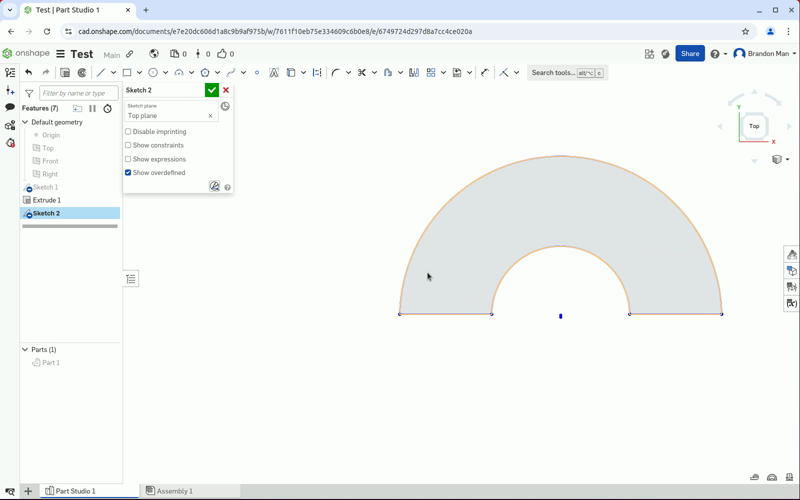
scroll(6)
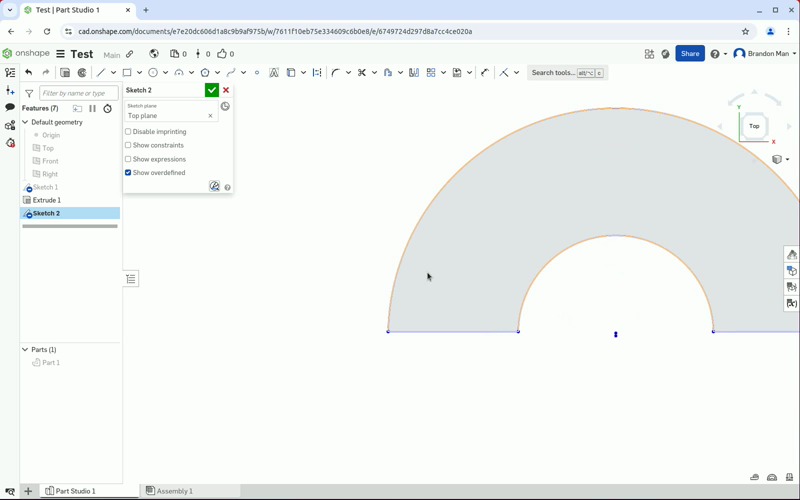
scroll(6)
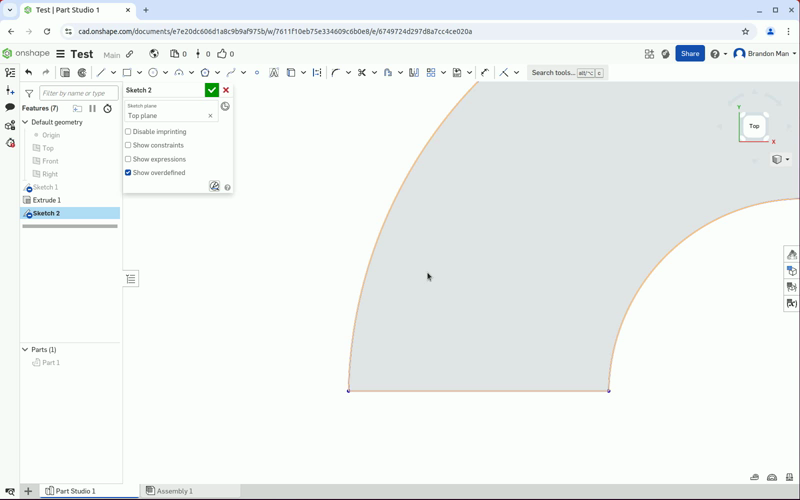
click(427, 272)
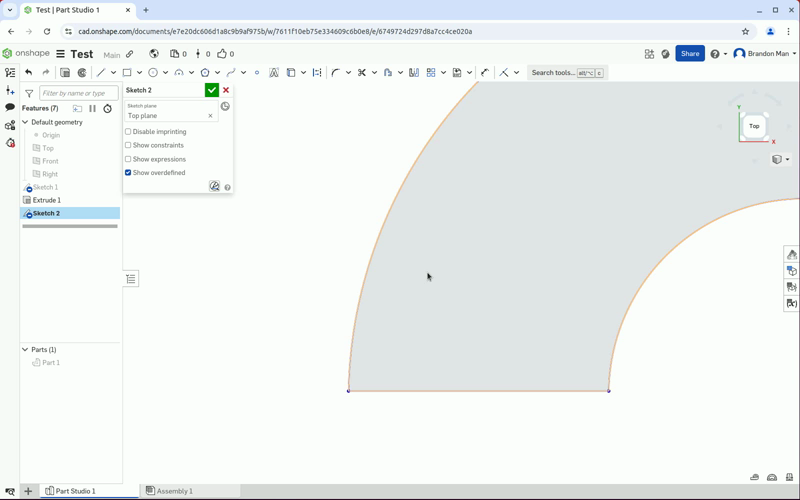
scroll(-6)
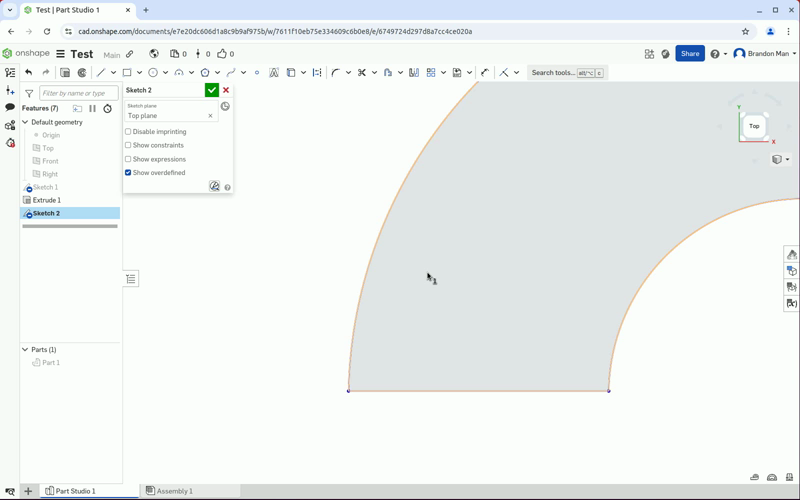
scroll(-6)
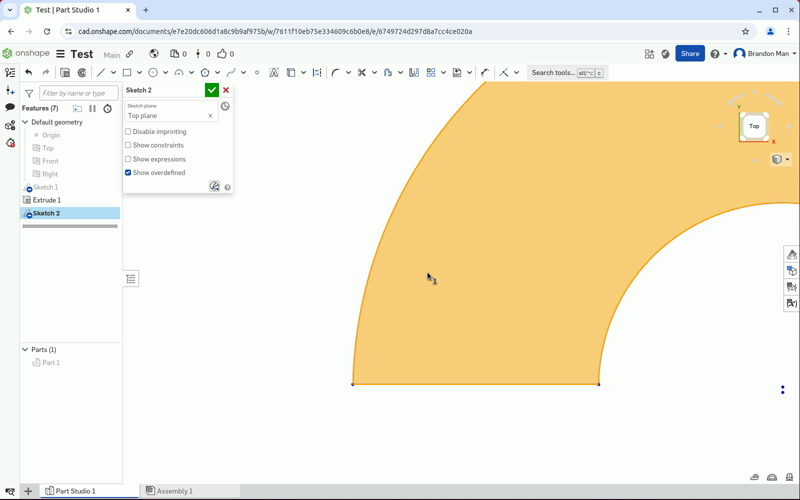
scroll(-6)
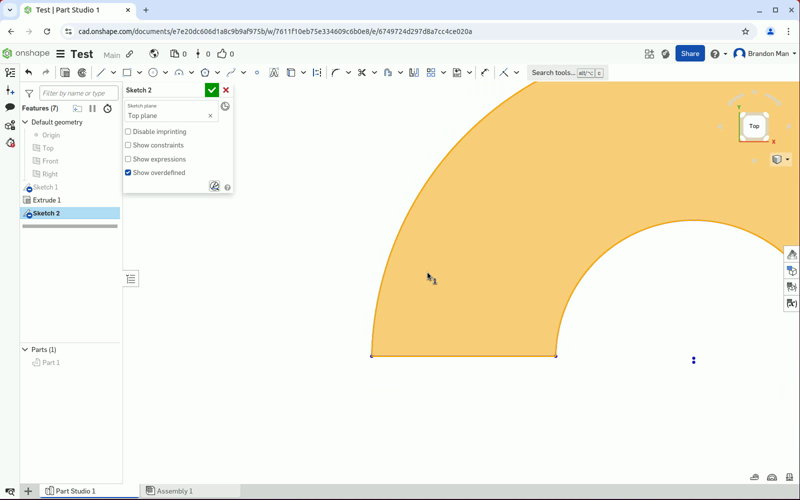
scroll(-6)
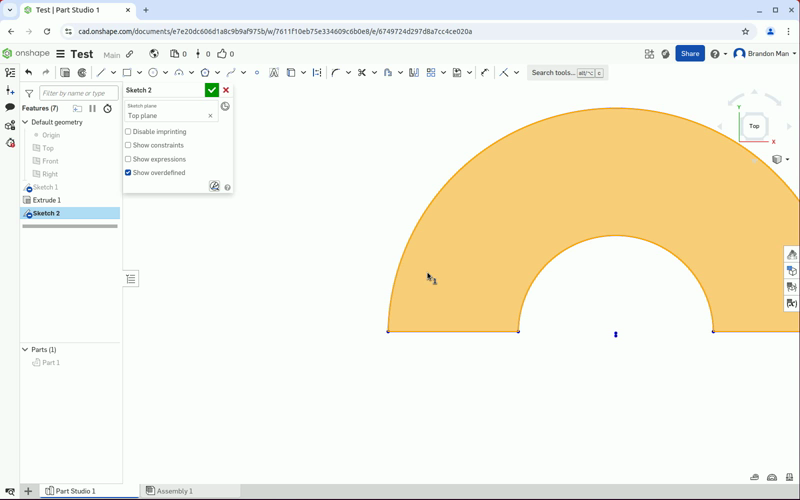
scroll(-6)
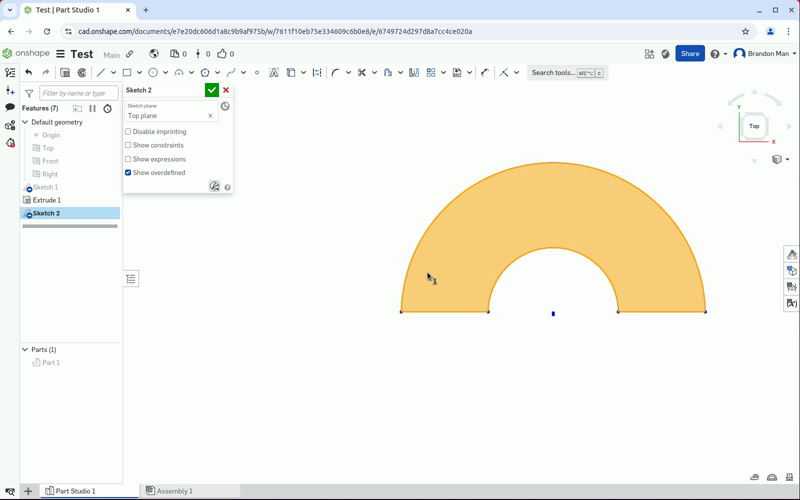
scroll(-6)
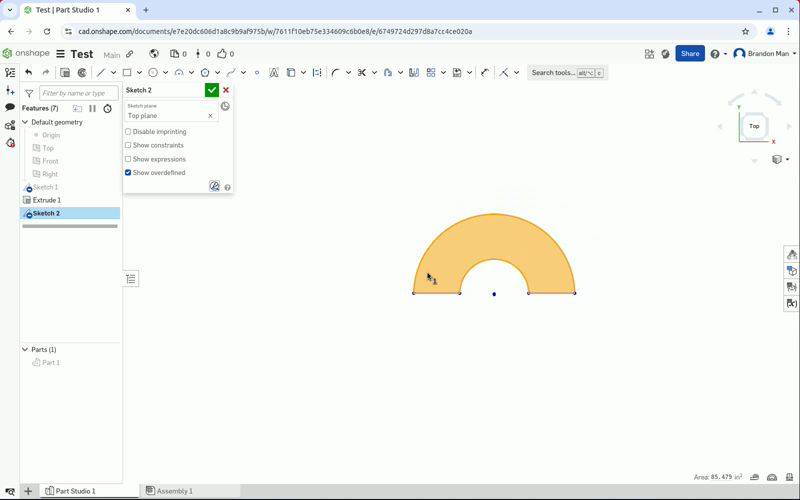
scroll(-6)
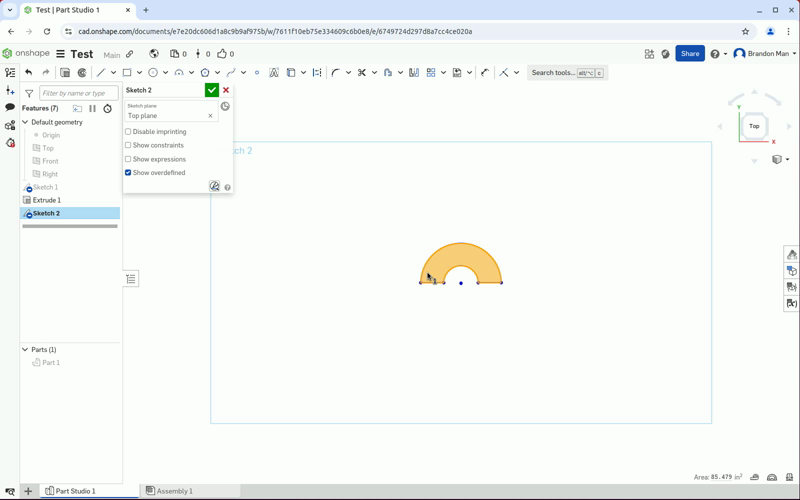
mouse_move(73, 352)
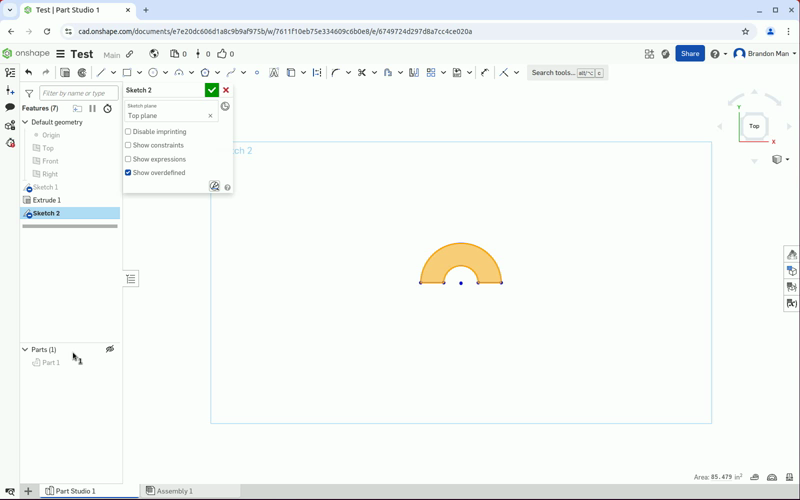
key(shift+y)
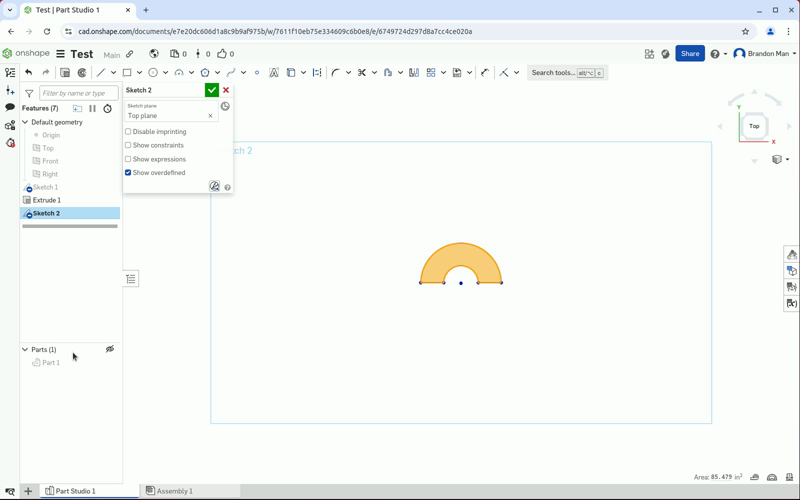
key(shift+e)
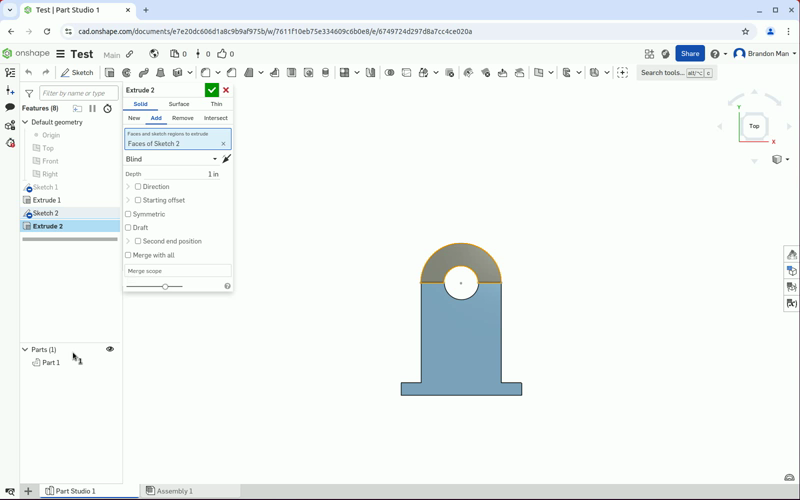
mouse_move(143, 106)
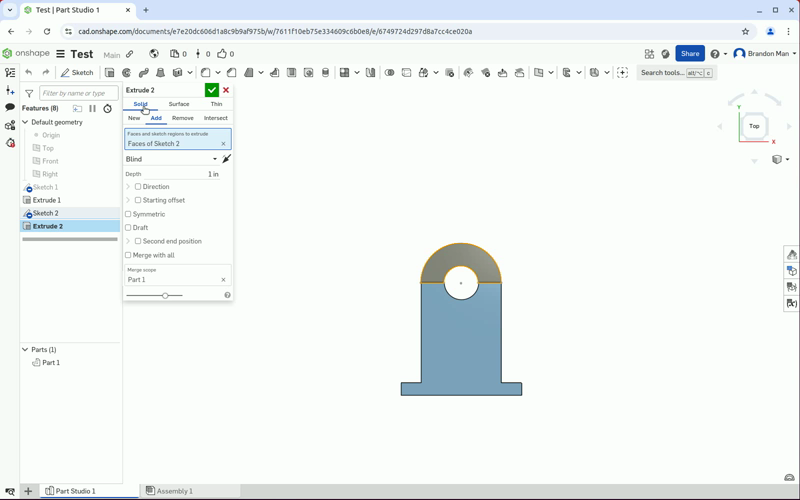
click(143, 106)
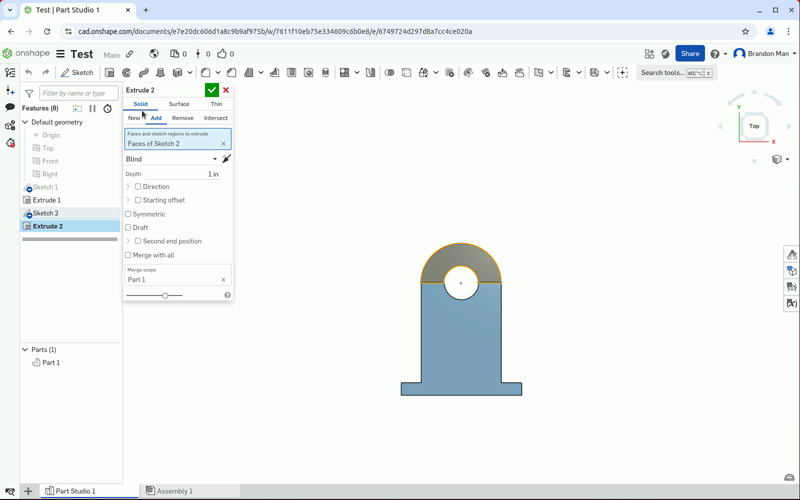
mouse_move(137, 120)
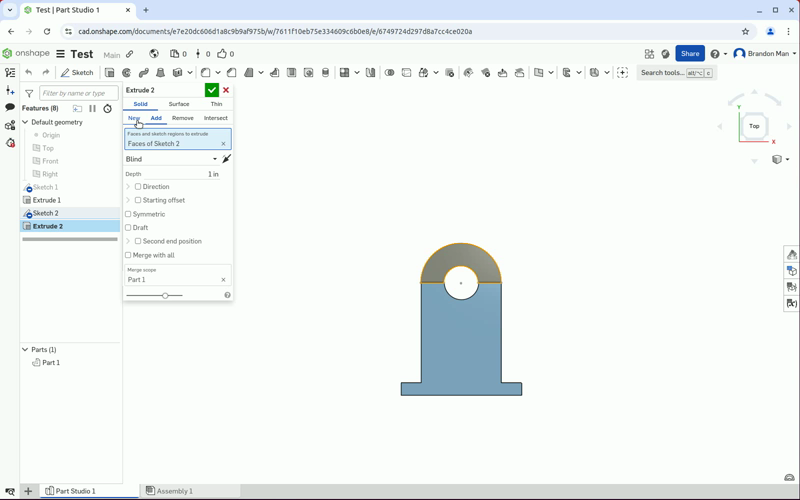
click(137, 120)
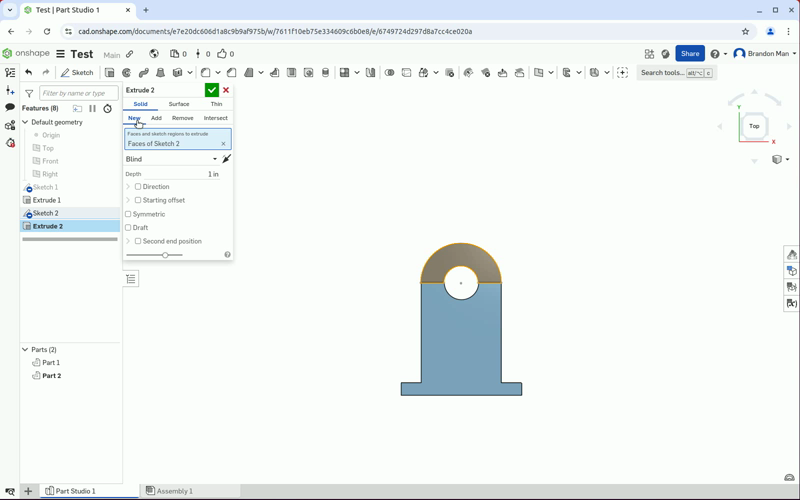
key(tab, 4)
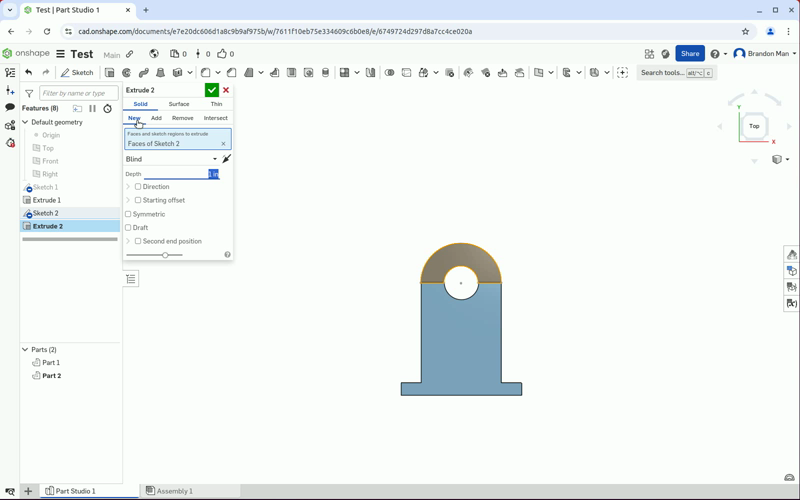
text(3.37)
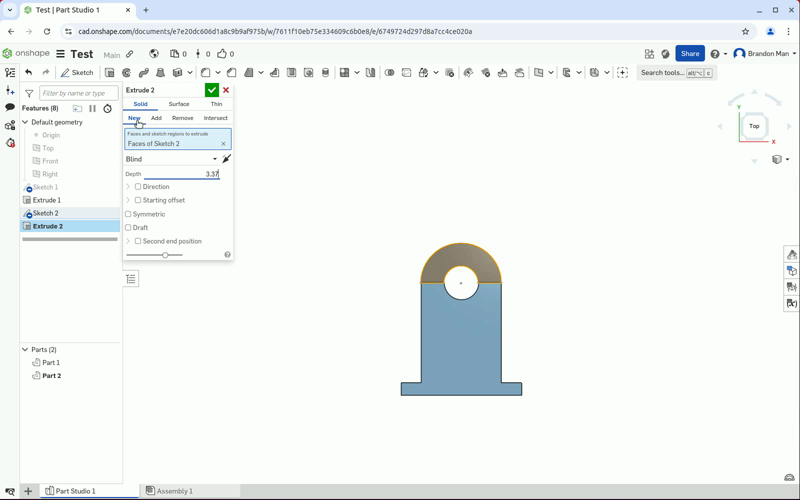
key(enter)
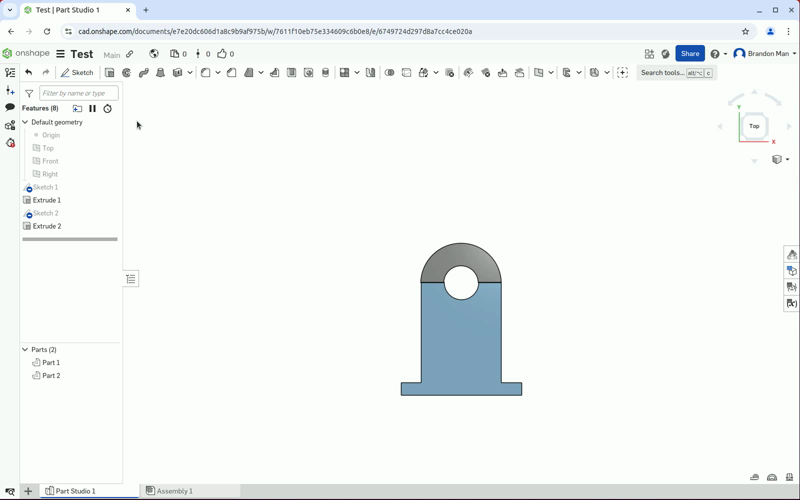
key(shift+h)
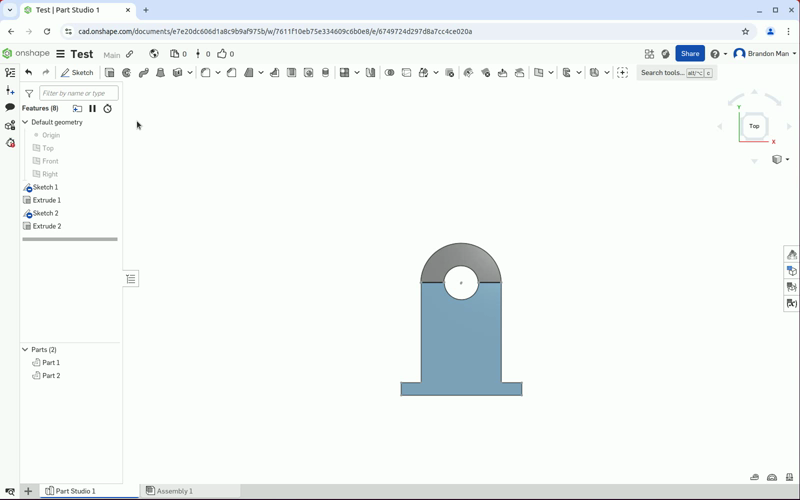
key(shift+h)
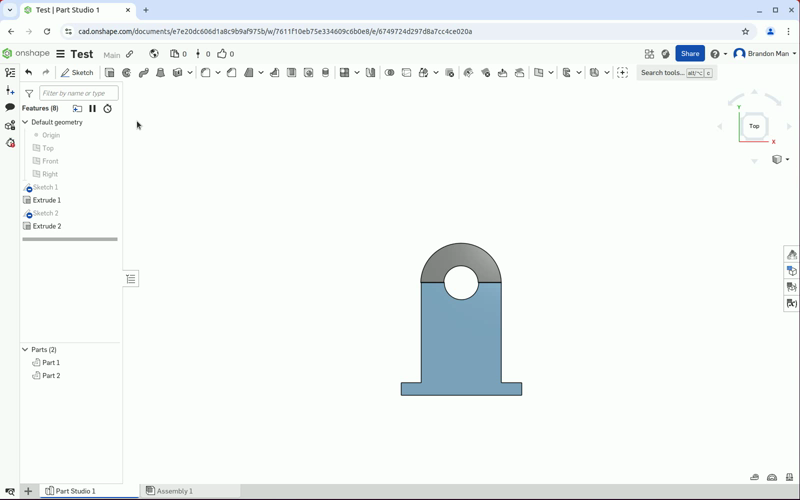
mouse_move(73, 189)
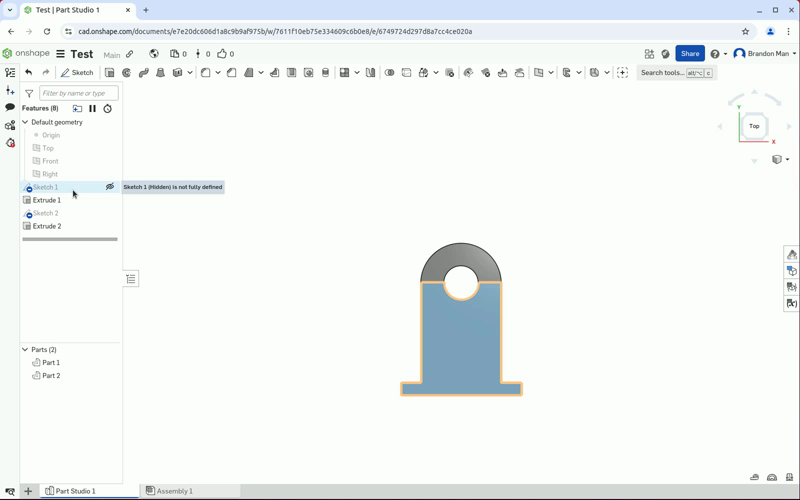
click(73, 189)
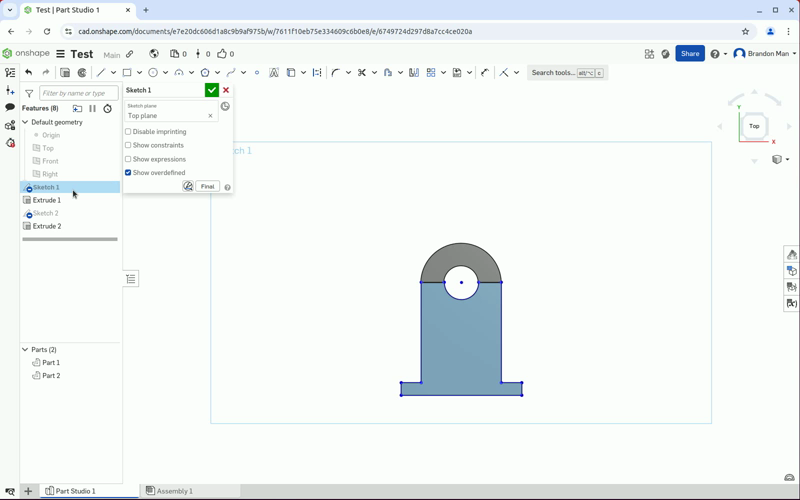
mouse_move(229, 92)
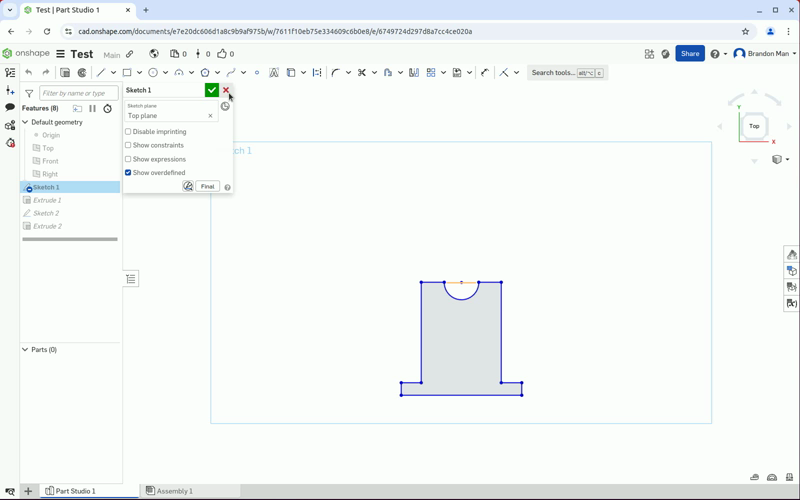
click(229, 92)
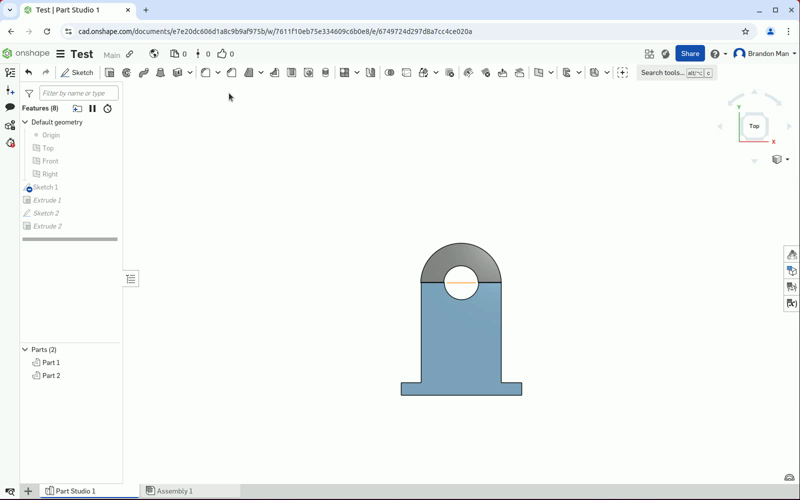
mouse_move(541, 75)
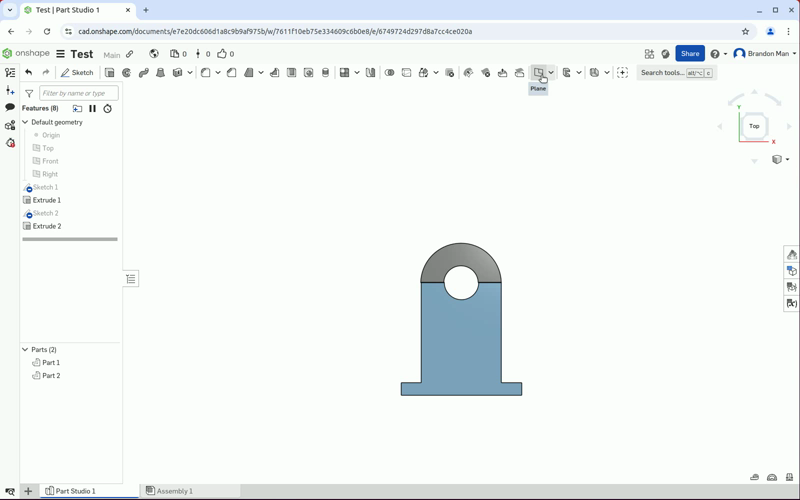
click(541, 75)
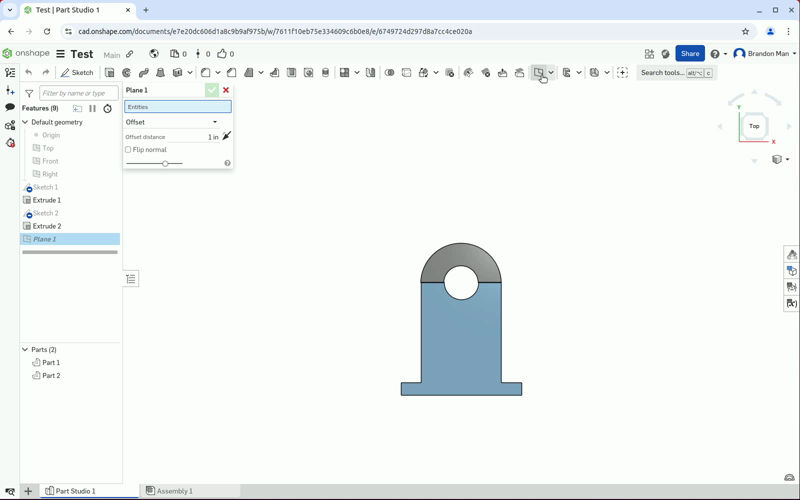
mouse_move(73, 150)
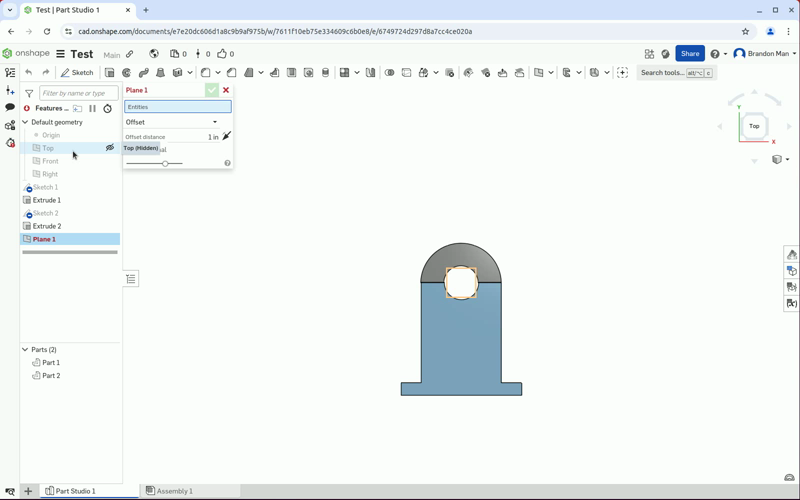
click(73, 150)
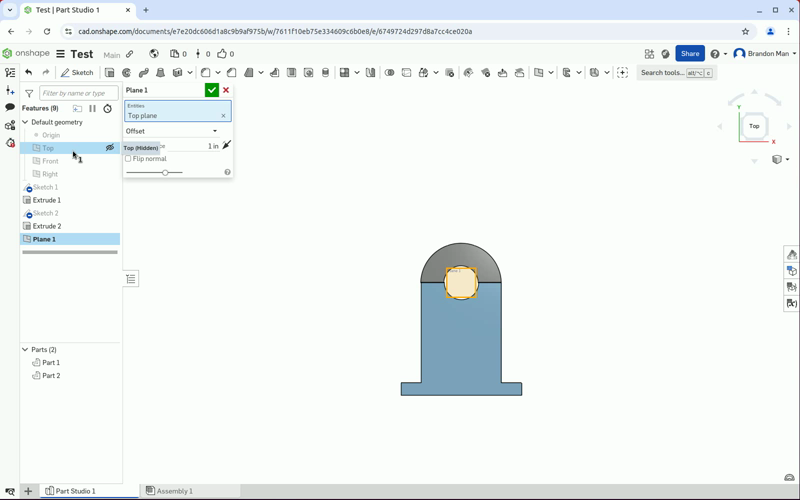
key(tab, 2)
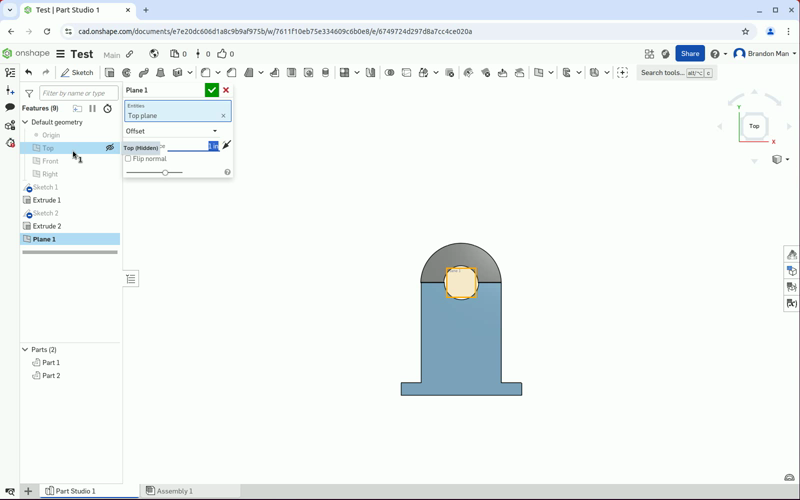
text(3.358)
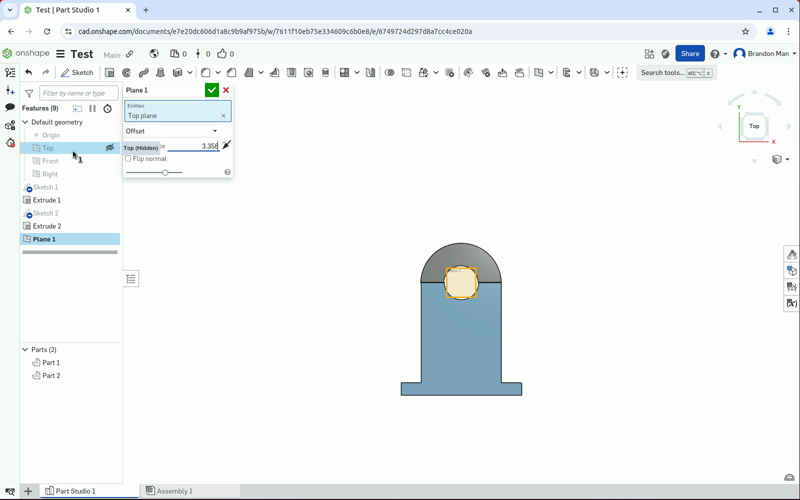
key(enter, 2)
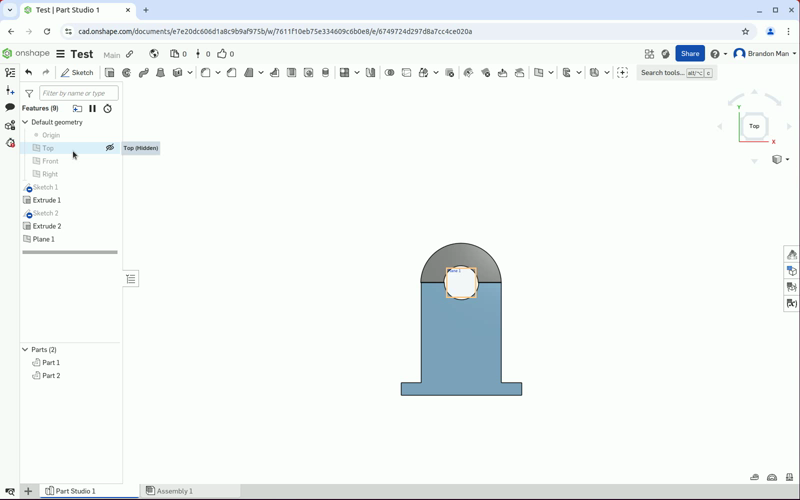
key(shift+s)
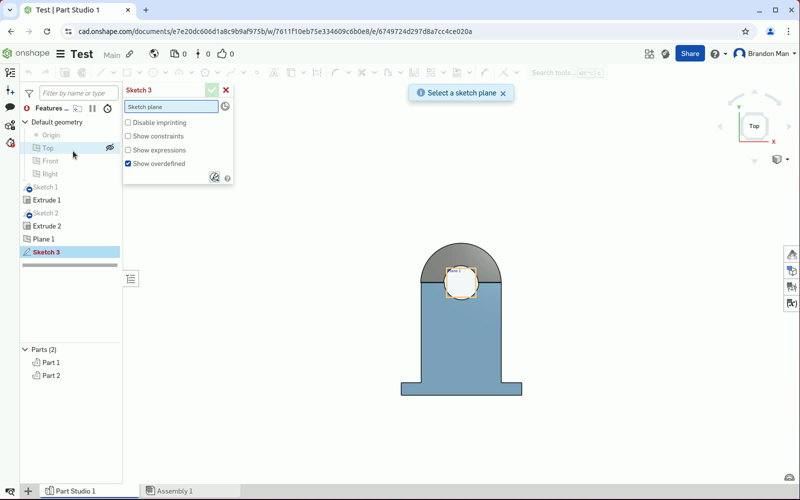
mouse_move(73, 241)
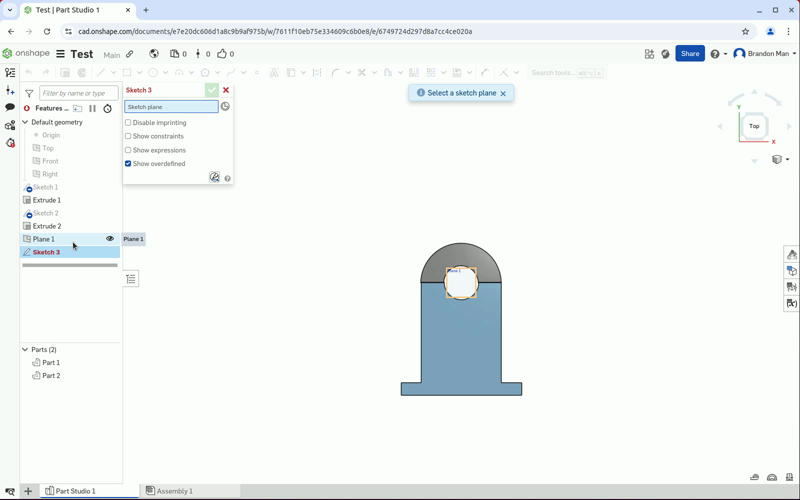
click(73, 241)
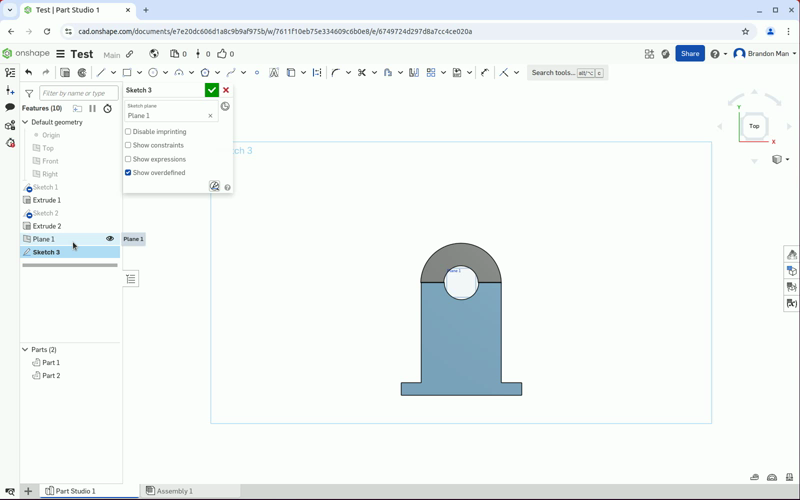
mouse_move(73, 352)
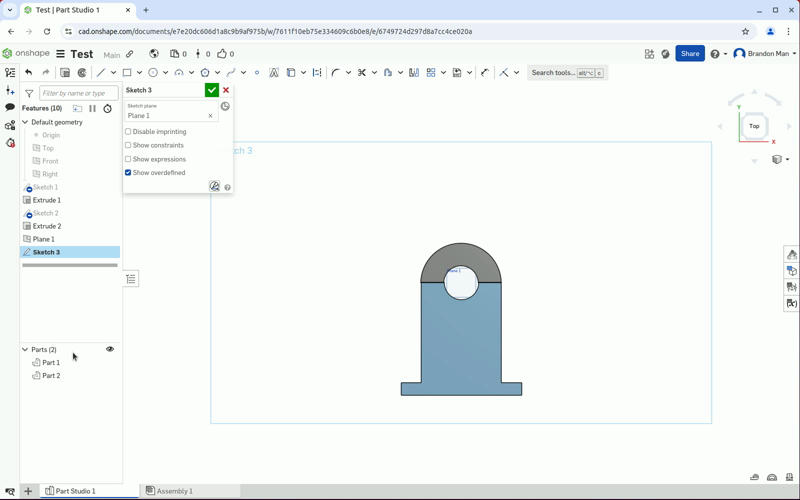
key(y)
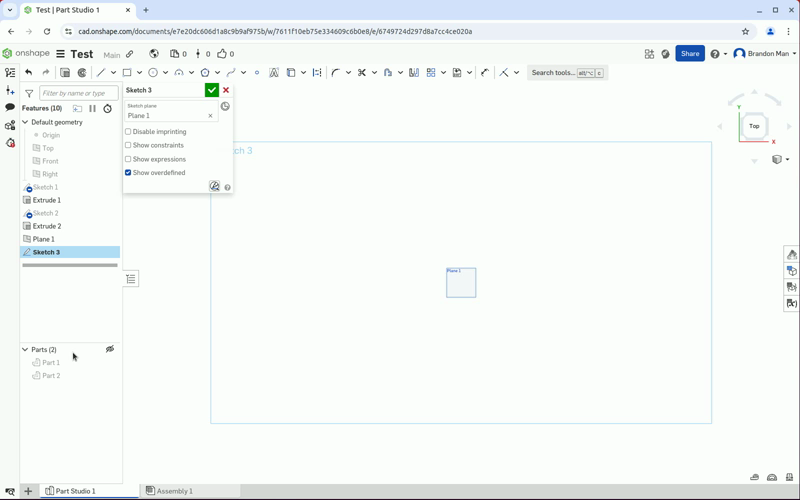
key(c)
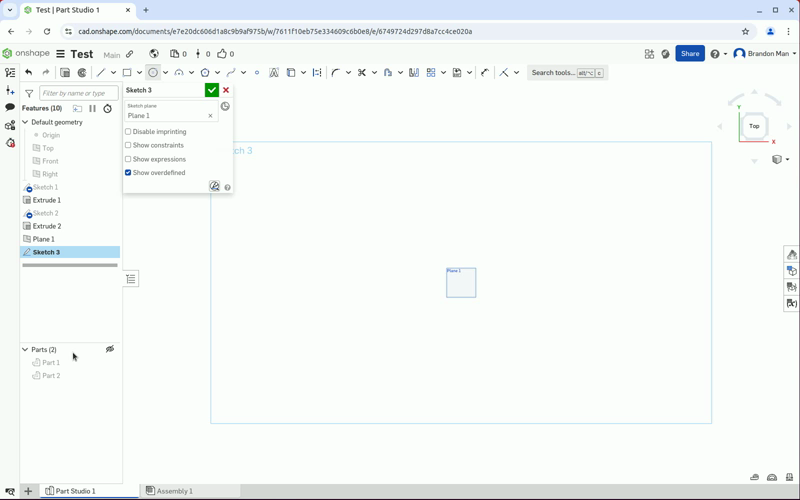
key_down(shift)
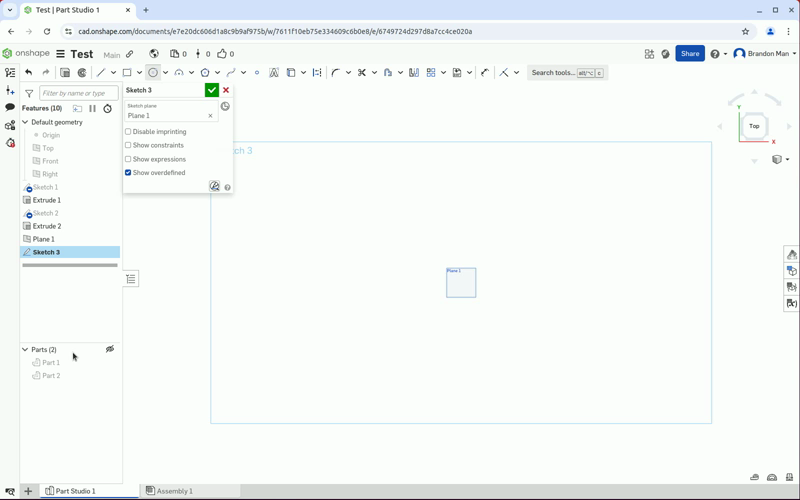
mouse_move(461, 282)
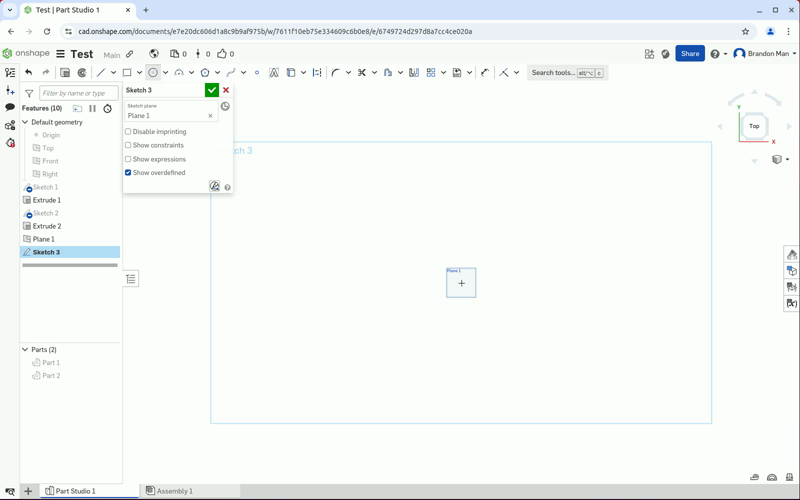
click(461, 282)
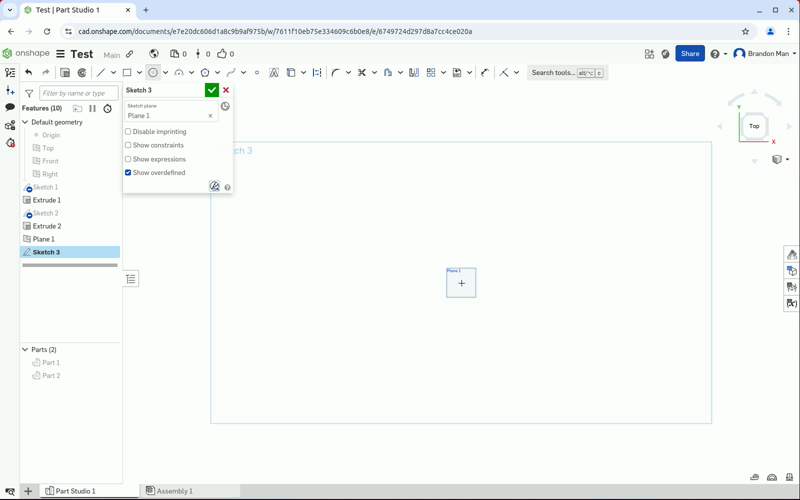
key_up(shift)
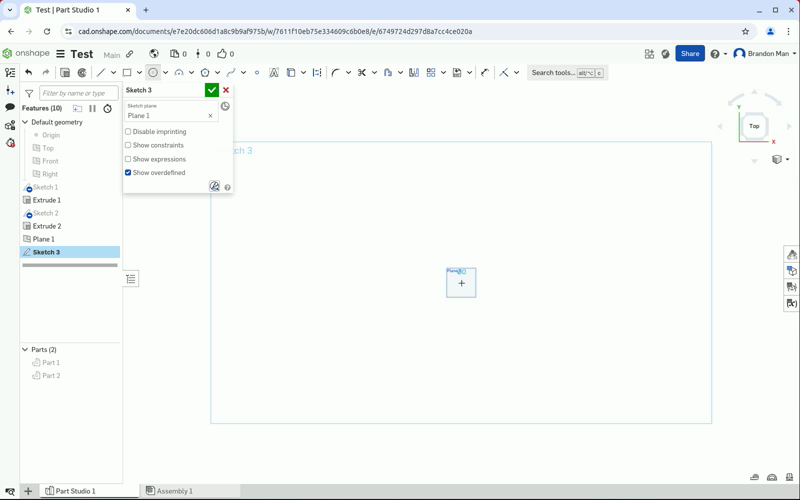
mouse_move(479, 282)
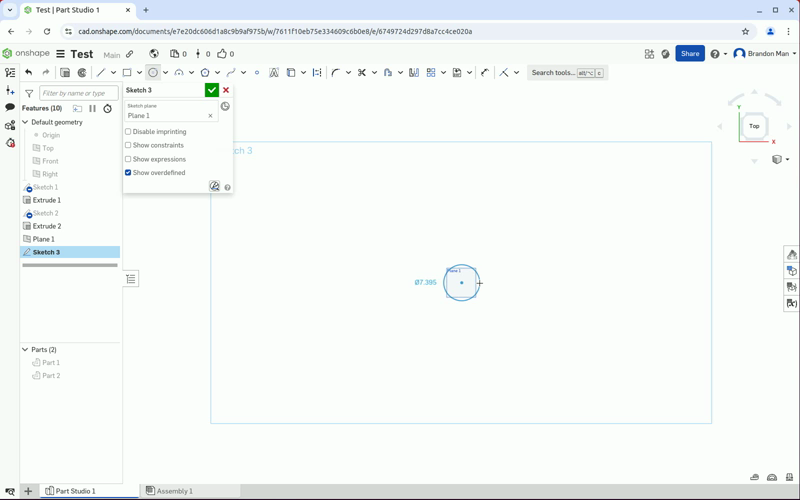
click(479, 282)
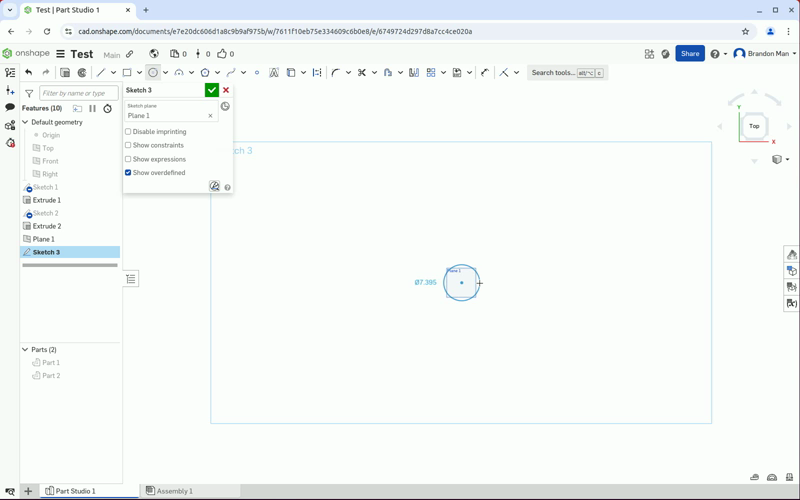
key(esc)
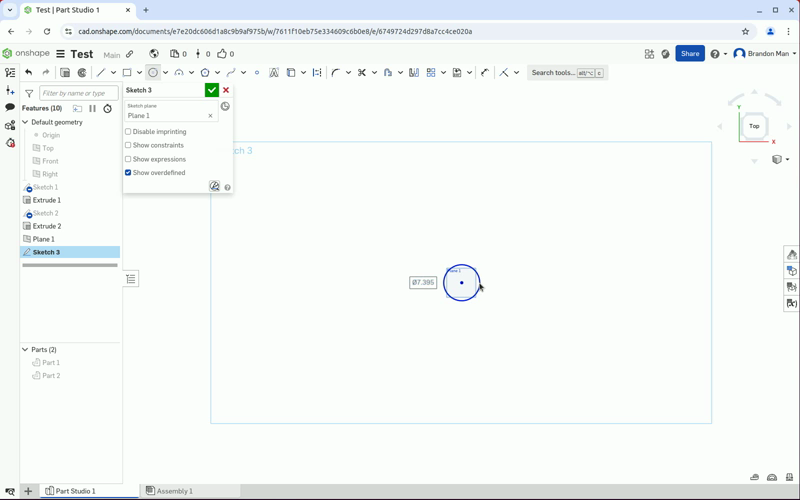
mouse_move(475, 288)
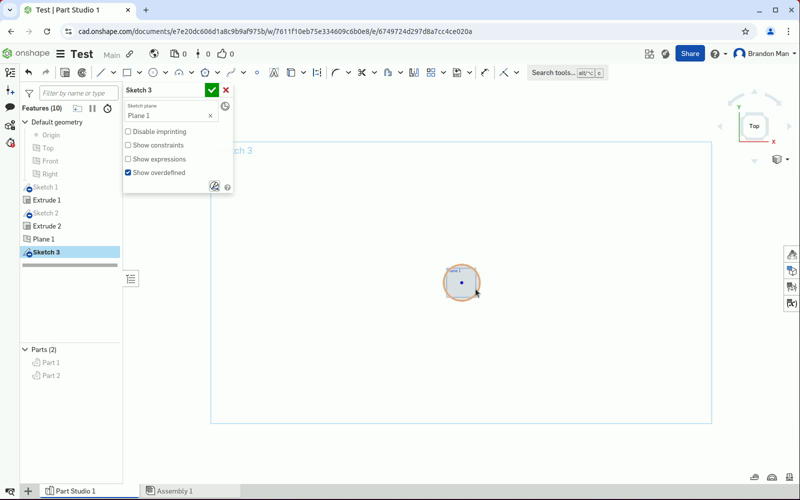
scroll(6)
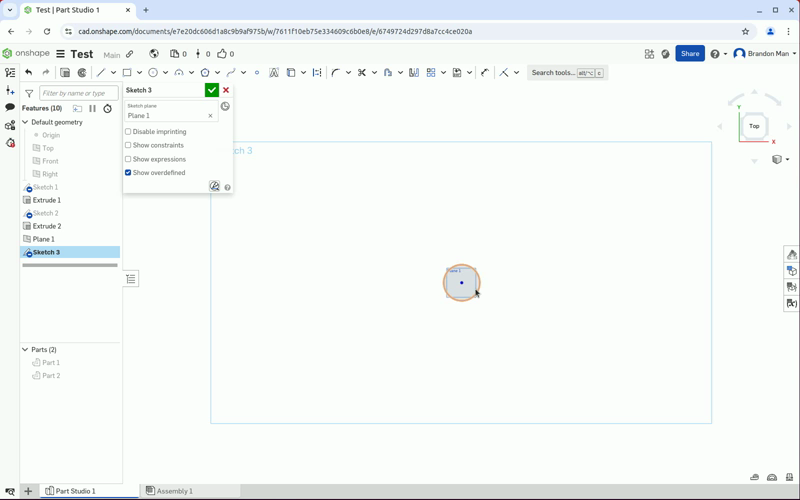
scroll(6)
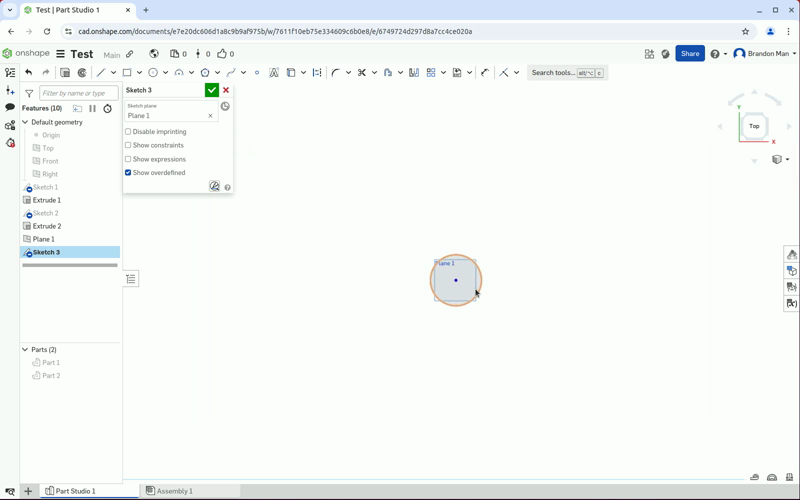
scroll(6)
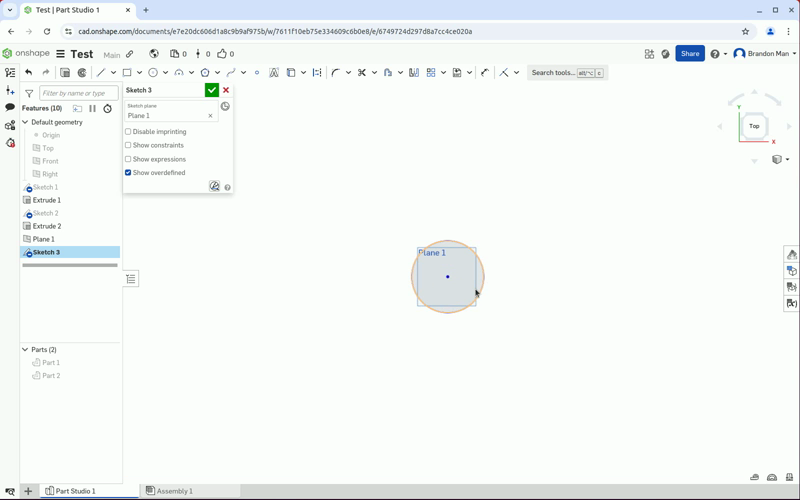
scroll(6)
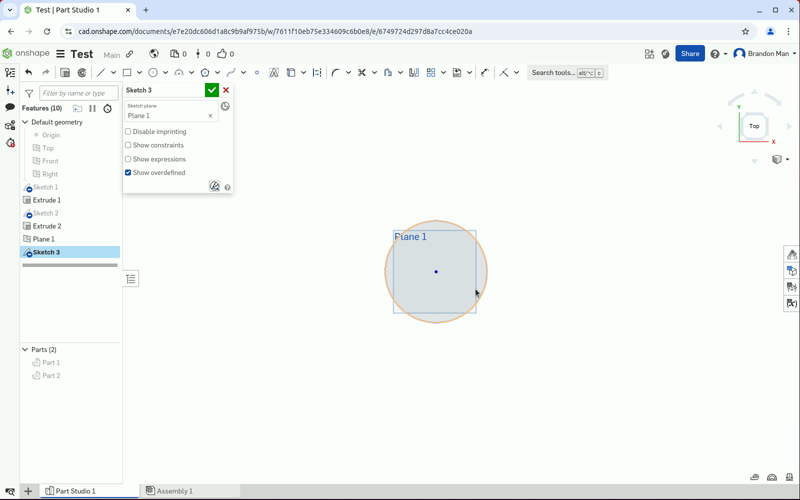
scroll(6)
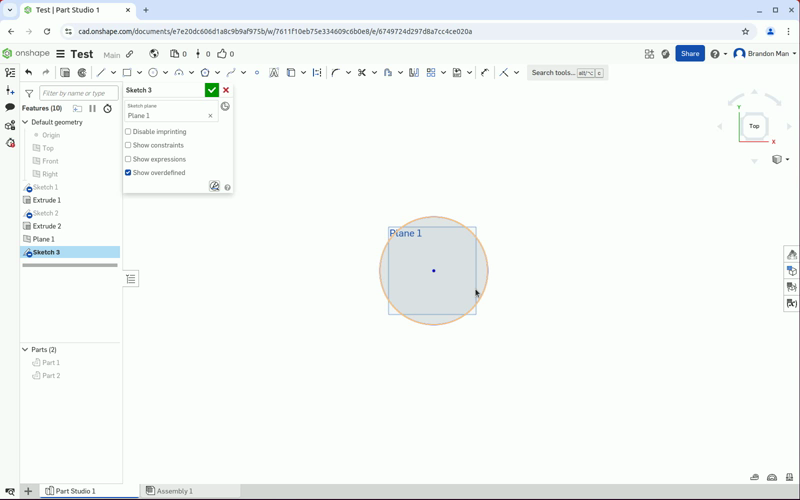
scroll(6)
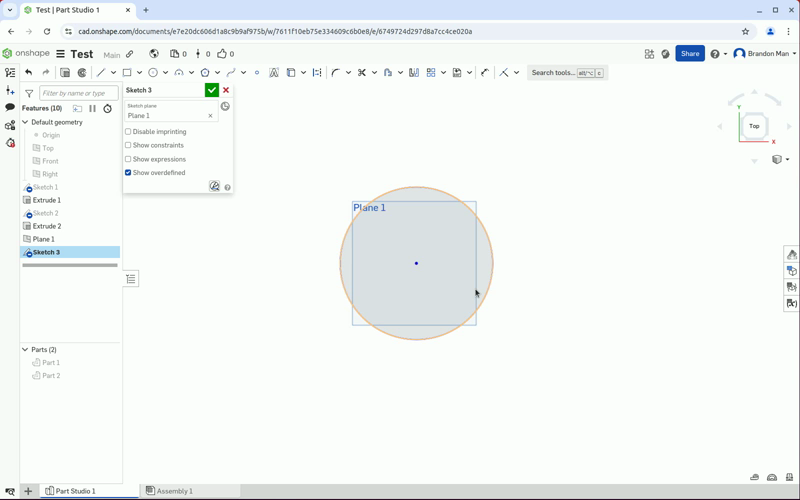
scroll(6)
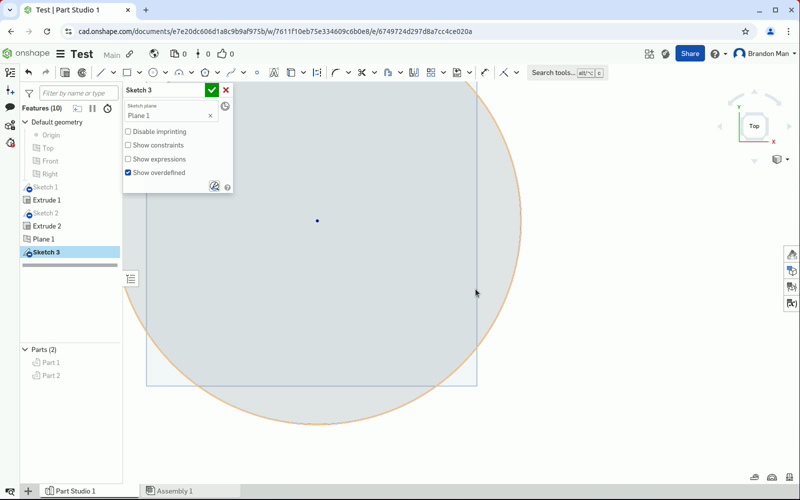
click(475, 288)
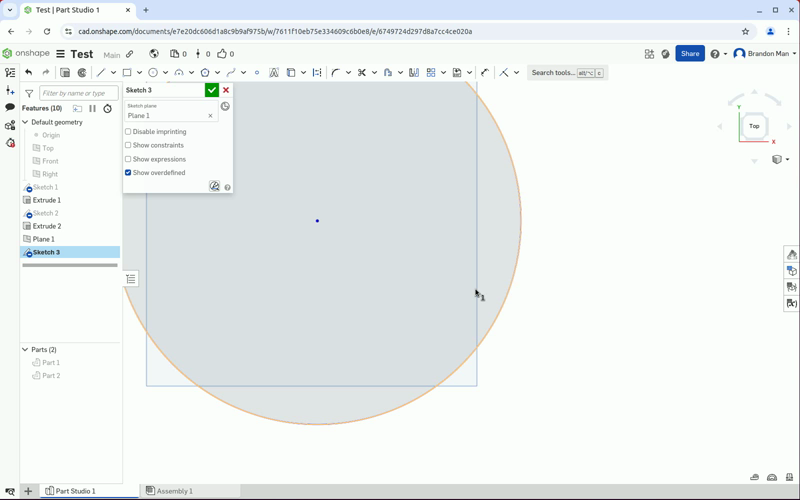
scroll(-6)
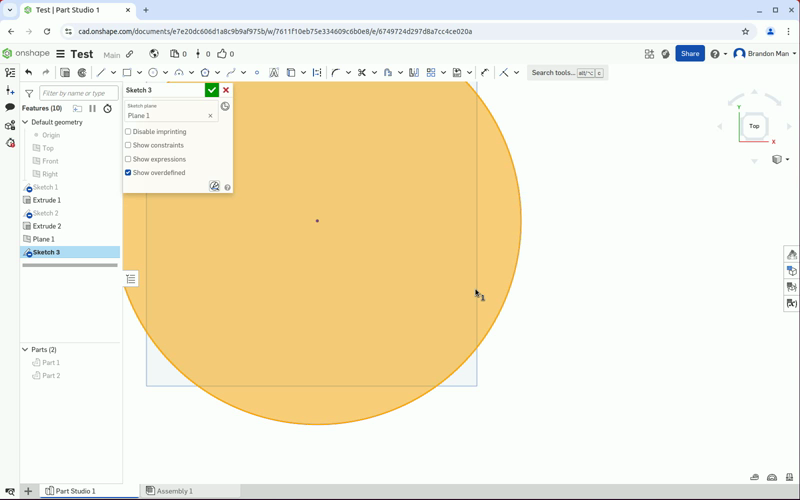
scroll(-6)
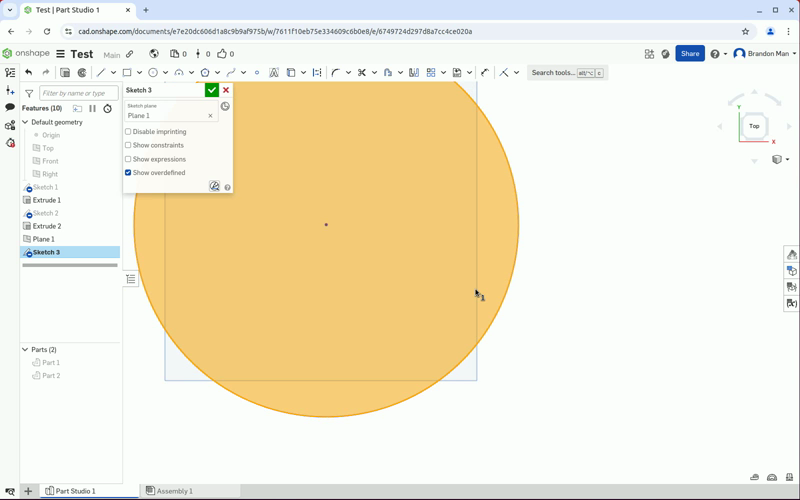
scroll(-6)
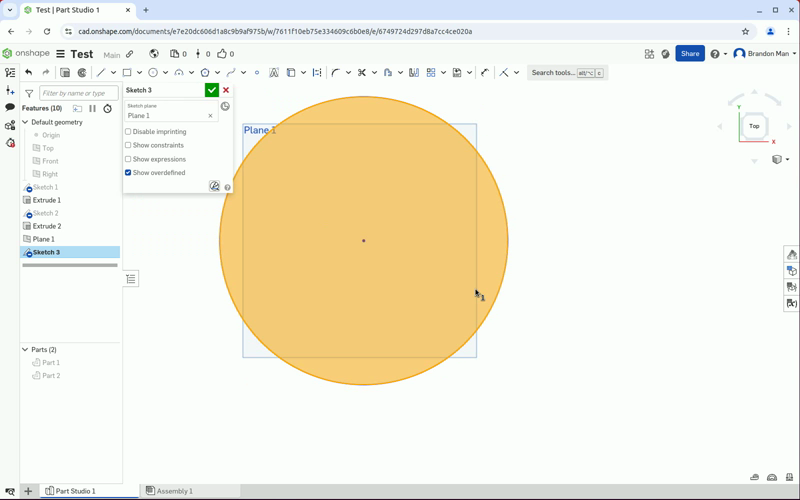
scroll(-6)
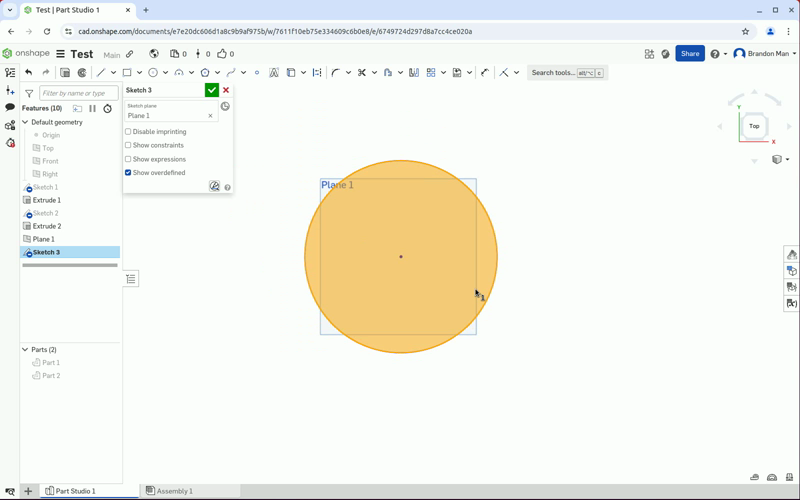
scroll(-6)
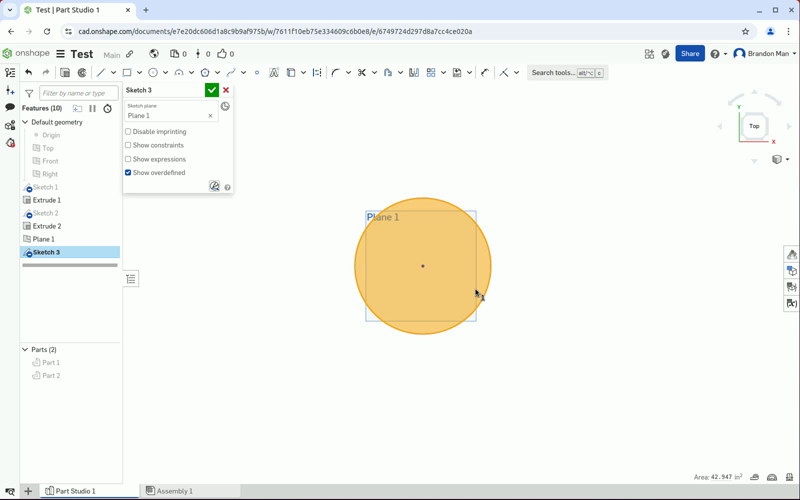
scroll(-6)
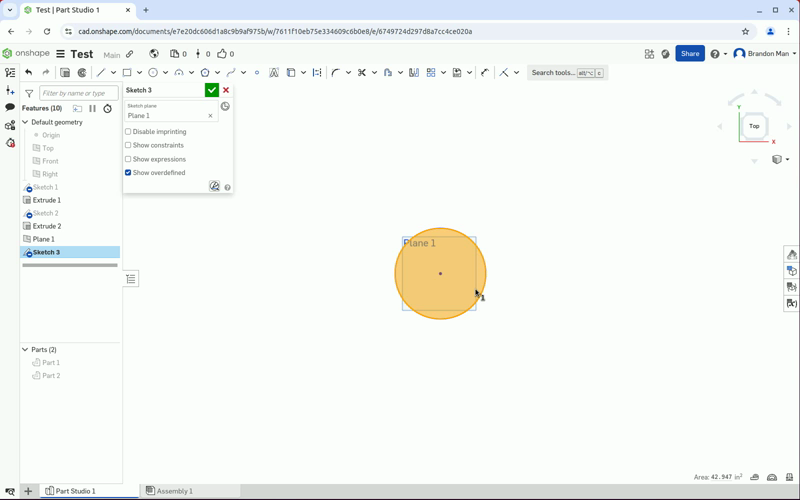
scroll(-6)
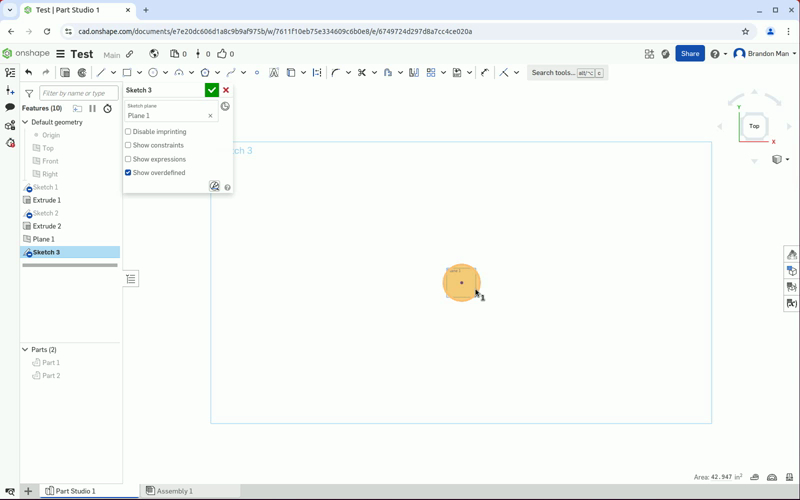
mouse_move(73, 352)
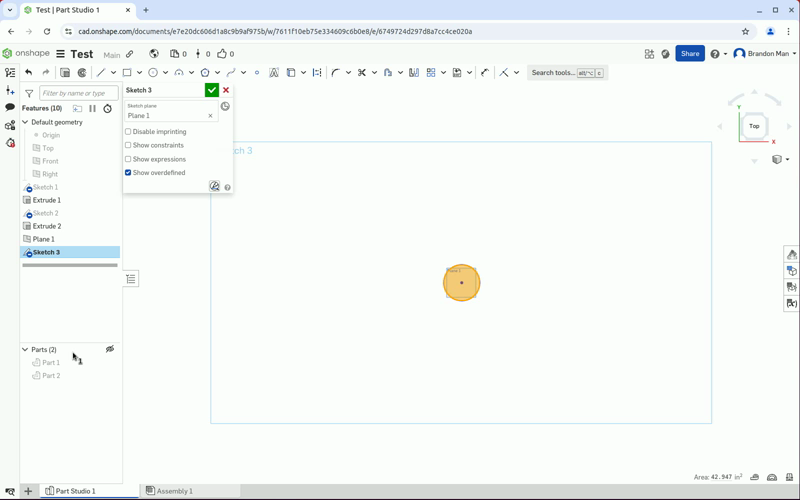
key(shift+y)
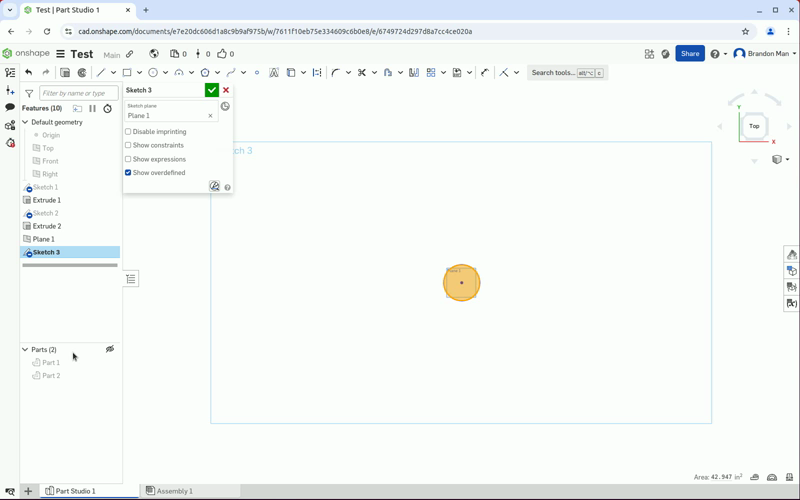
key(shift+e)
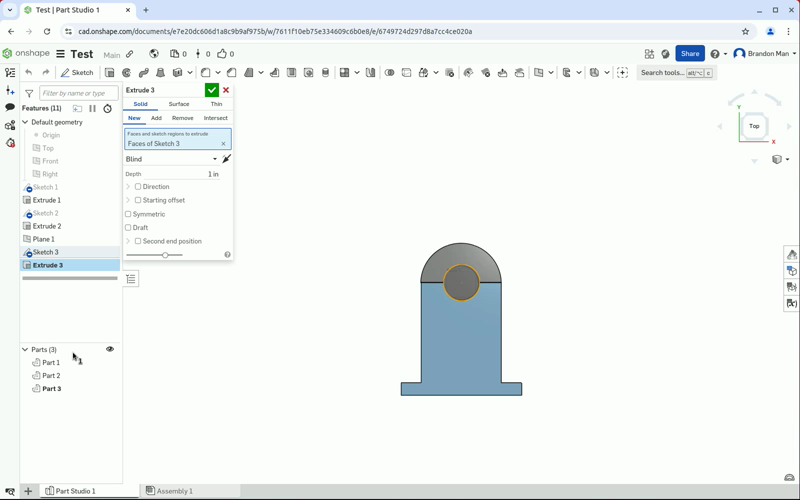
mouse_move(143, 106)
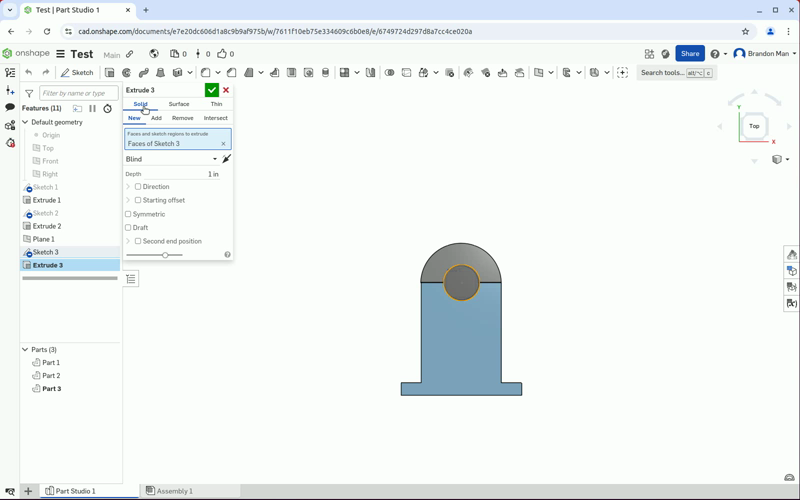
click(143, 106)
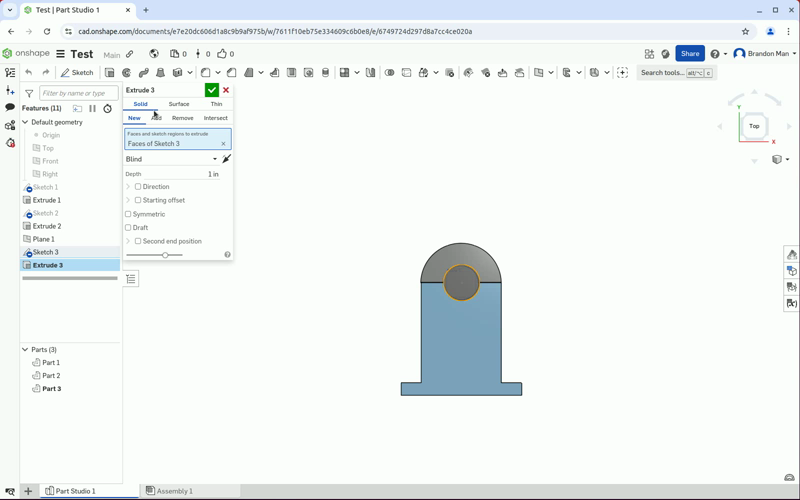
mouse_move(186, 120)
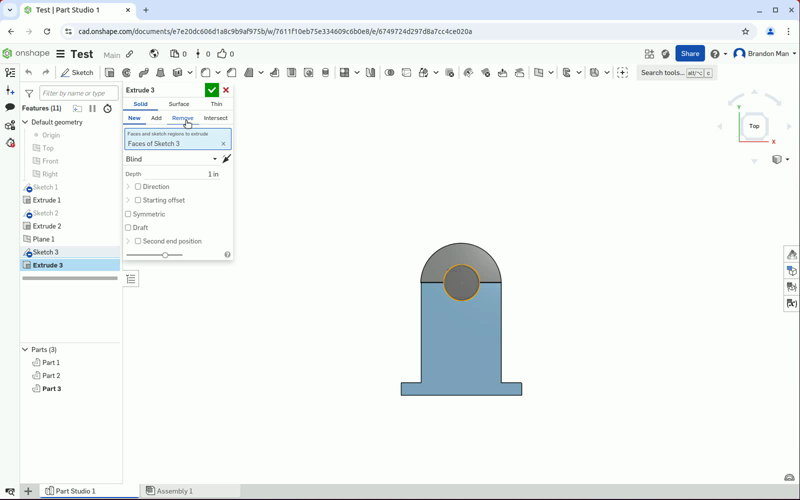
click(186, 120)
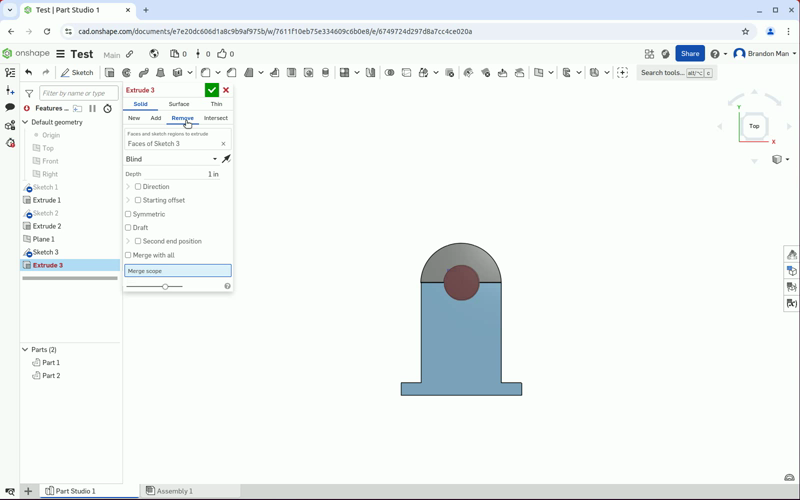
key(tab, 4)
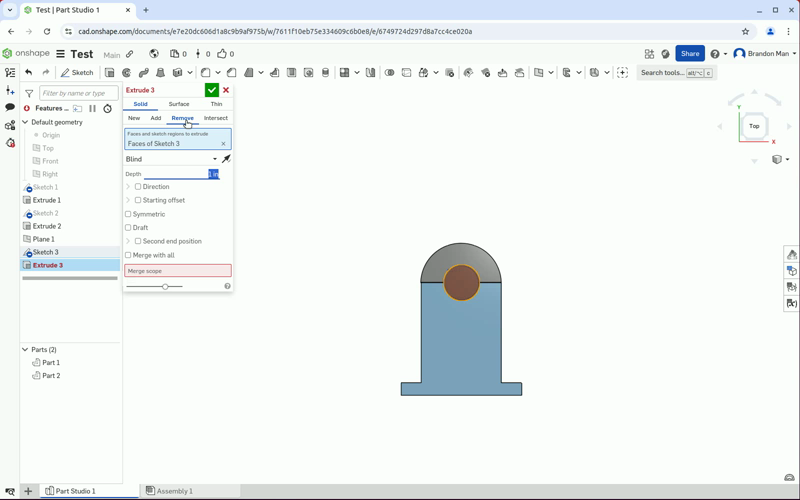
text(1.685)
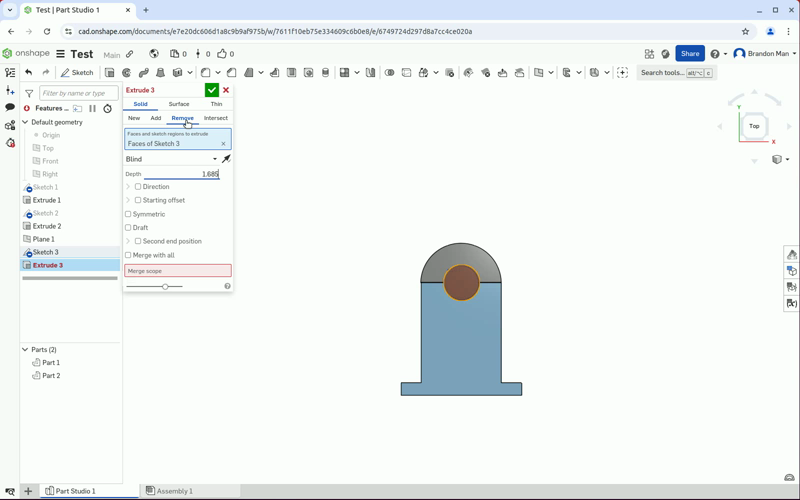
key(tab, 6)
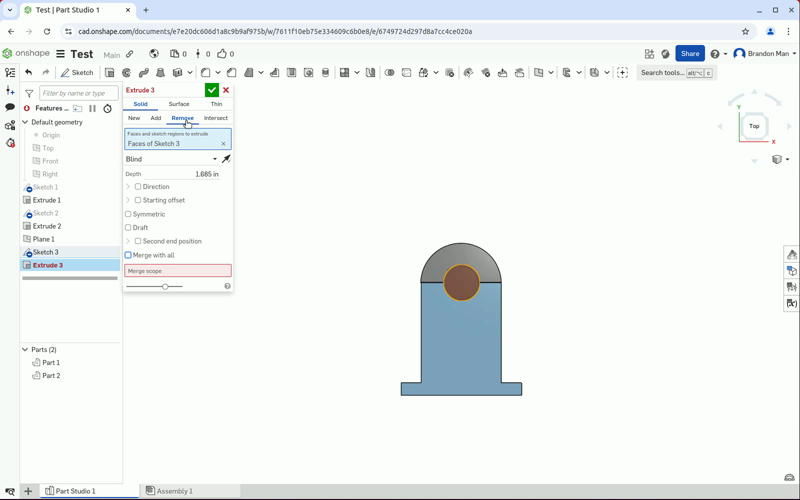
key(space)
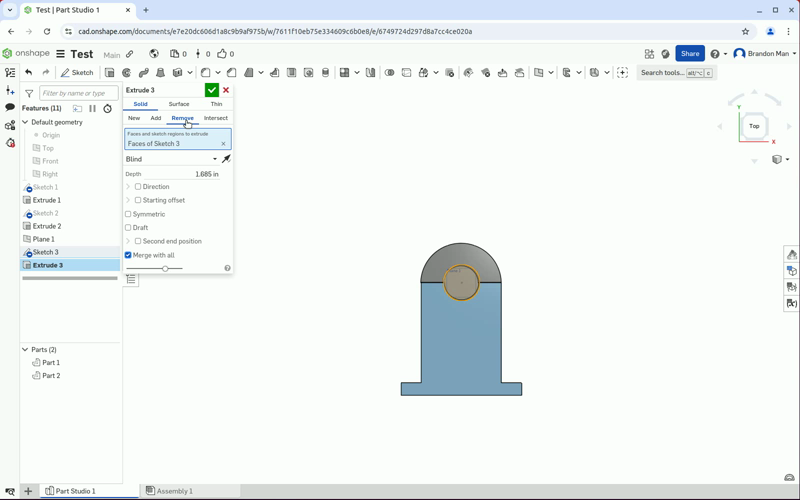
key(enter)
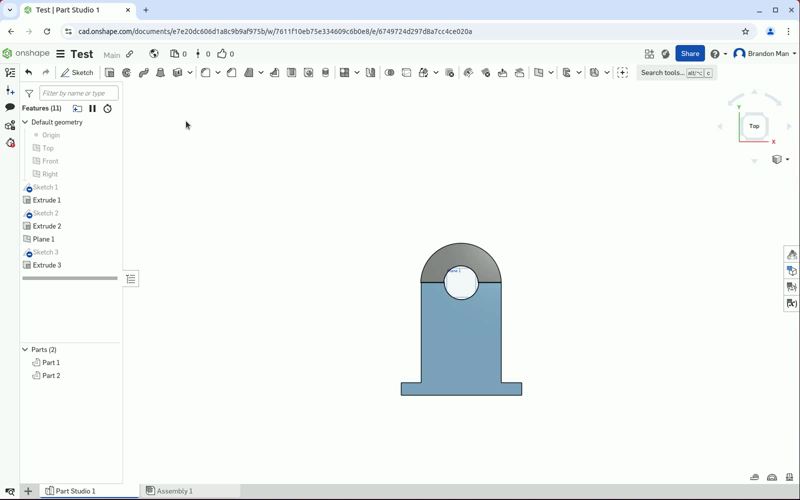
key(shift+h)
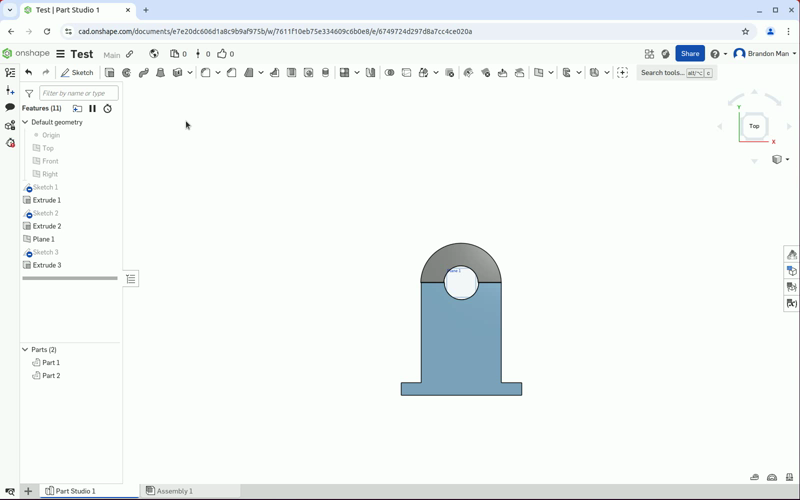
key(shift+h)
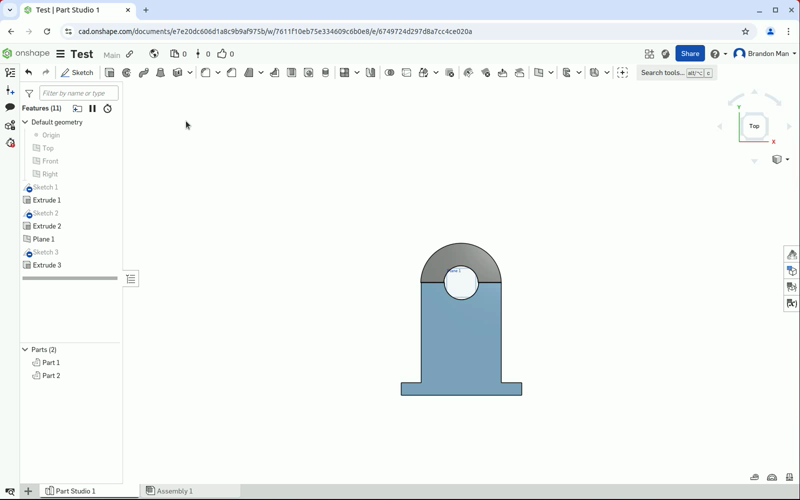
mouse_move(73, 189)
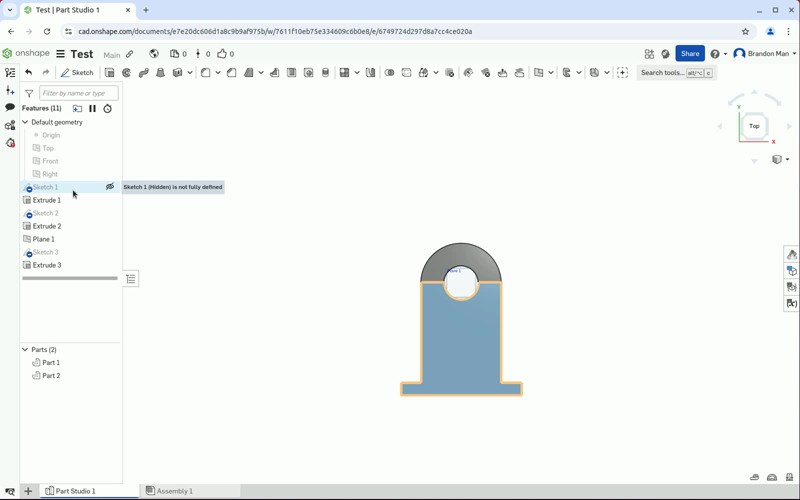
click(73, 189)
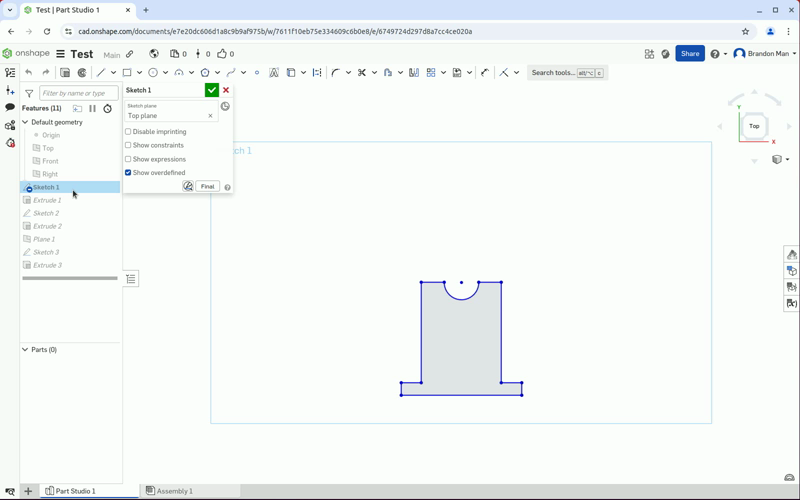
mouse_move(229, 92)
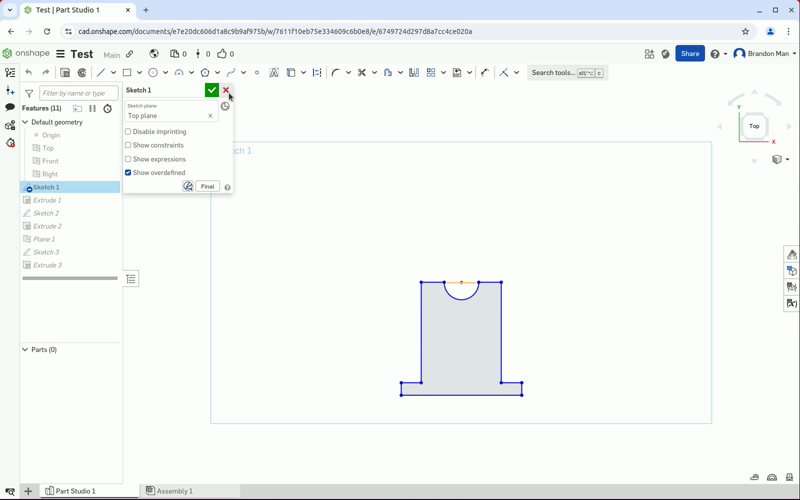
click(229, 92)
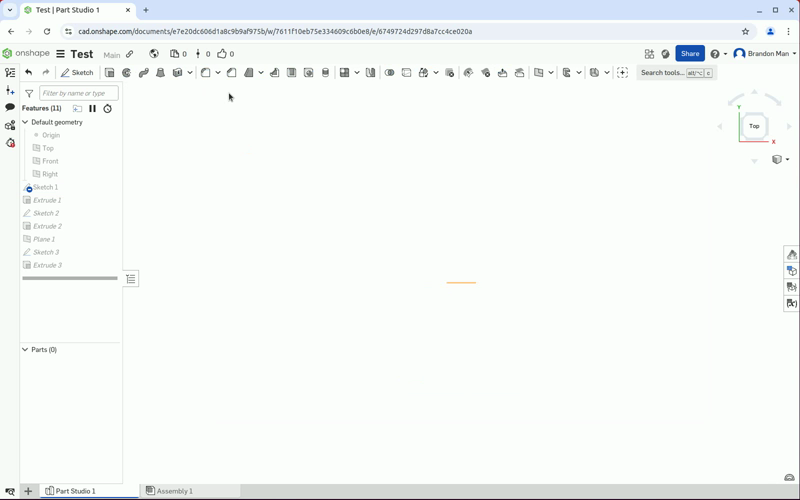
key(shift+s)
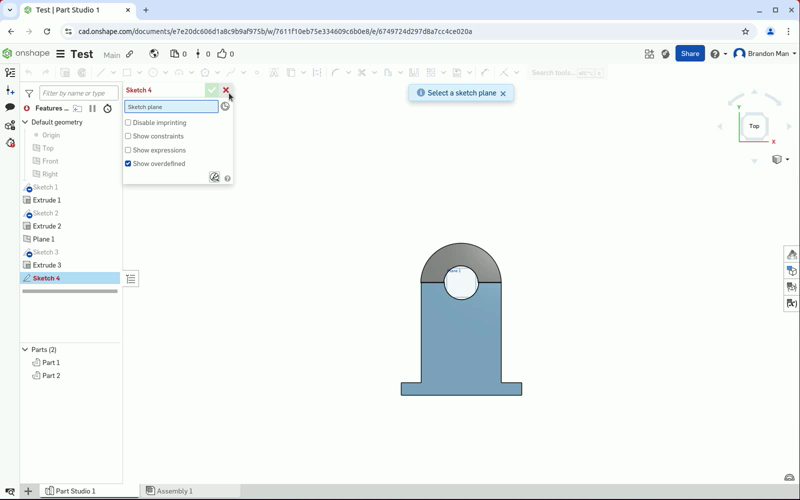
mouse_move(73, 241)
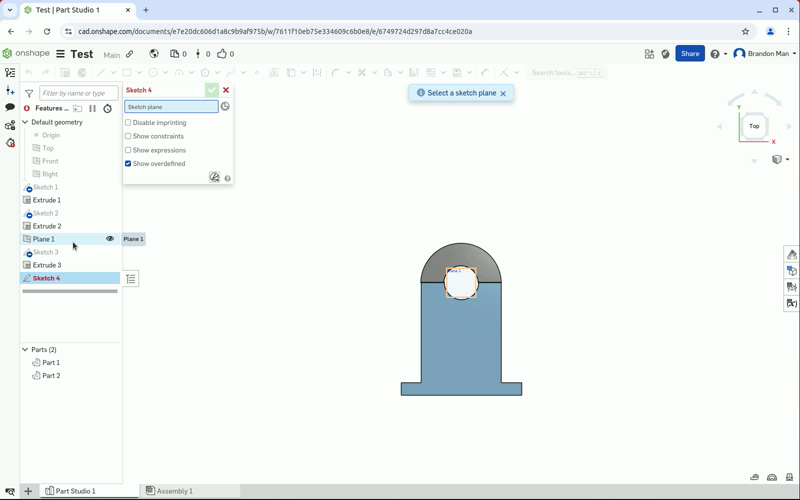
click(73, 241)
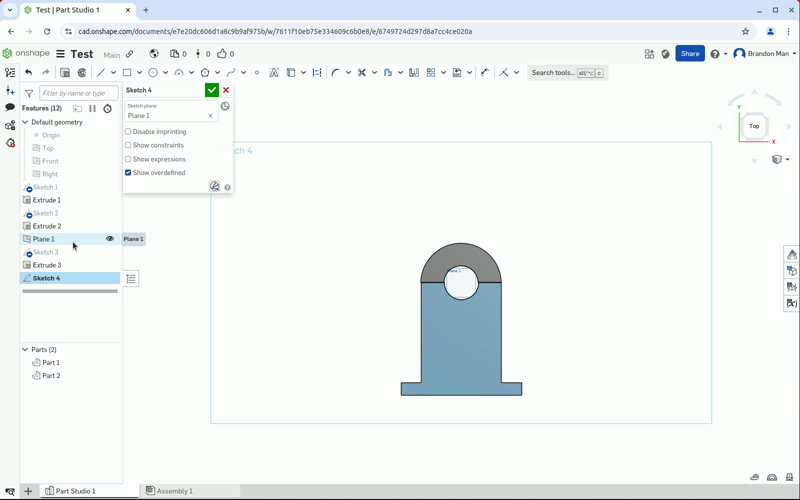
mouse_move(73, 352)
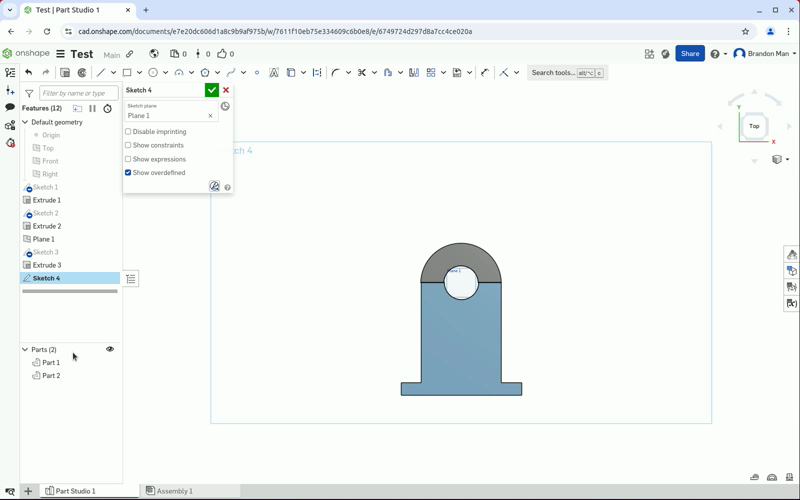
key(y)
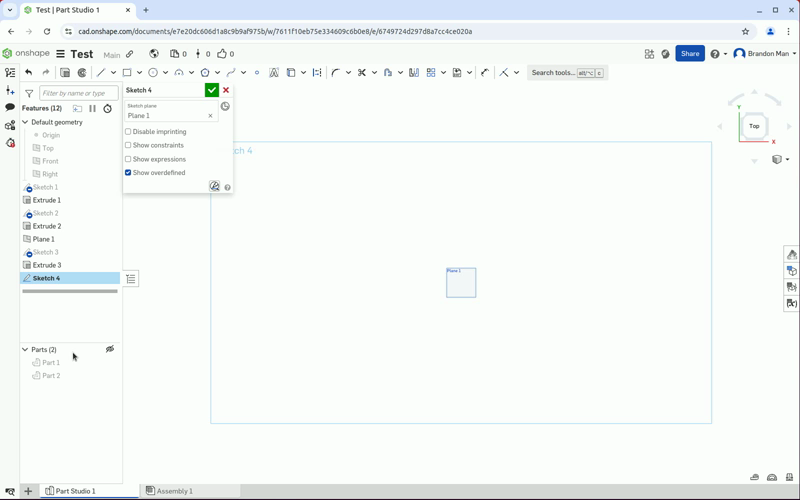
key(l)
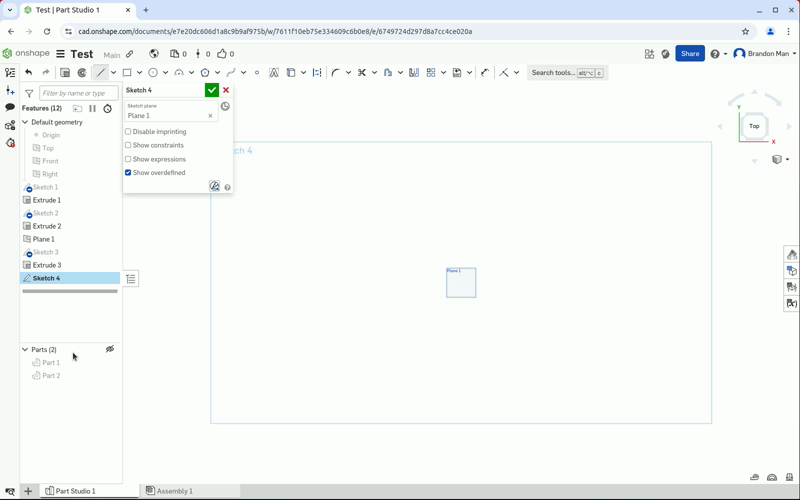
key_down(shift)
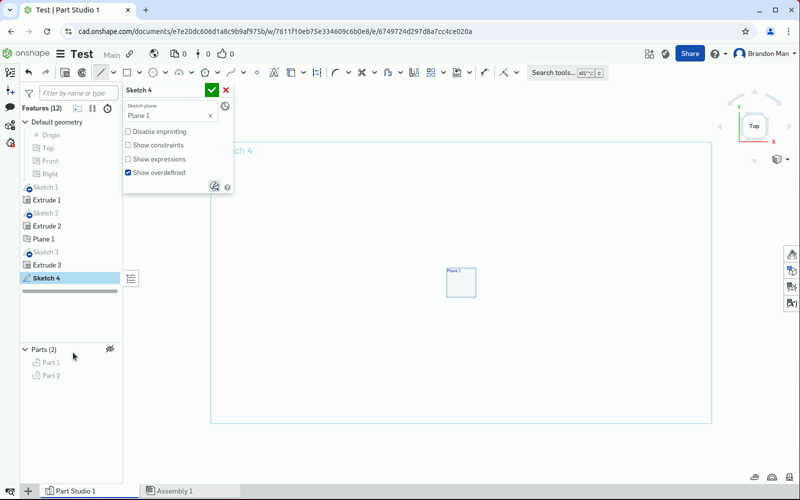
mouse_move(438, 295)
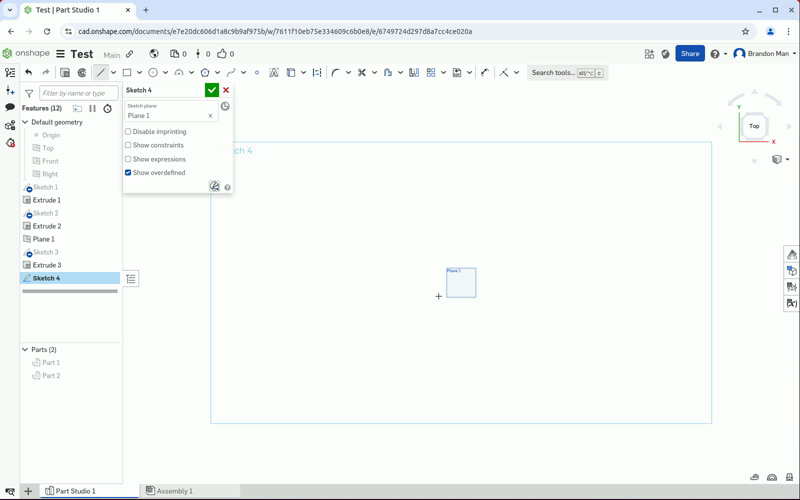
click(438, 295)
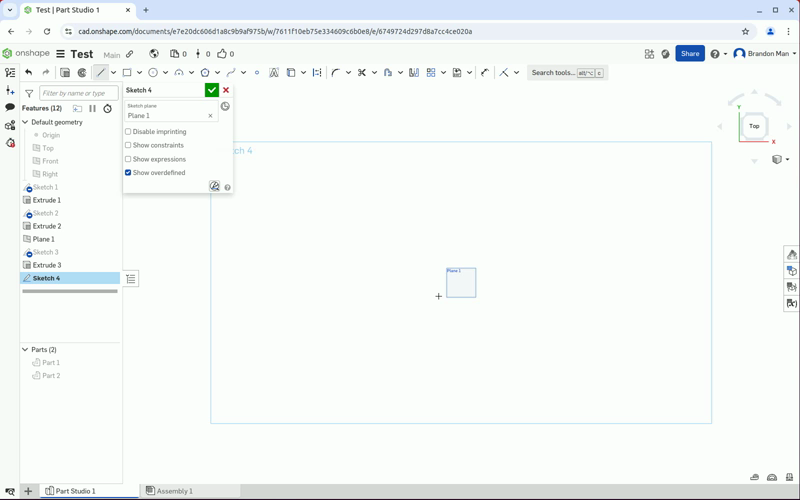
key_up(shift)
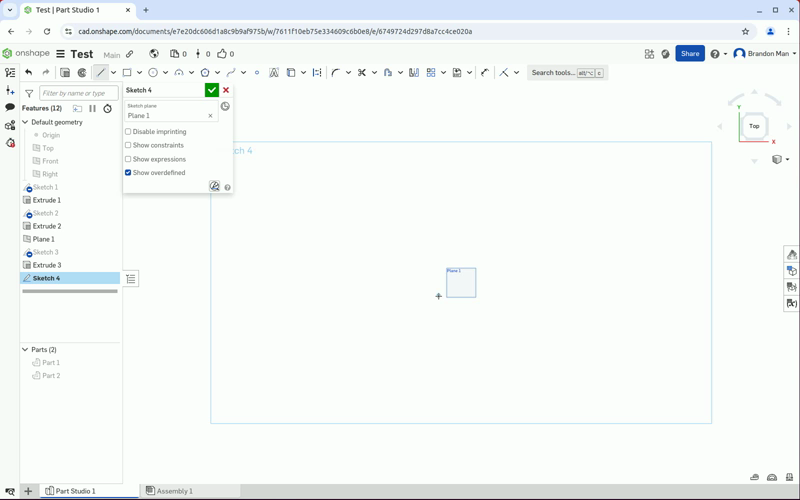
key_down(shift)
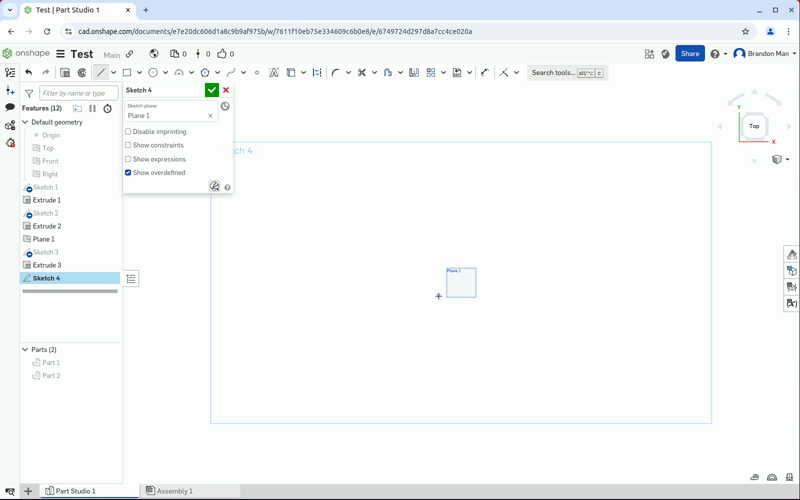
mouse_move(468, 295)
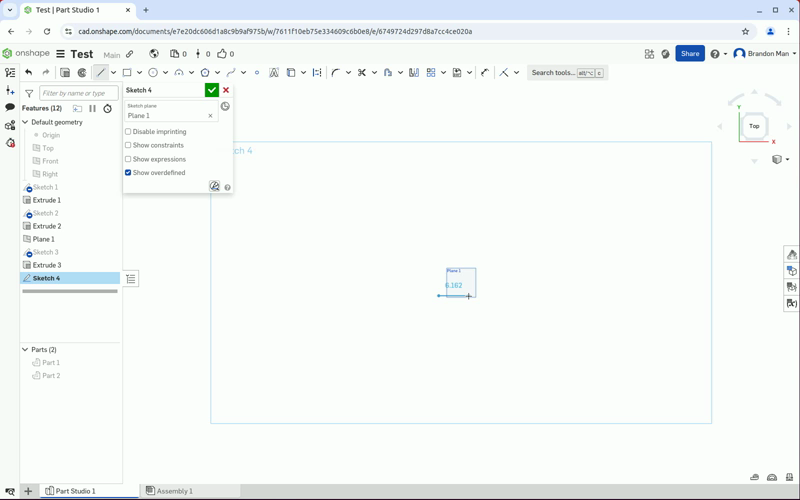
mouse_move(460, 308)
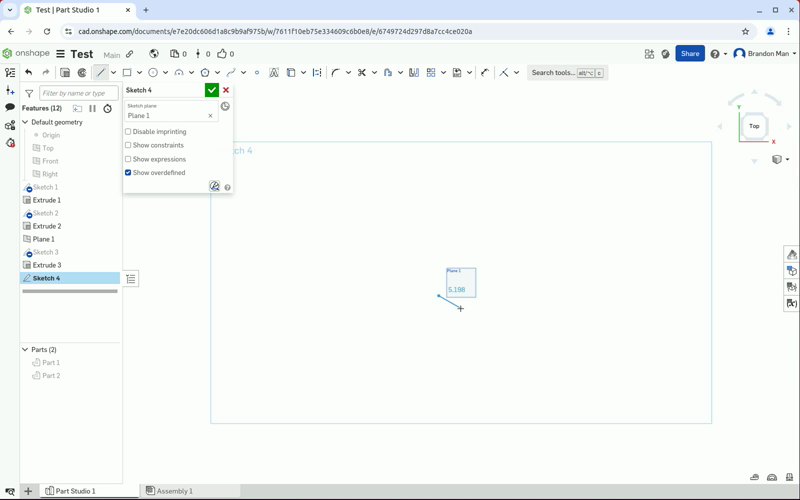
click(460, 308)
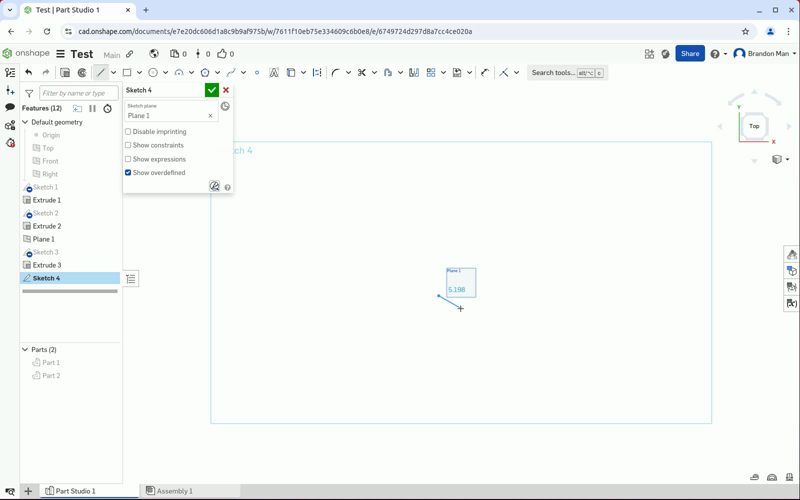
key_up(shift)
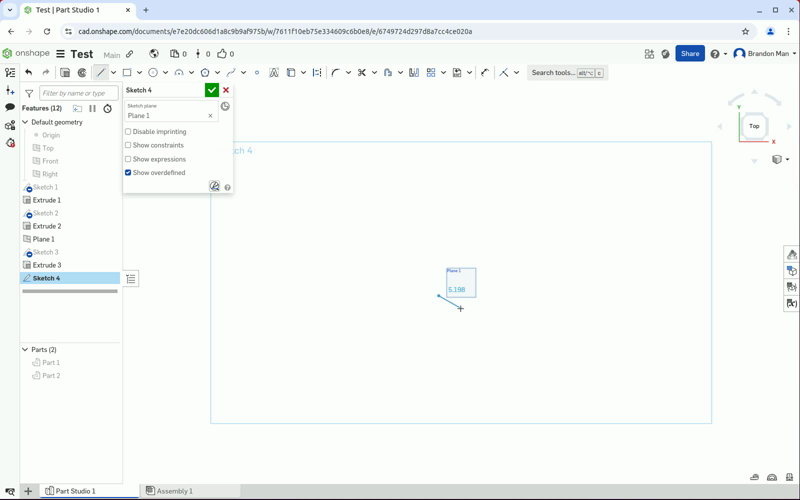
key_down(shift)
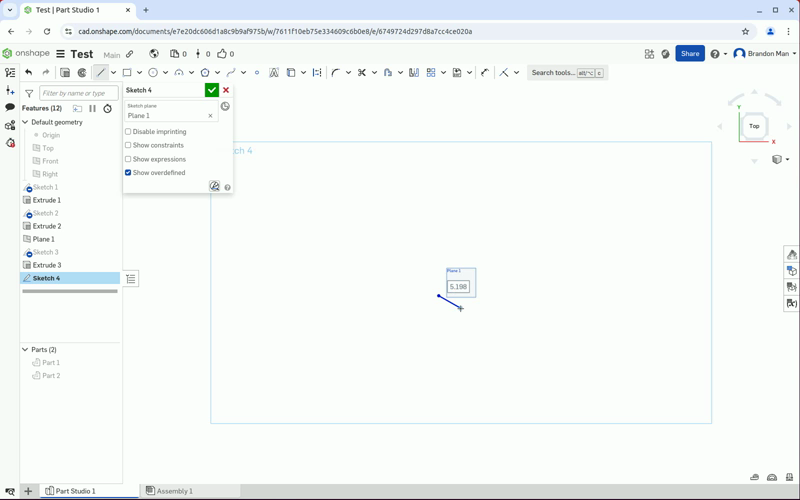
mouse_move(490, 308)
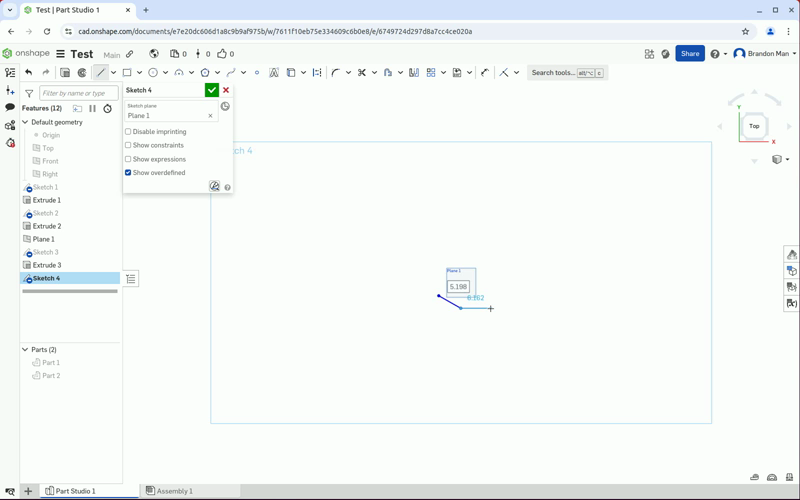
mouse_move(482, 295)
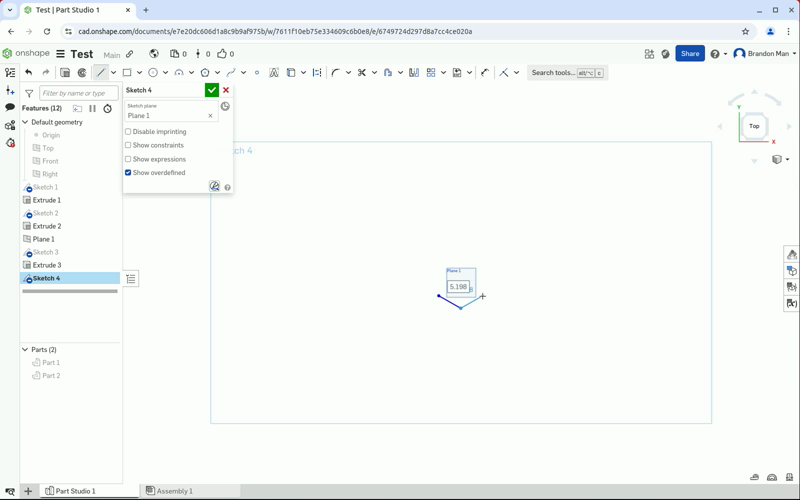
click(482, 295)
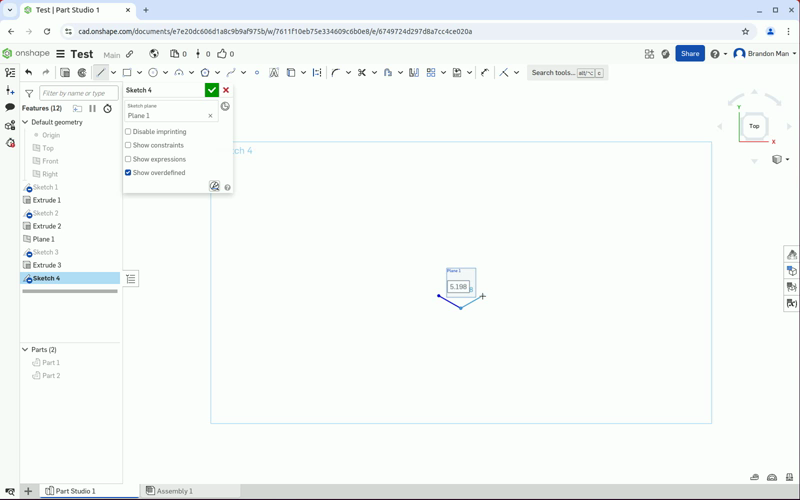
key_up(shift)
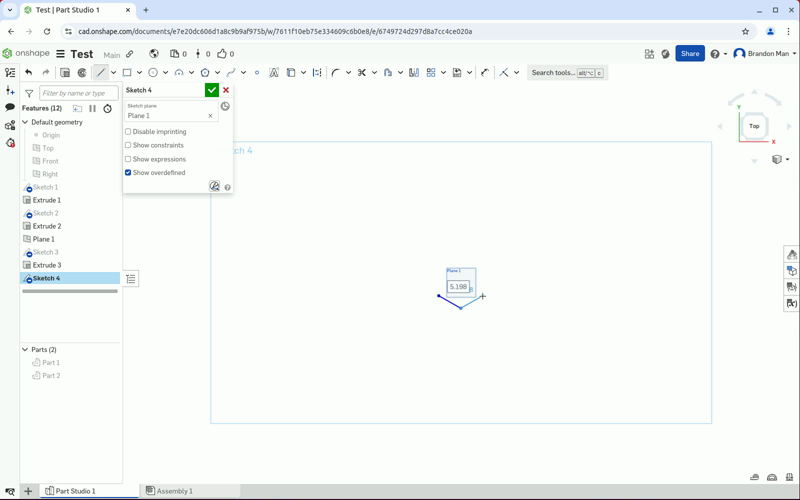
key_down(shift)
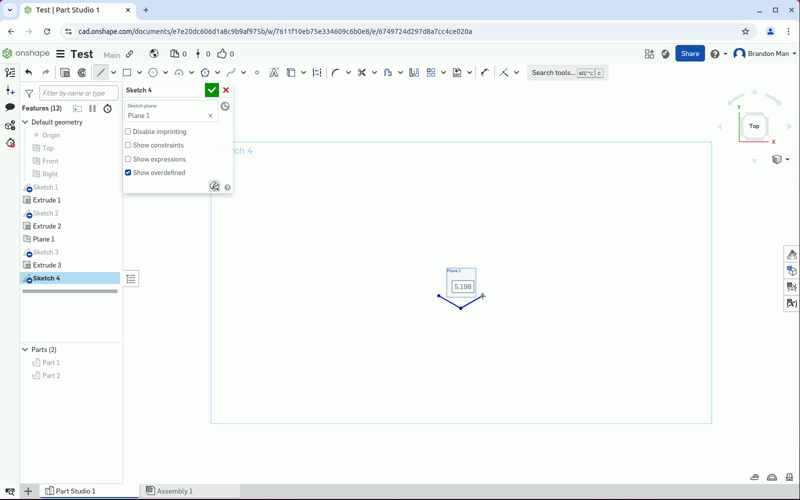
mouse_move(512, 295)
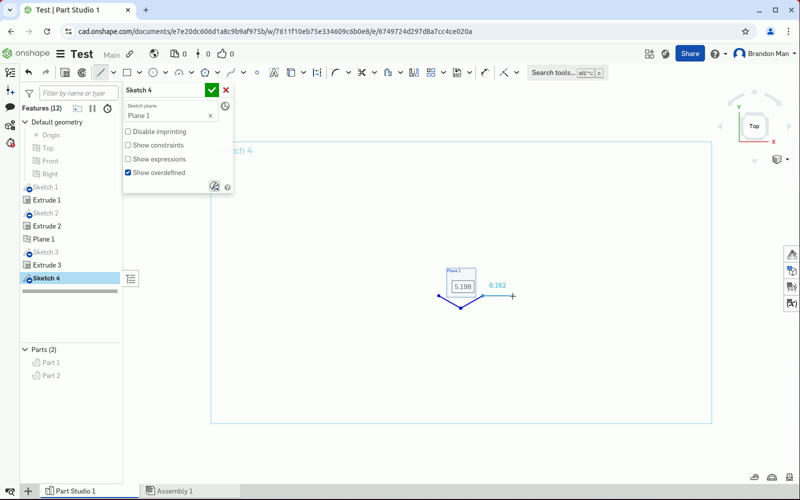
mouse_move(482, 270)
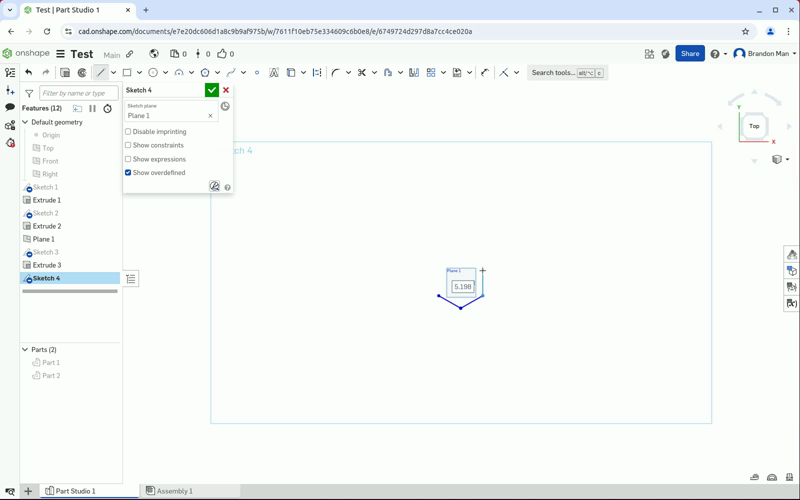
click(482, 270)
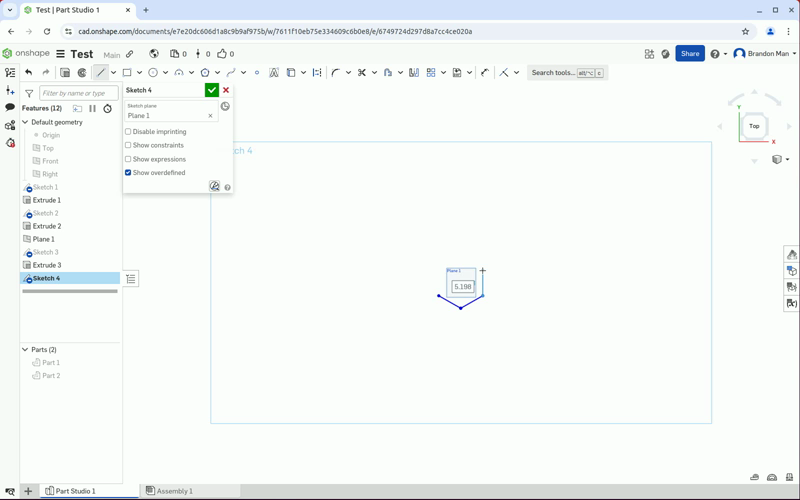
key_up(shift)
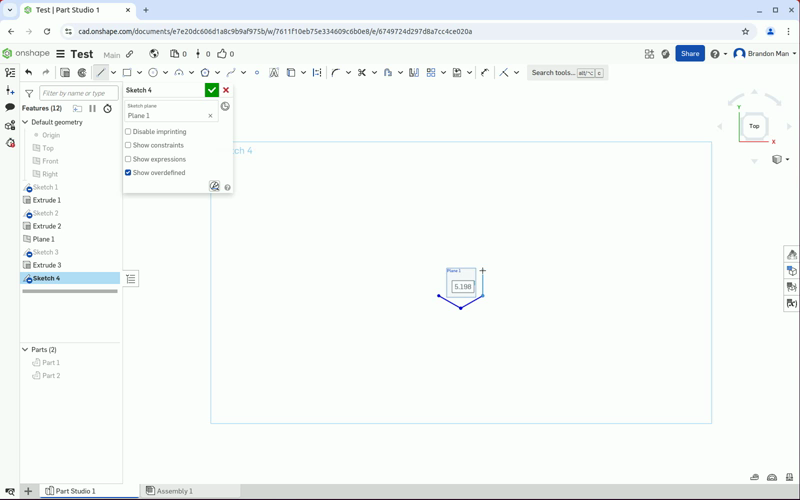
key_down(shift)
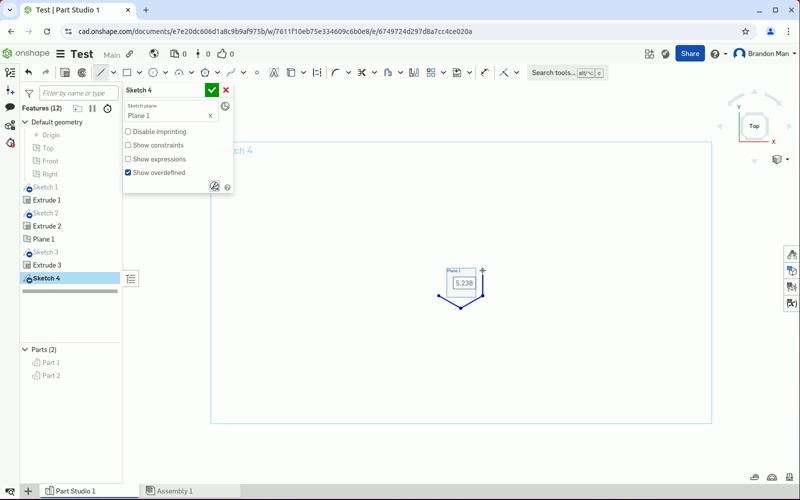
mouse_move(512, 270)
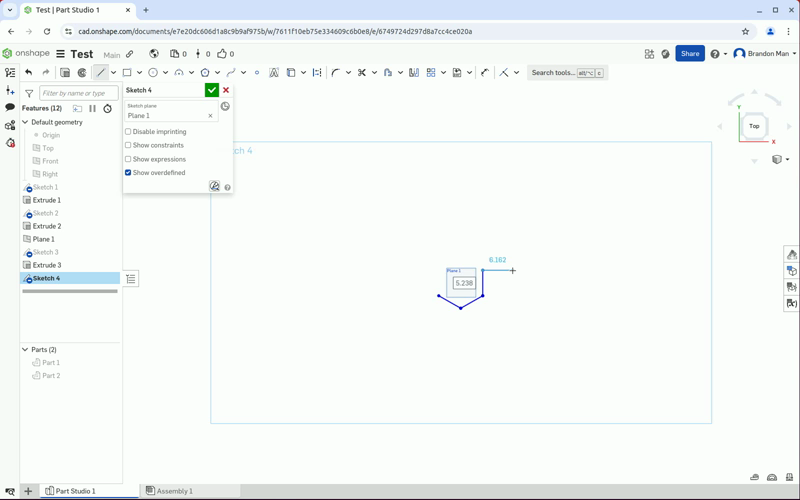
mouse_move(460, 257)
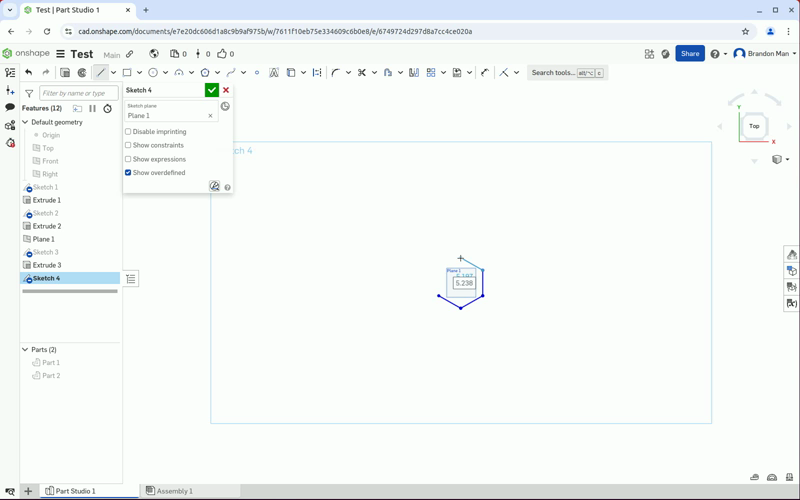
click(460, 257)
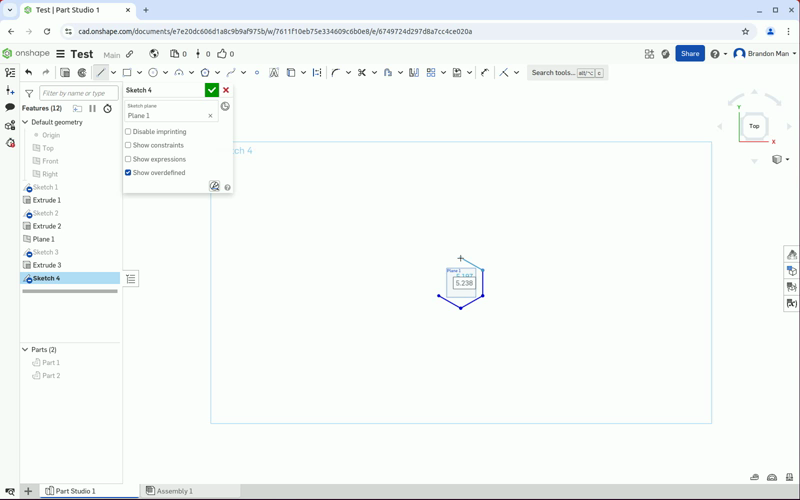
key_up(shift)
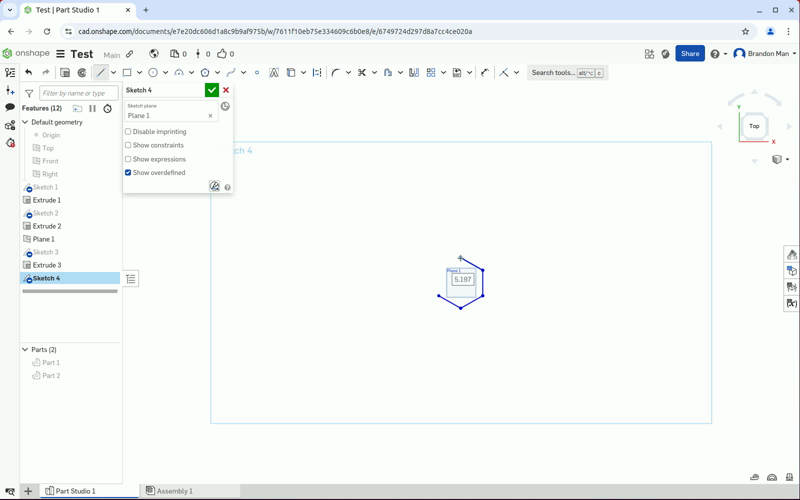
key_down(shift)
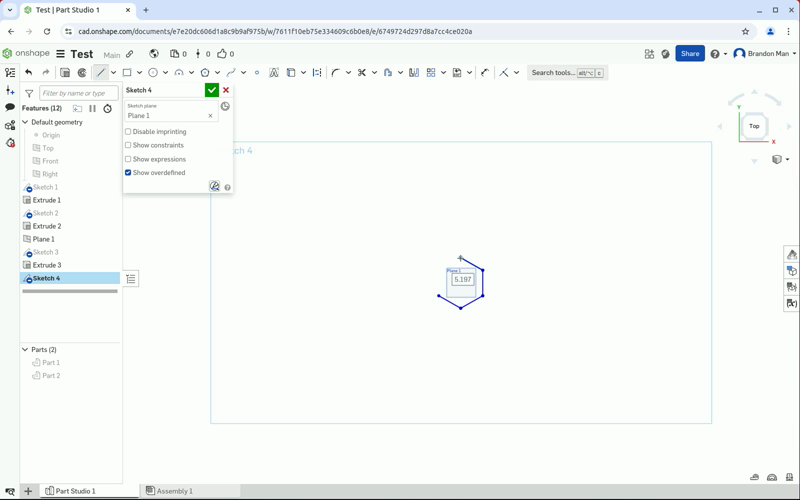
mouse_move(490, 257)
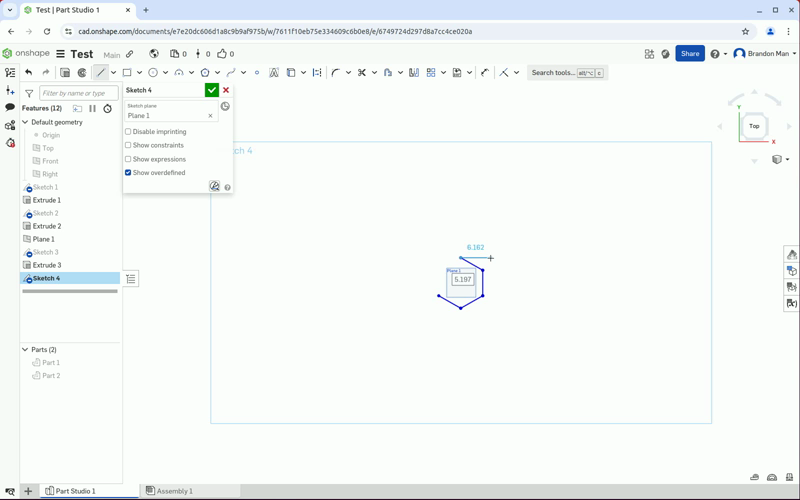
mouse_move(438, 270)
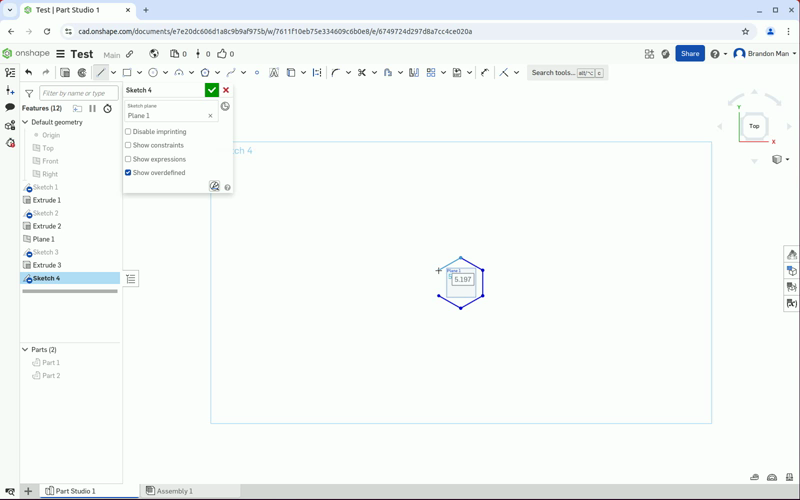
click(438, 270)
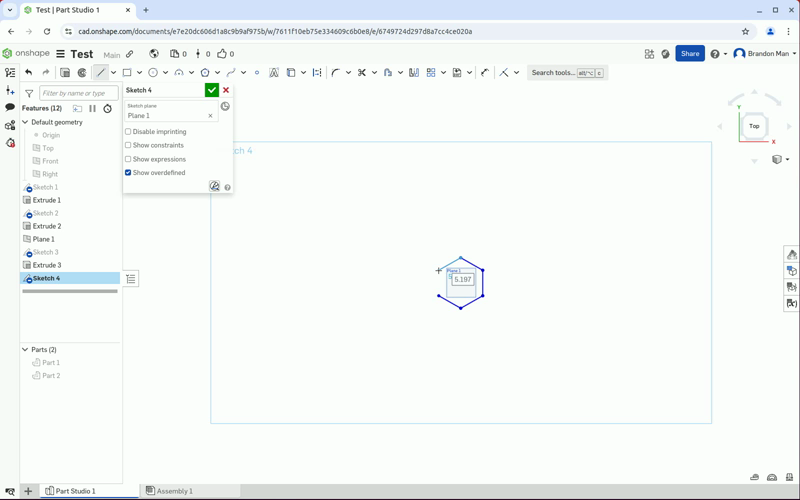
key_up(shift)
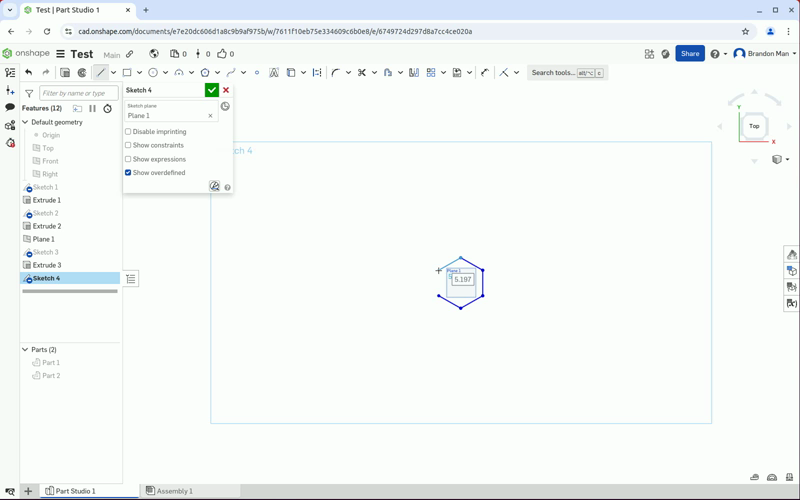
mouse_move(468, 270)
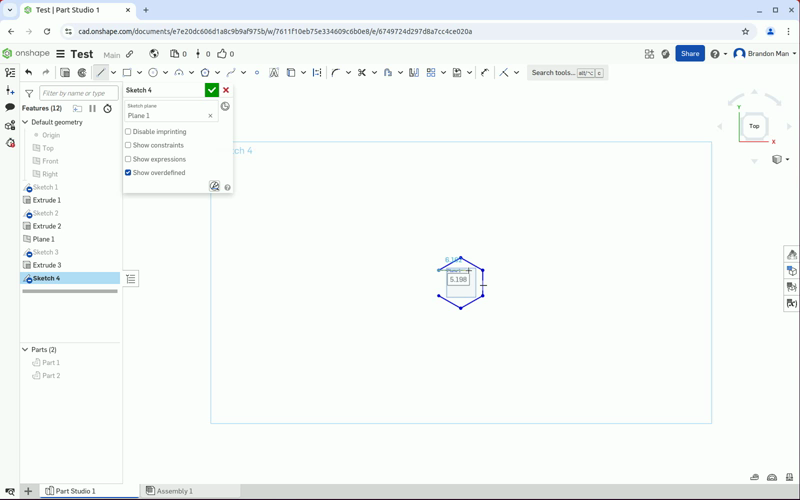
key_down(shift)
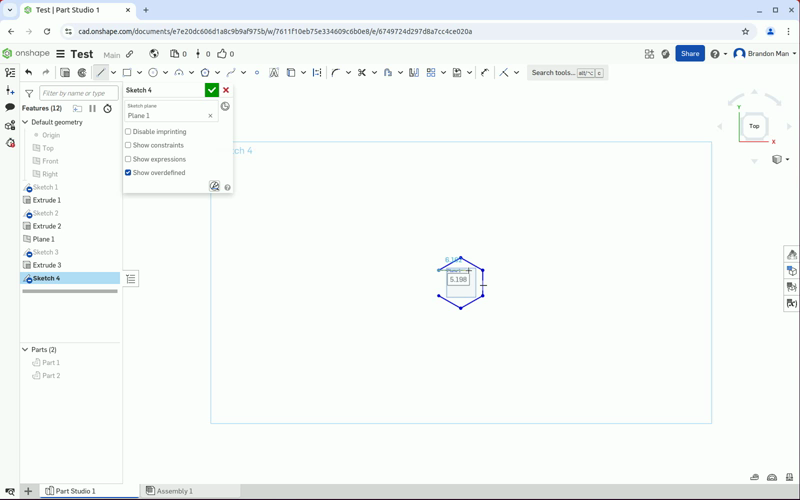
mouse_move(438, 295)
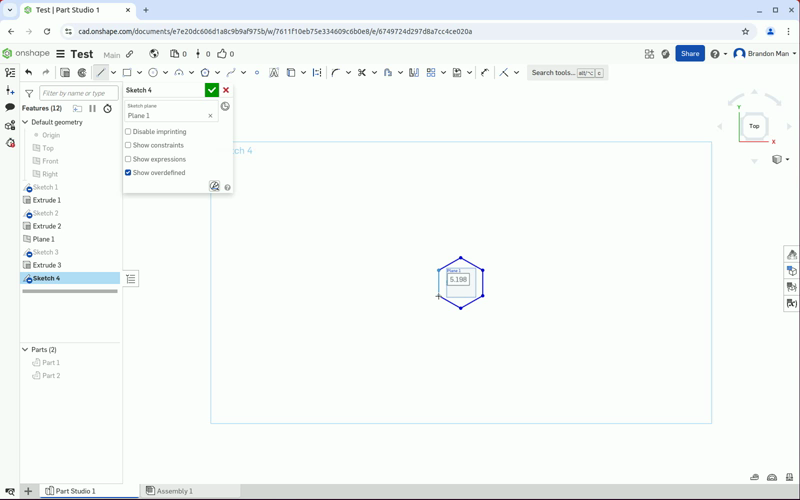
key_up(shift)
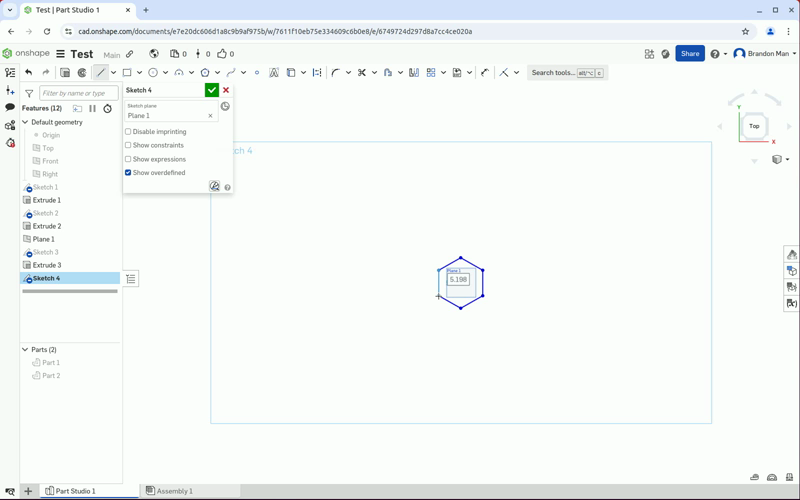
click(438, 295)
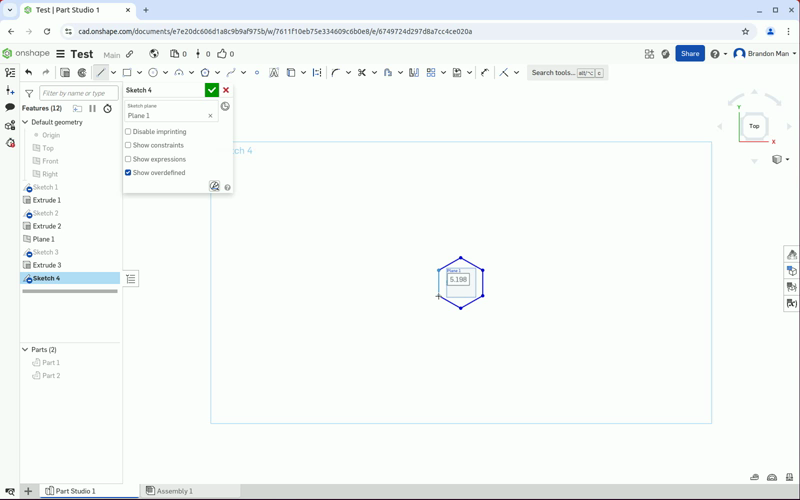
key(esc)
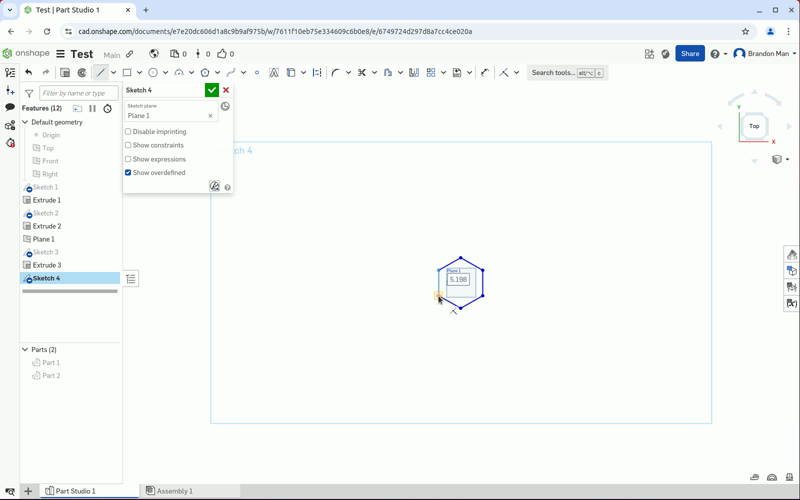
key(c)
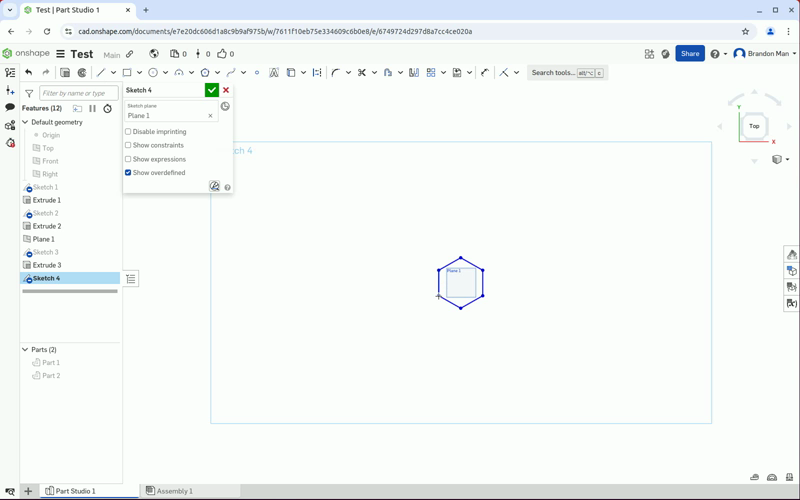
key_down(shift)
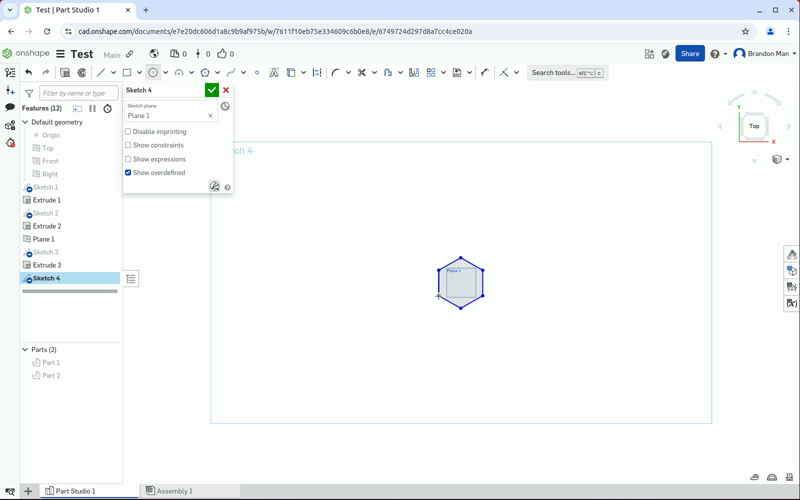
mouse_move(460, 283)
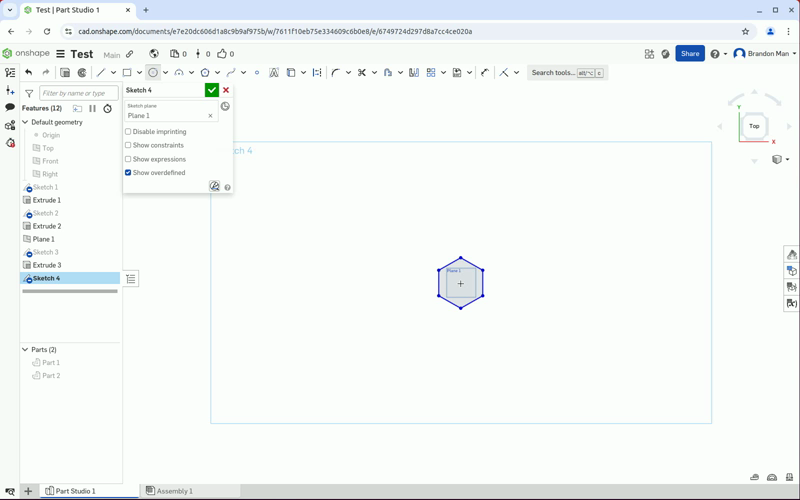
click(460, 283)
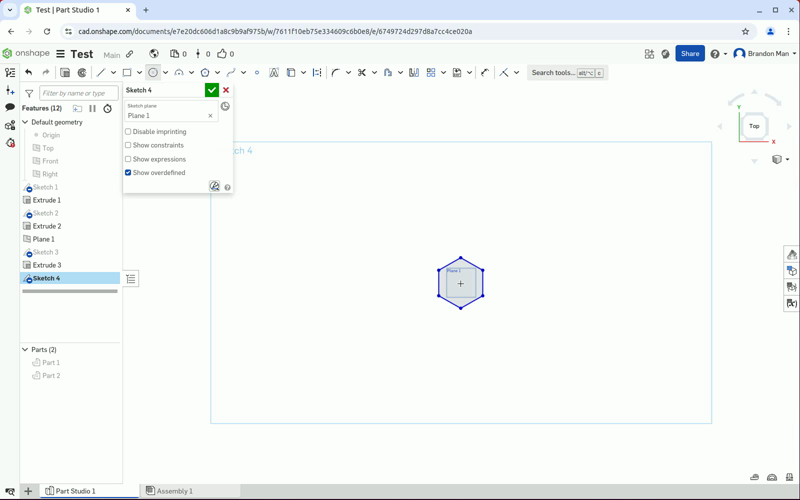
key_up(shift)
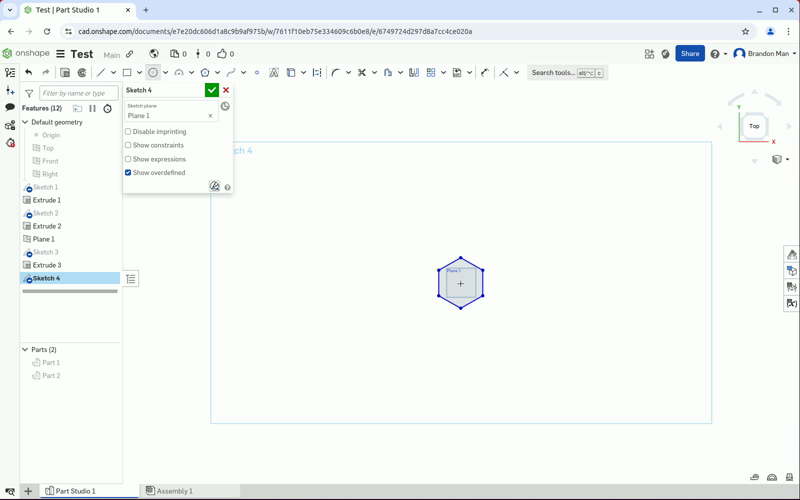
mouse_move(477, 283)
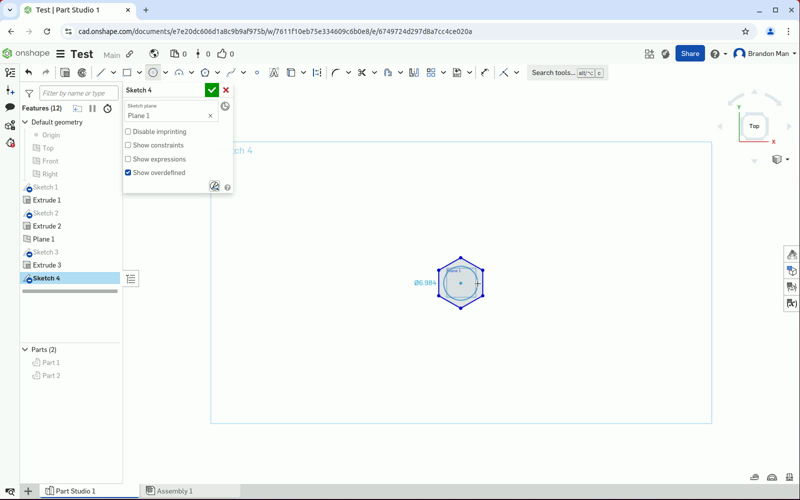
click(477, 283)
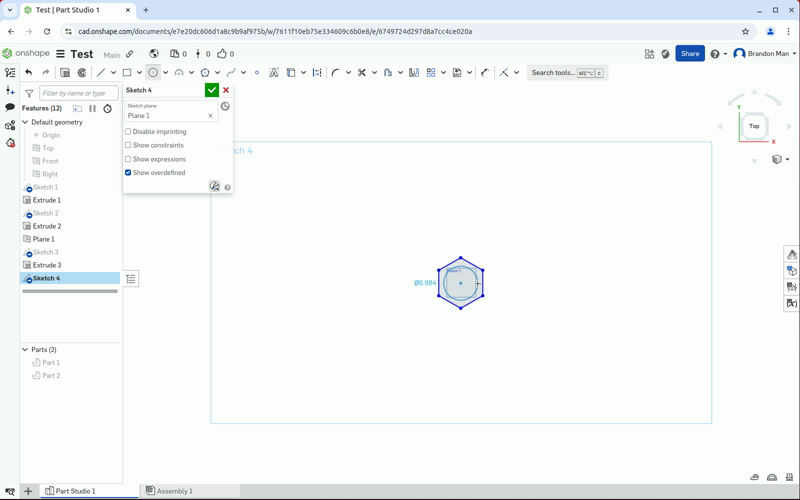
key(esc)
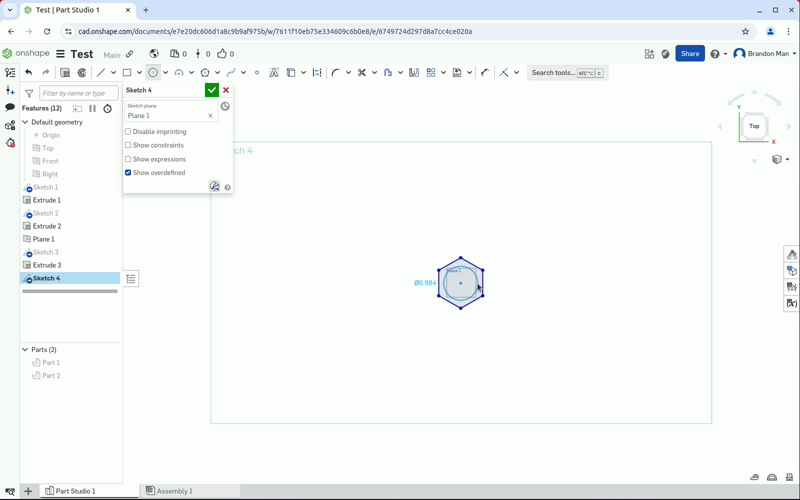
mouse_move(481, 280)
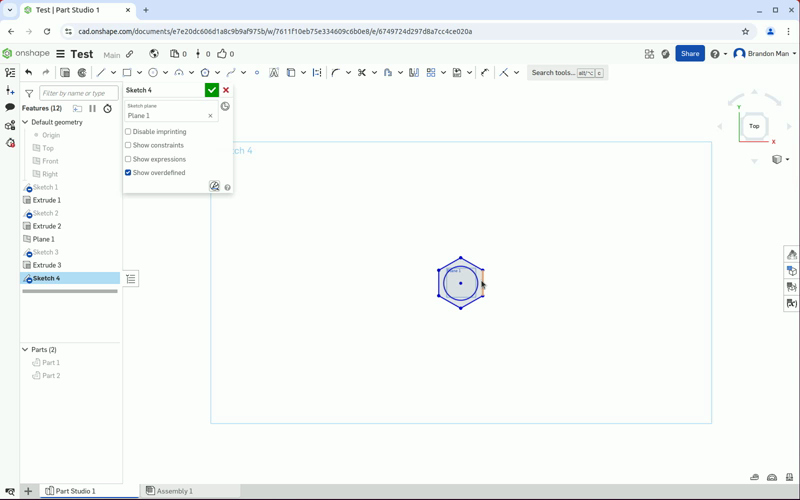
scroll(6)
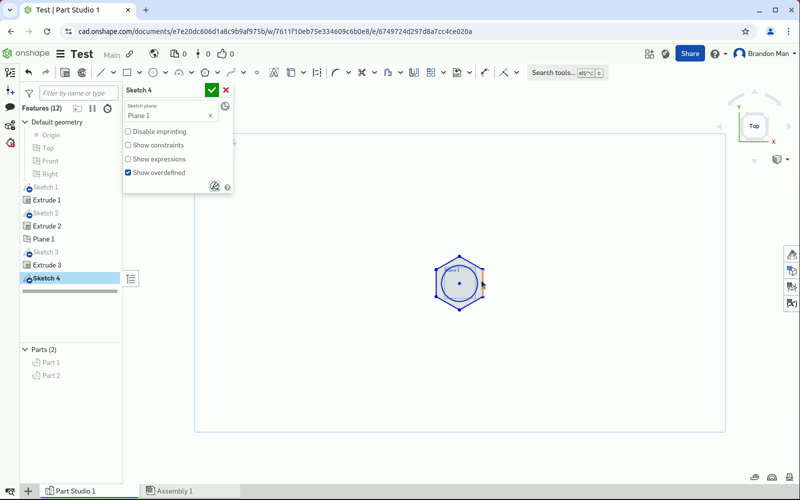
scroll(6)
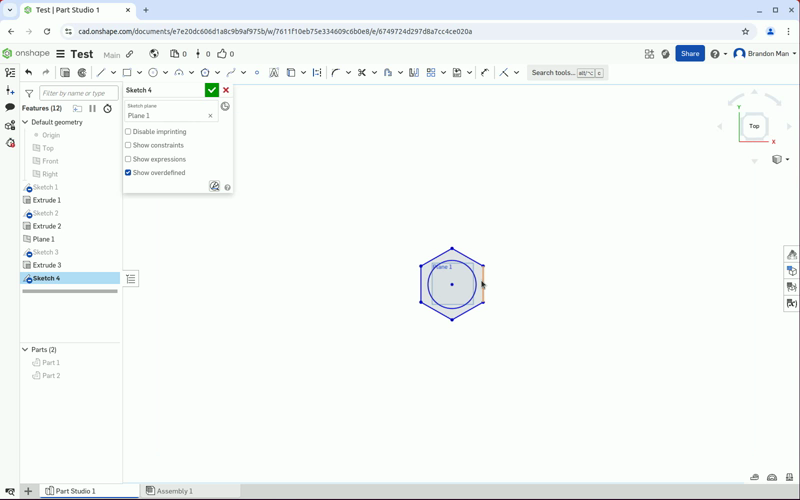
scroll(6)
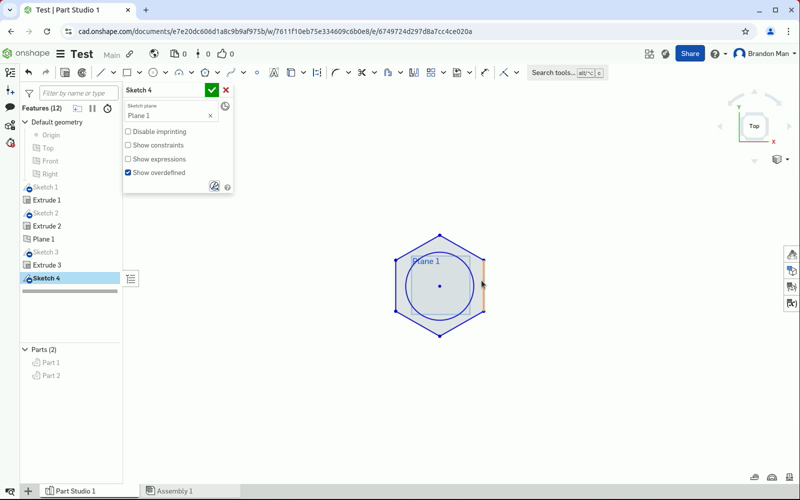
scroll(6)
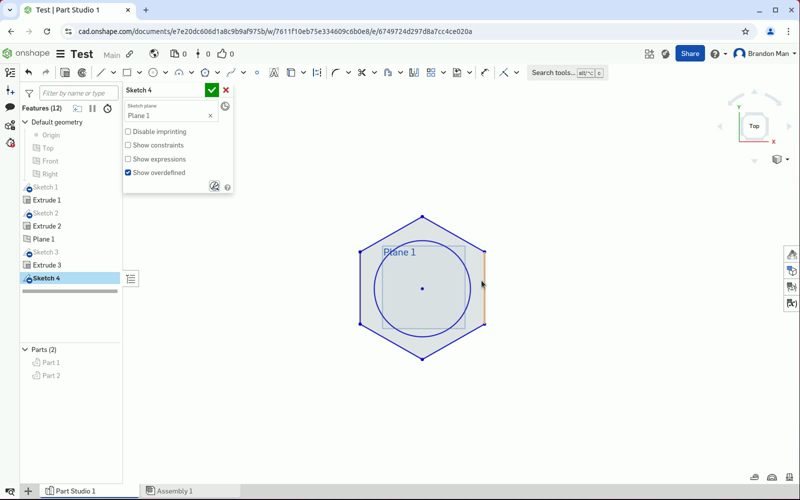
scroll(6)
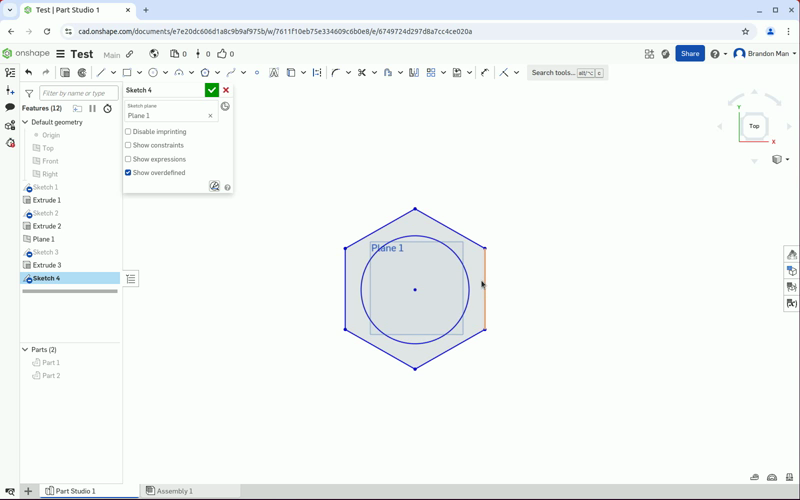
scroll(6)
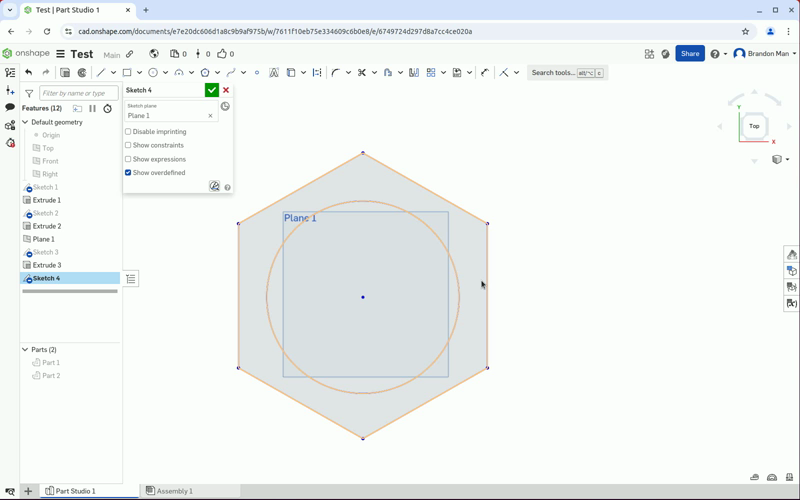
scroll(6)
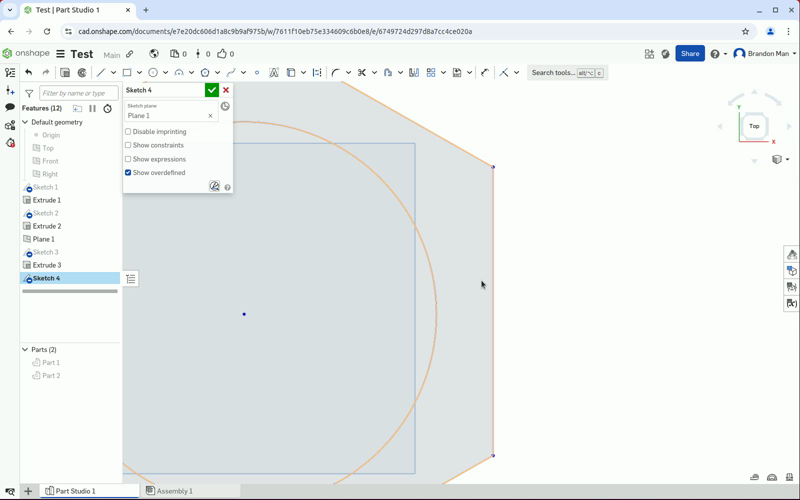
click(481, 280)
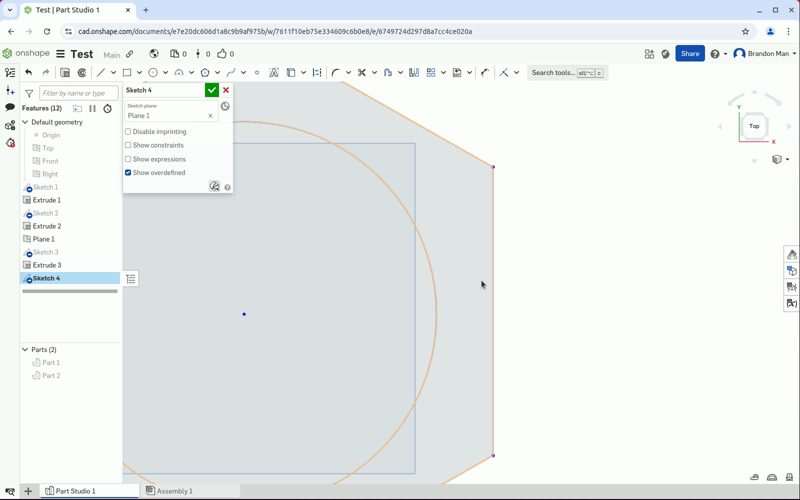
scroll(-6)
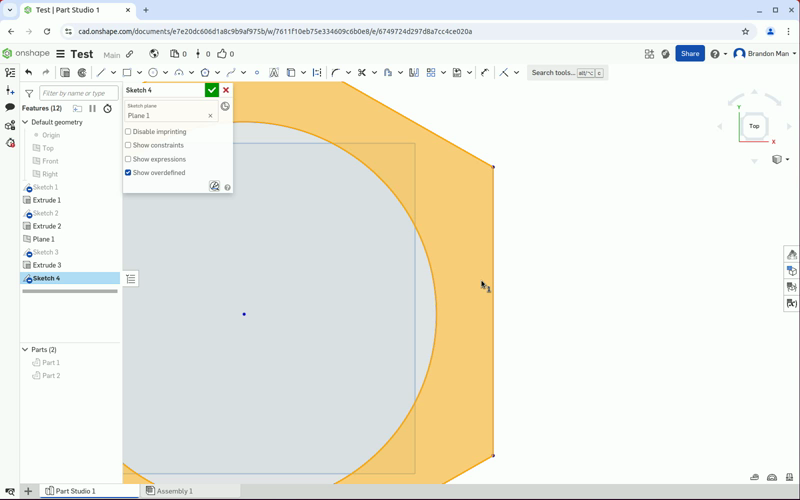
scroll(-6)
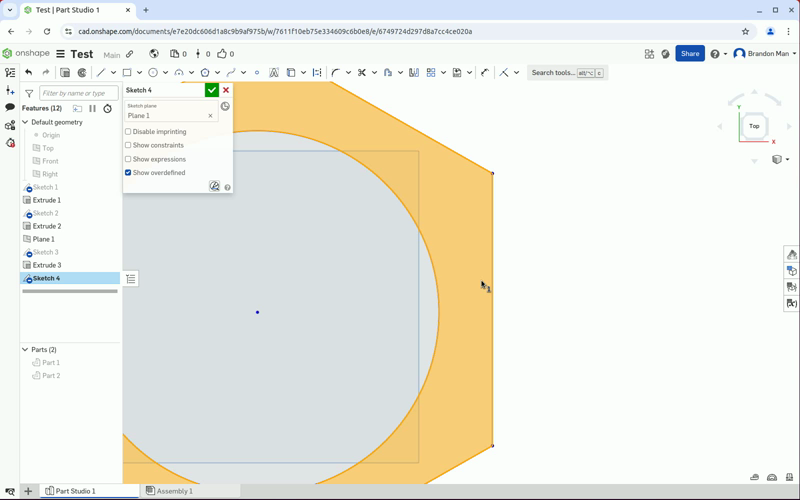
scroll(-6)
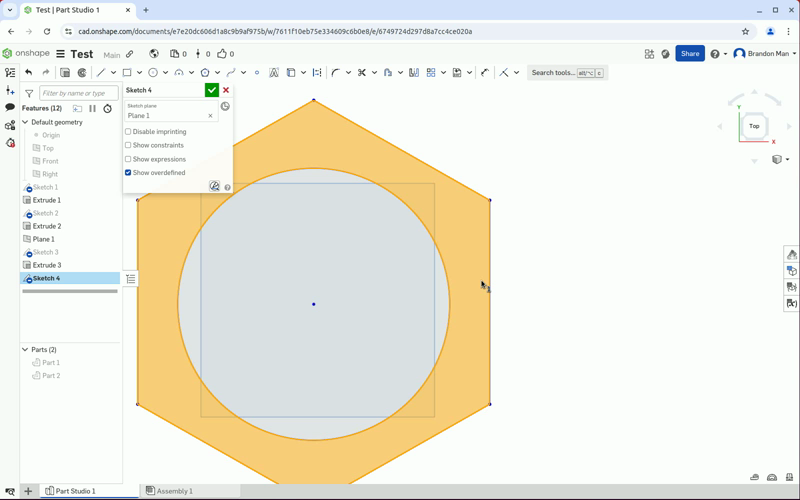
scroll(-6)
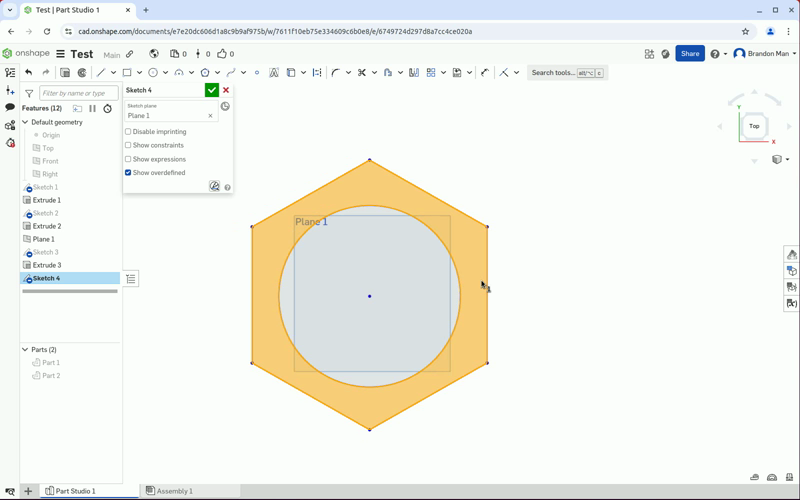
scroll(-6)
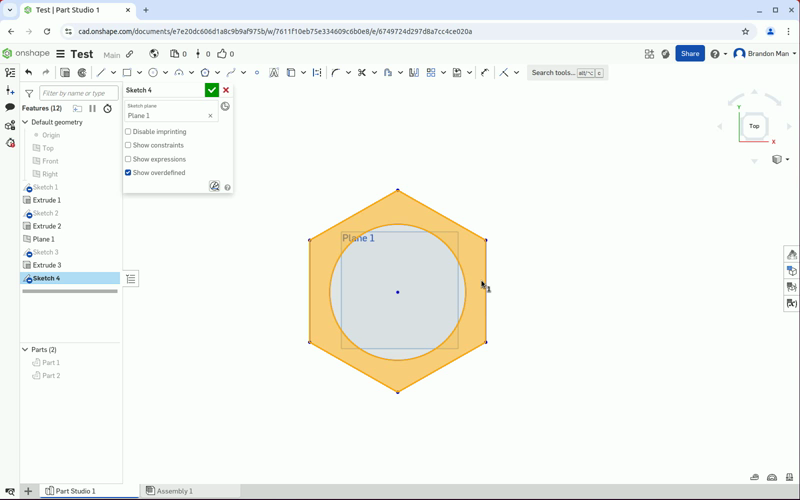
scroll(-6)
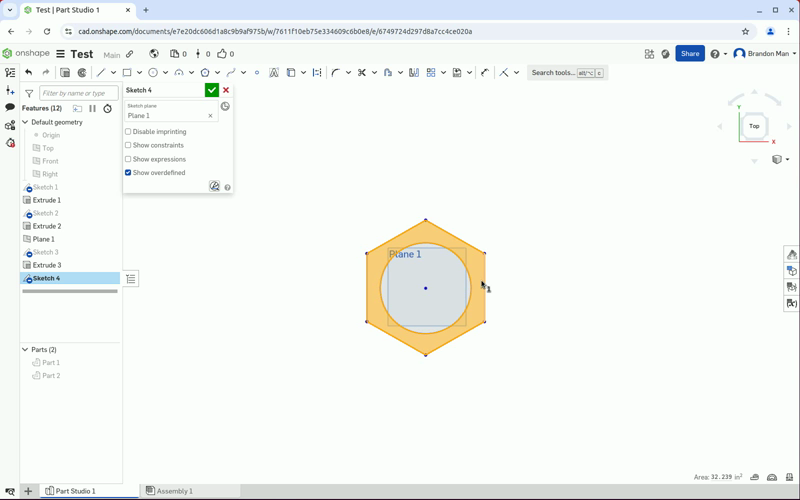
scroll(-6)
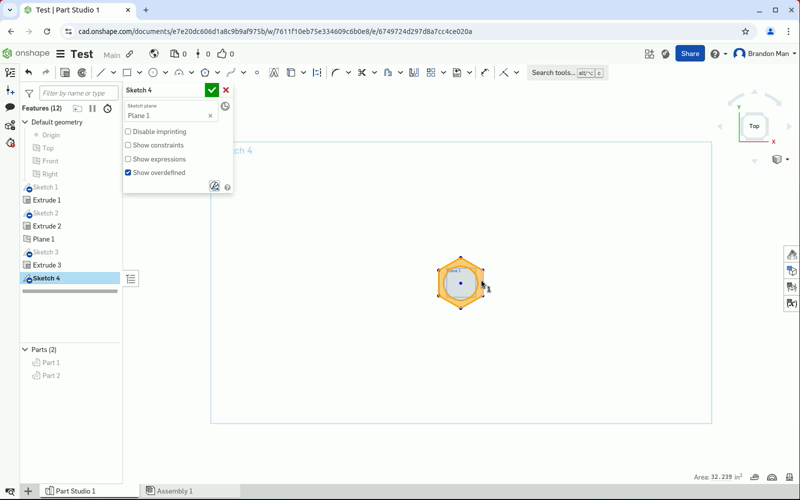
mouse_move(73, 352)
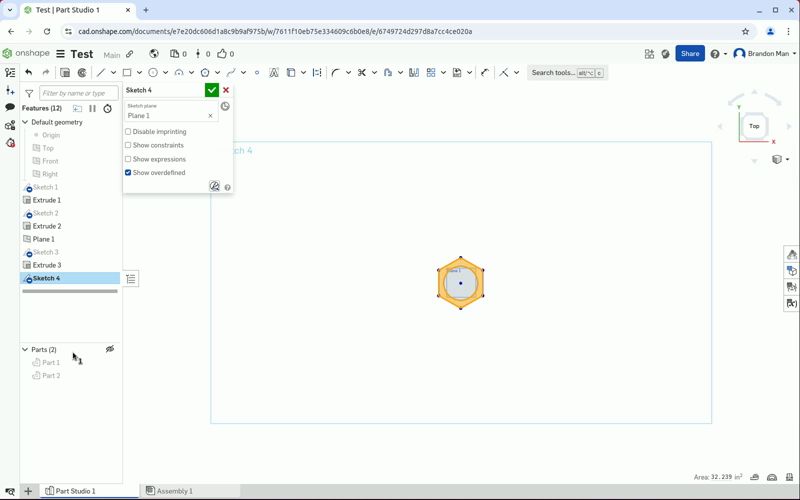
key(shift+y)
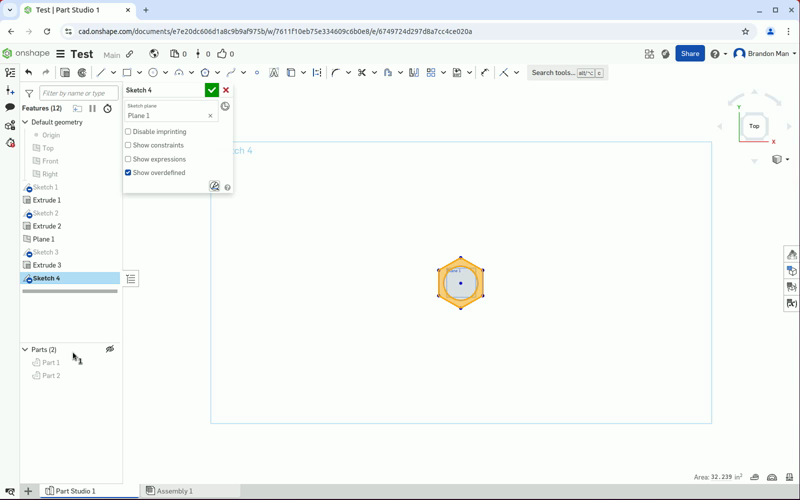
key(shift+e)
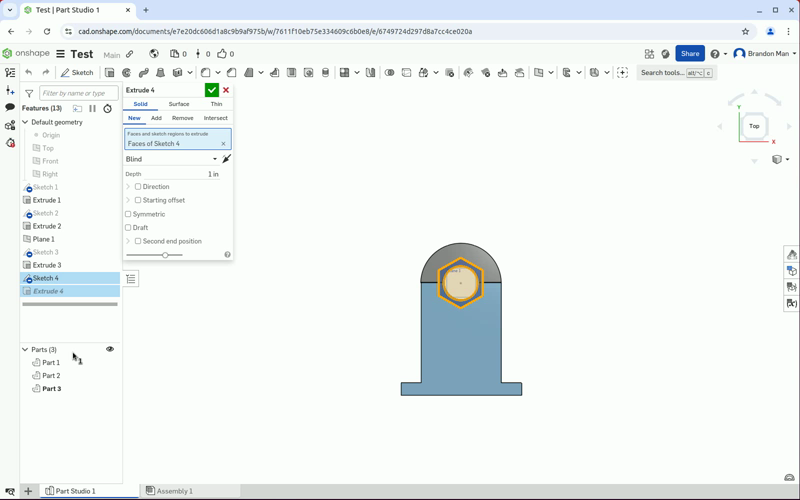
mouse_move(143, 106)
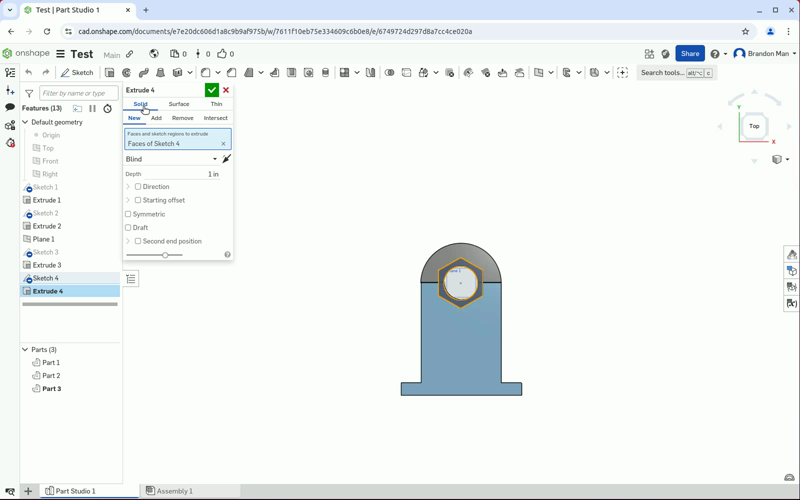
click(143, 106)
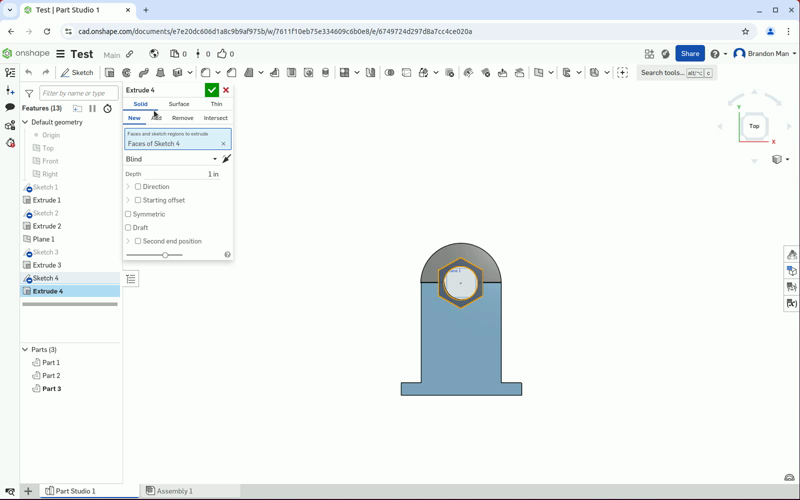
mouse_move(186, 120)
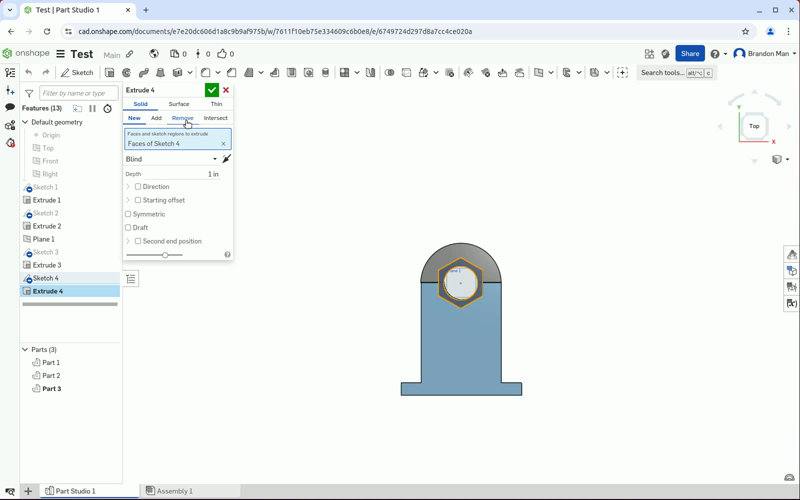
click(186, 120)
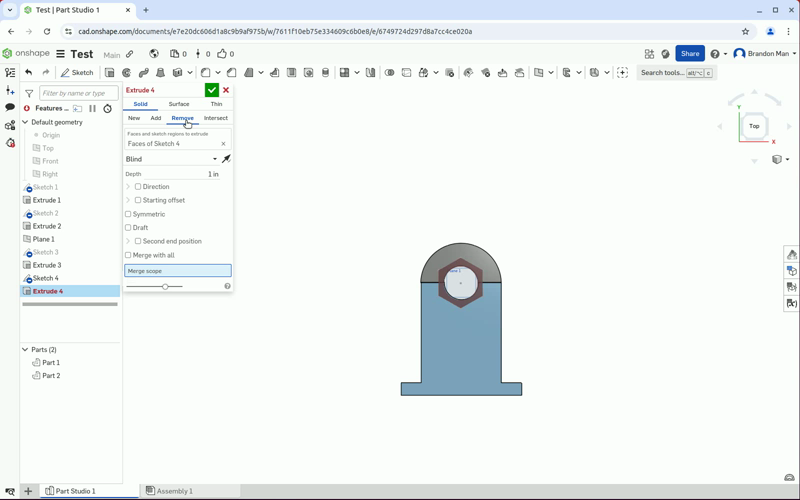
key(tab, 4)
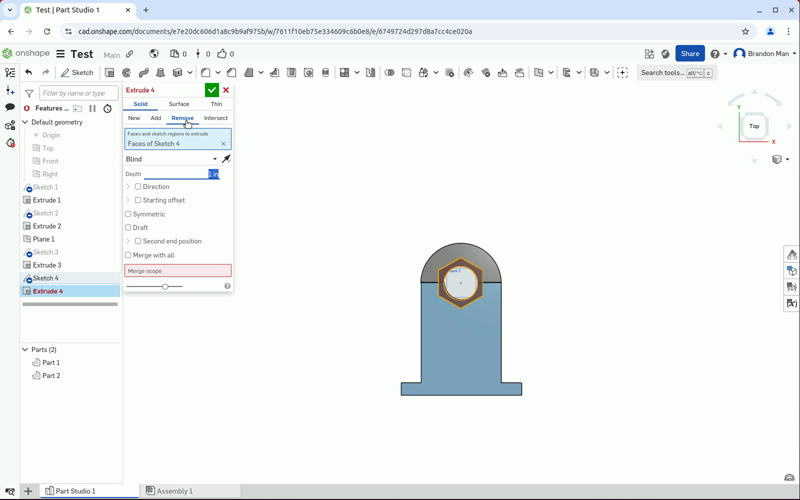
text(1.685)
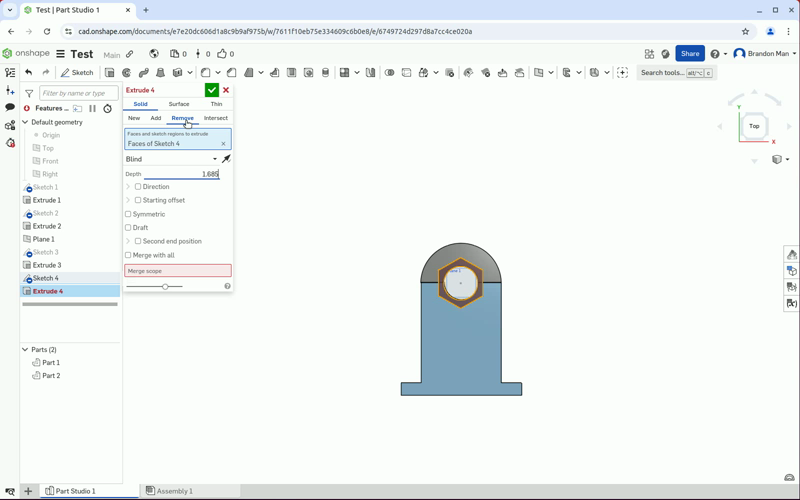
key(tab, 6)
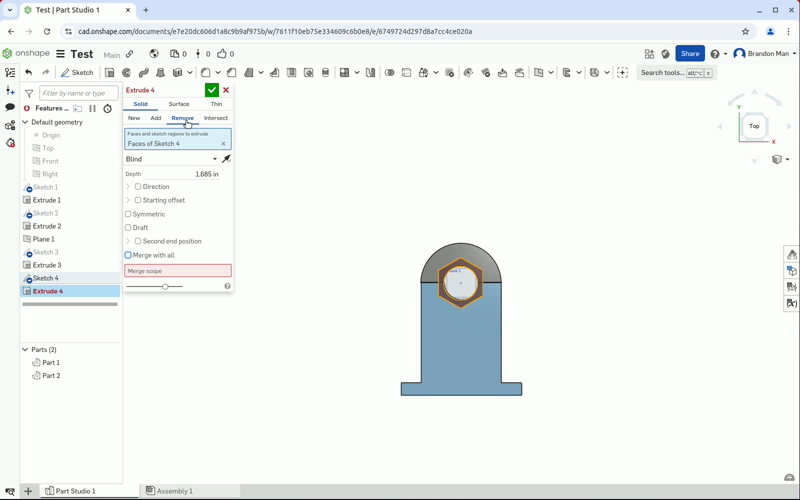
key(space)
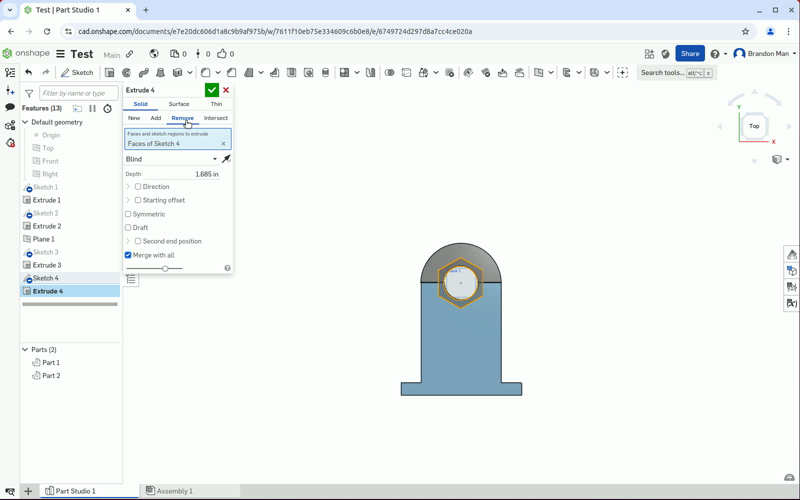
key(enter)
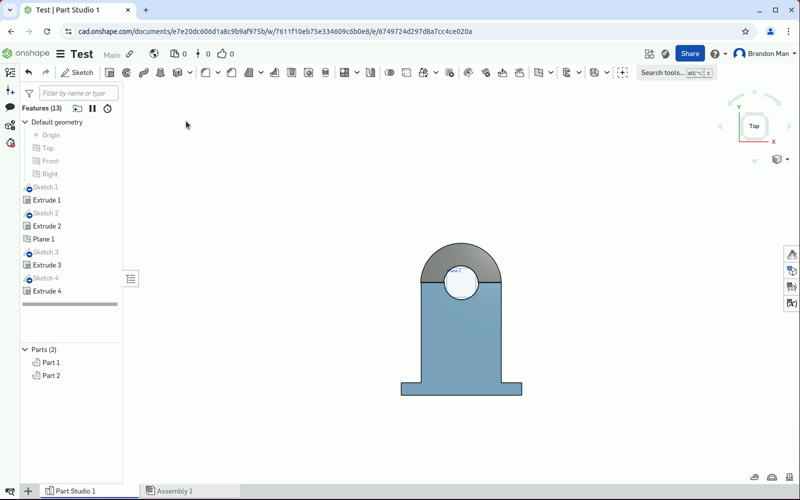
key(shift+h)
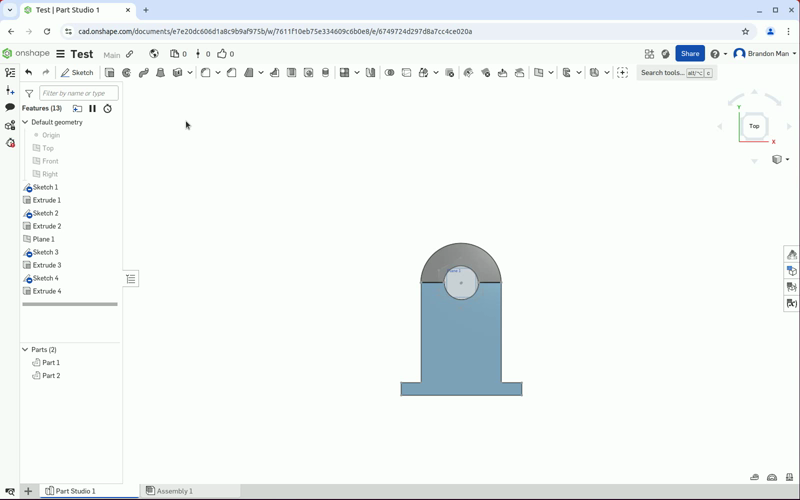
key(shift+h)
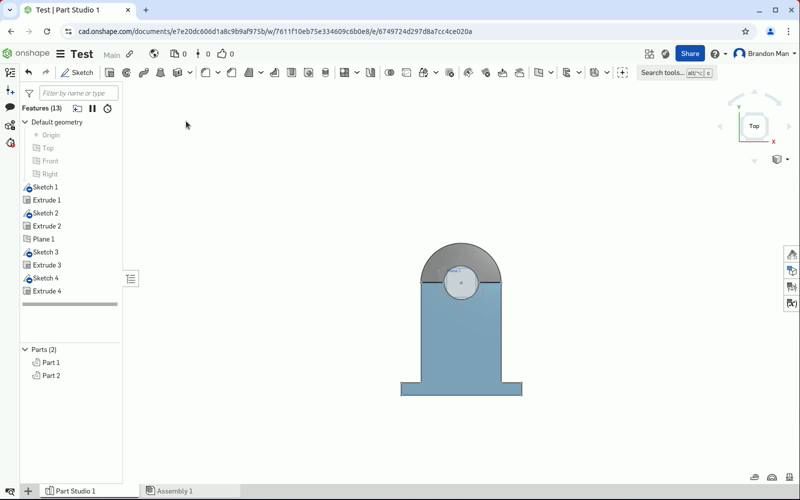
key(shift+7)
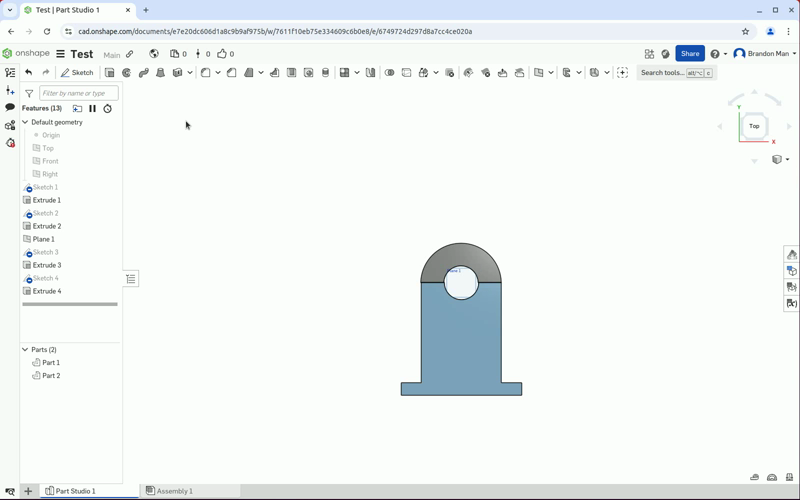
key(up, 3)
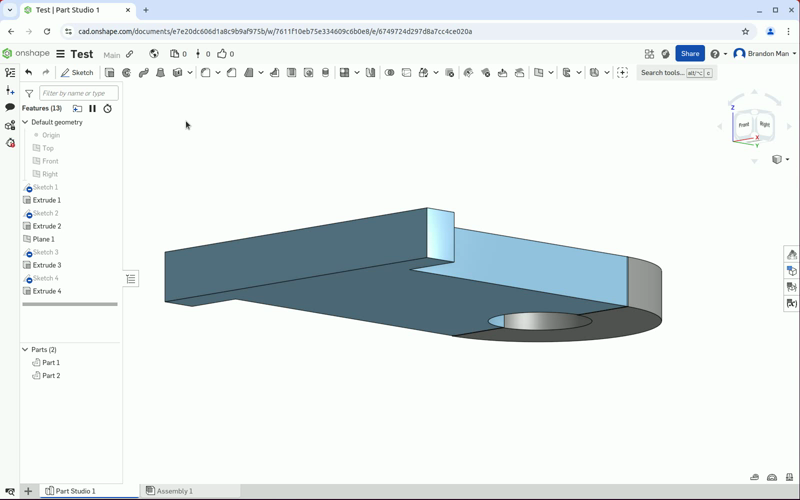
key(left, 3)
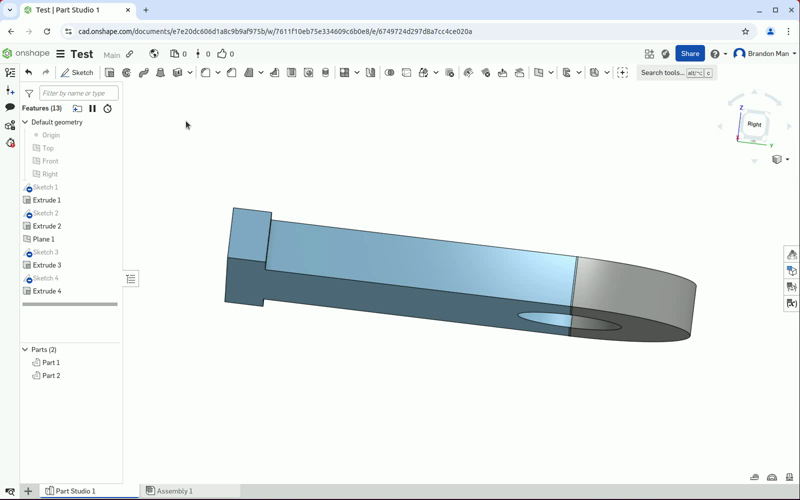
key(right, 3)
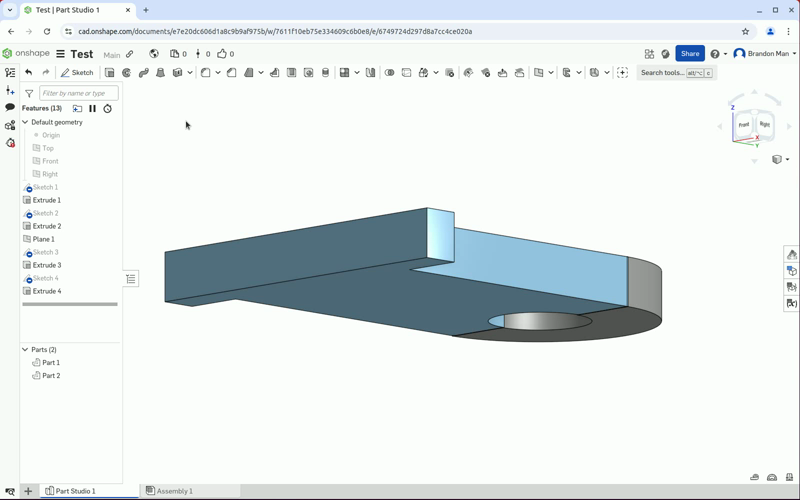
key(down, 3)
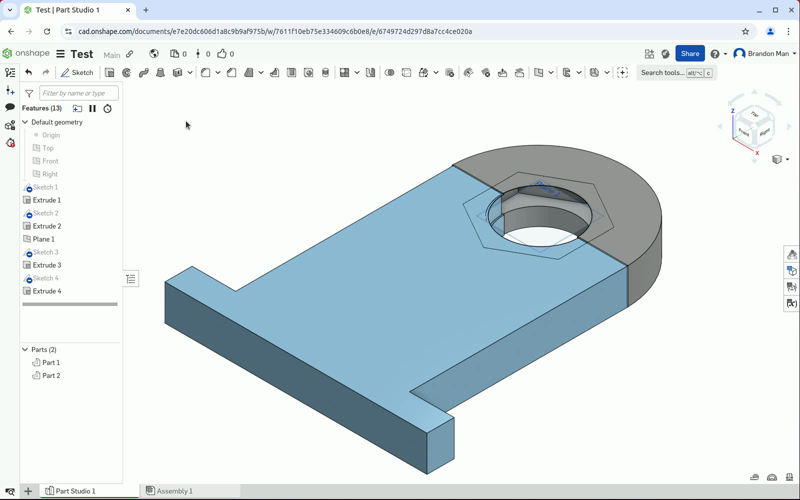
mouse_move(73, 189)
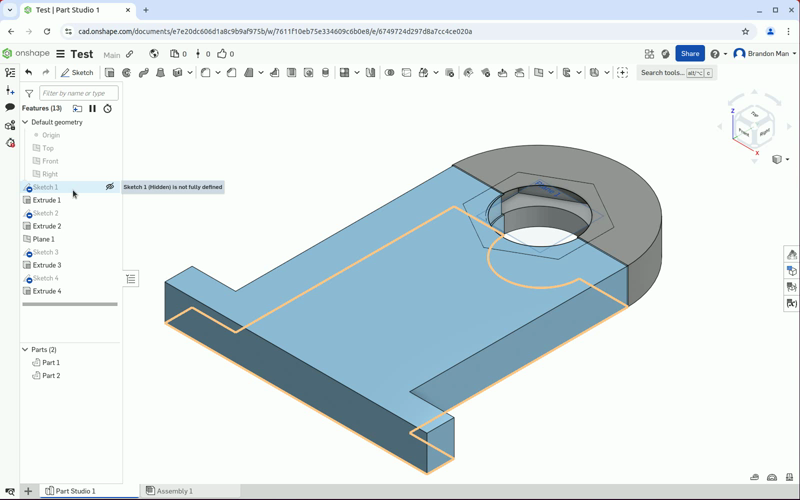
click(73, 189)